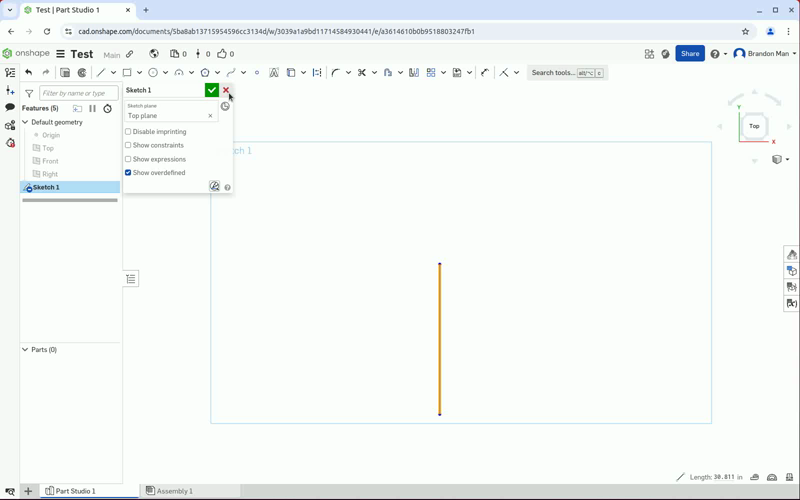
key(shift+h)
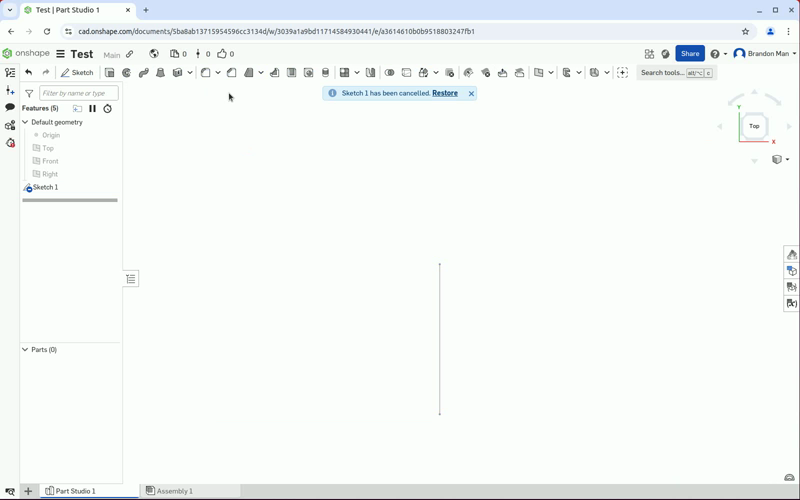
key(shift+s)
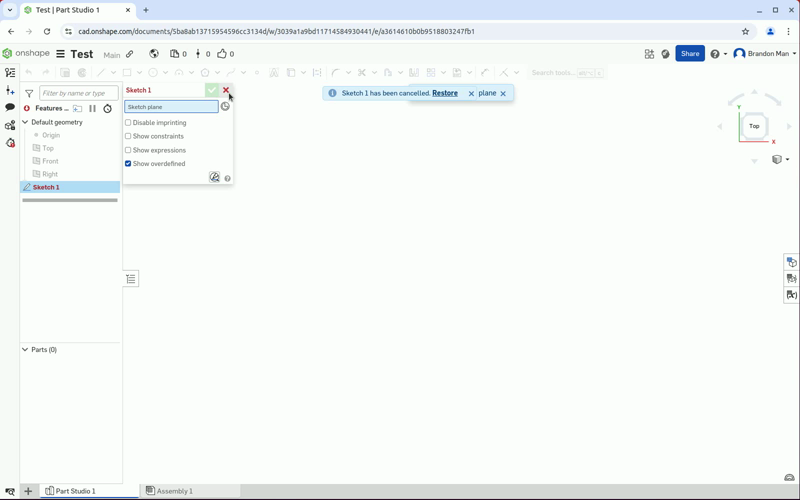
mouse_move(73, 150)
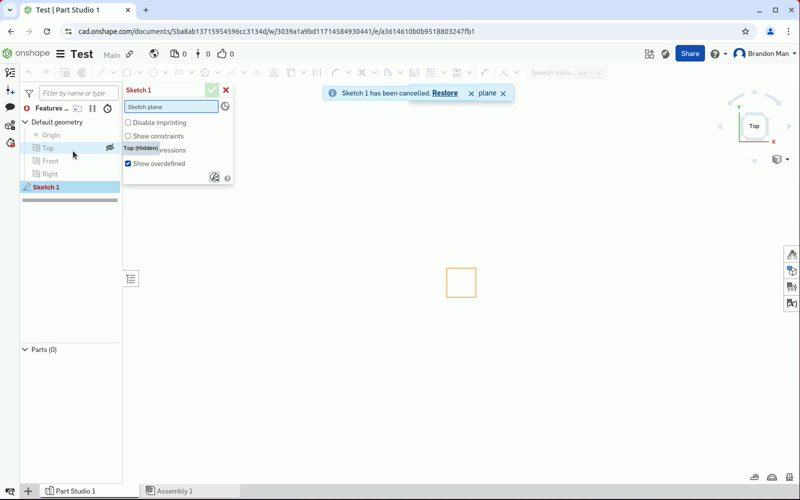
click(73, 150)
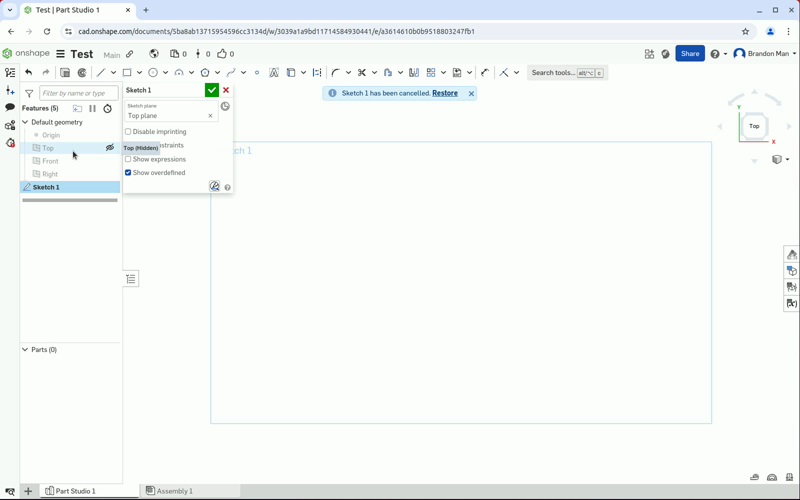
mouse_move(73, 352)
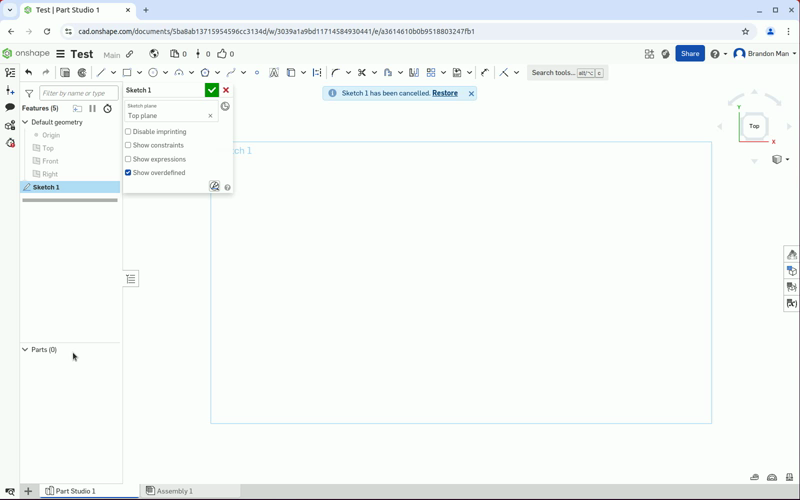
key(y)
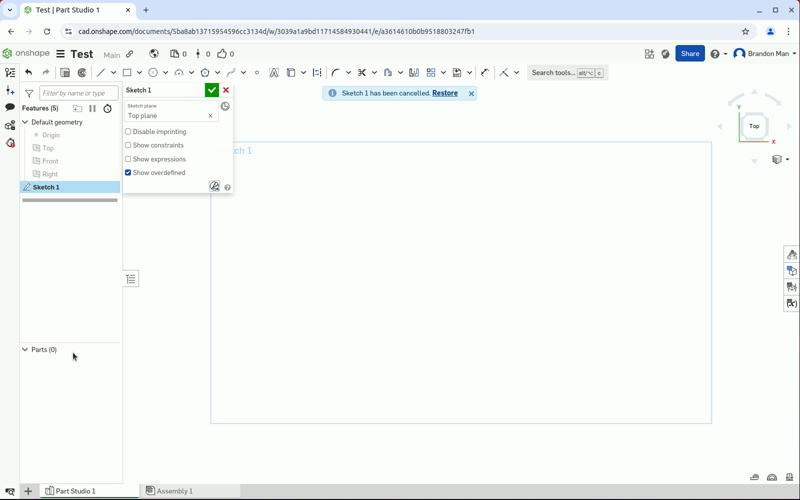
key(l)
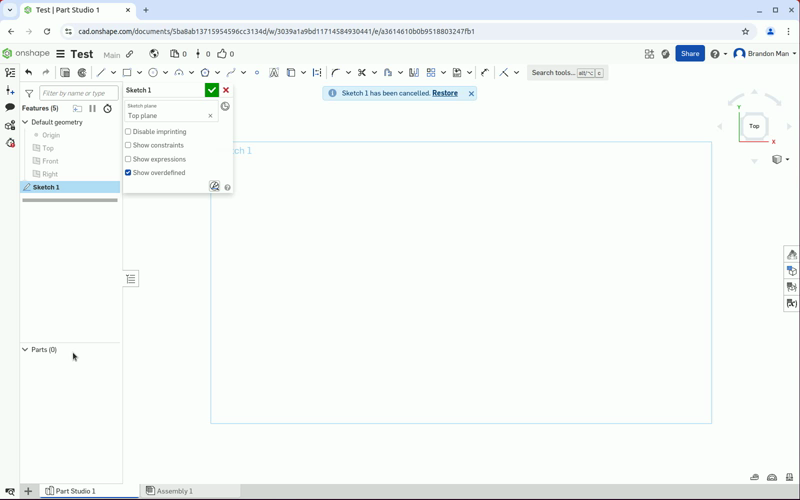
key_down(shift)
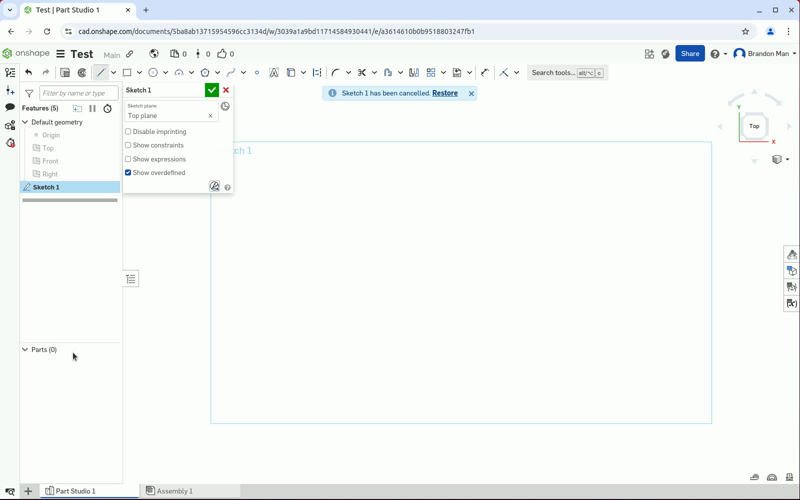
mouse_move(348, 384)
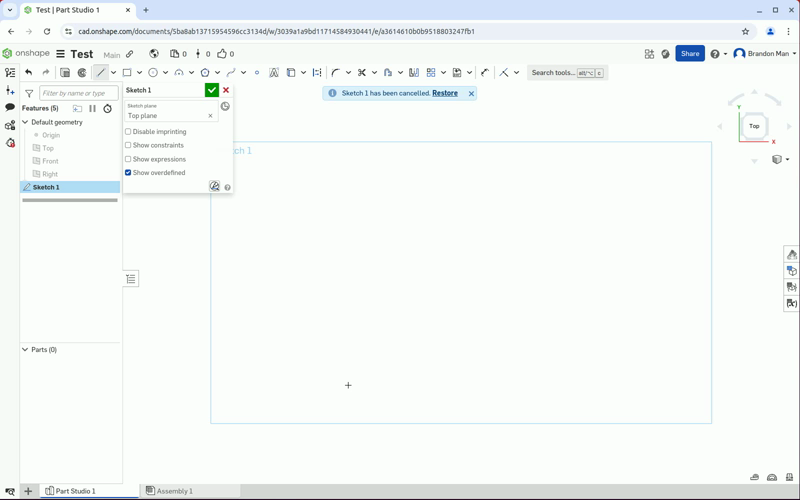
click(348, 384)
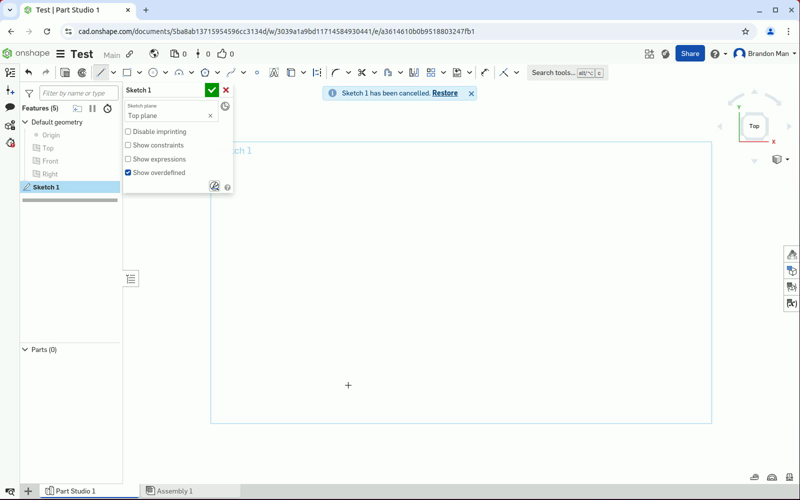
key_up(shift)
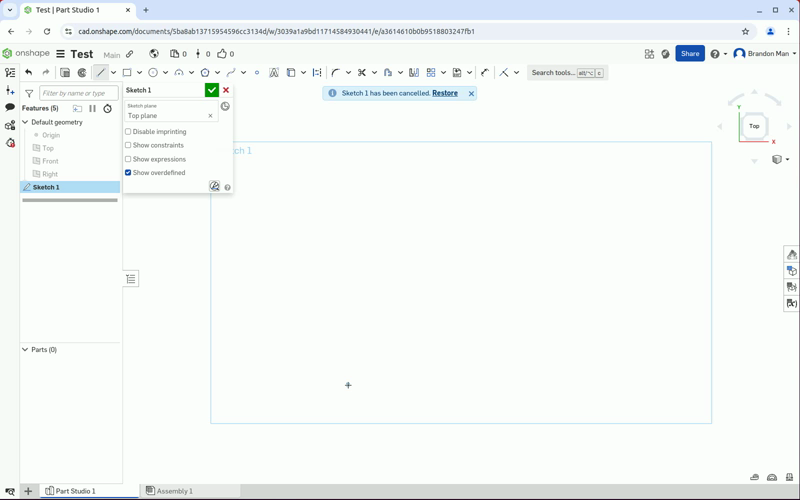
key_down(shift)
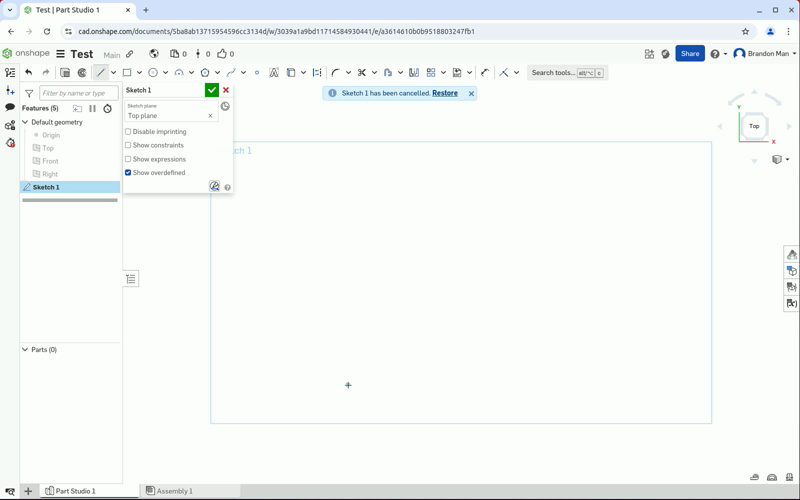
mouse_move(378, 384)
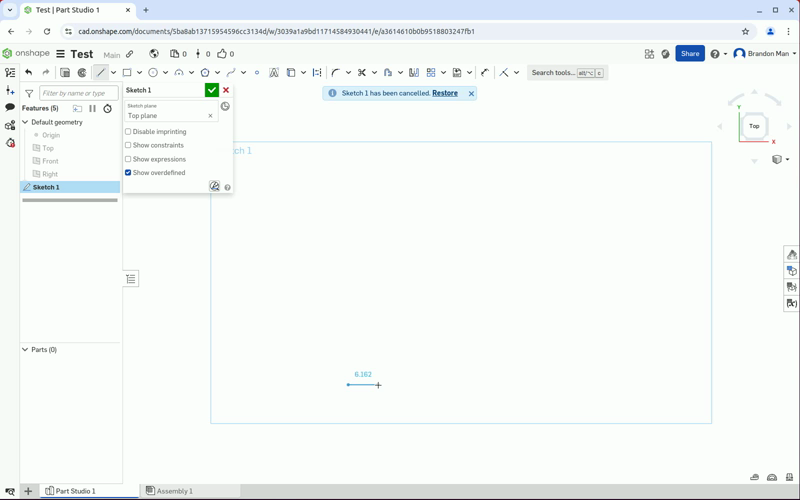
mouse_move(357, 386)
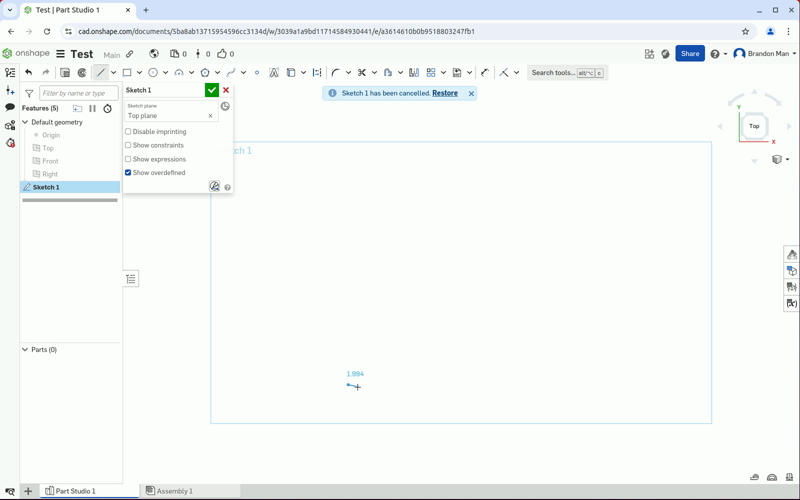
click(357, 386)
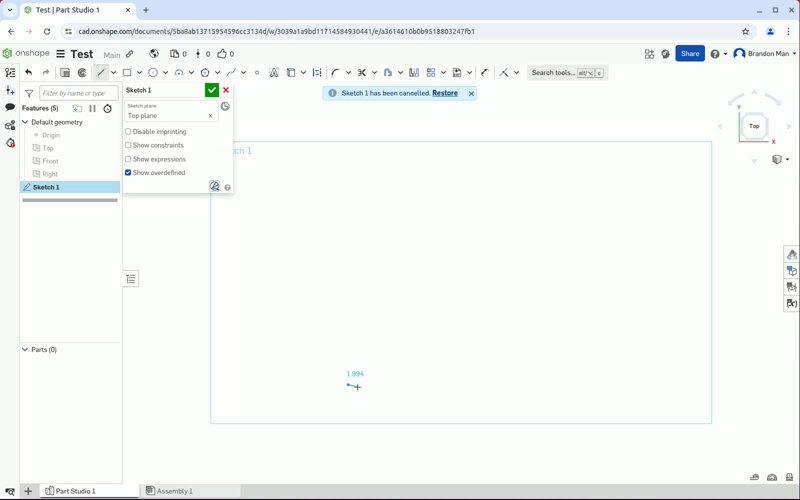
key_up(shift)
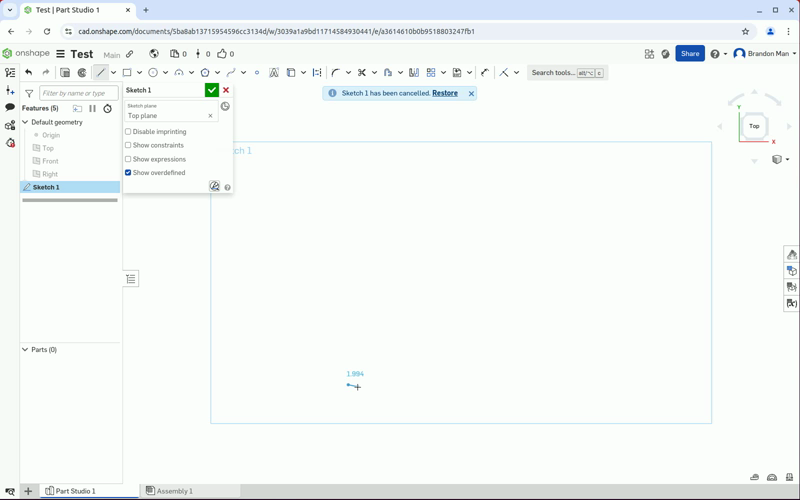
key_down(shift)
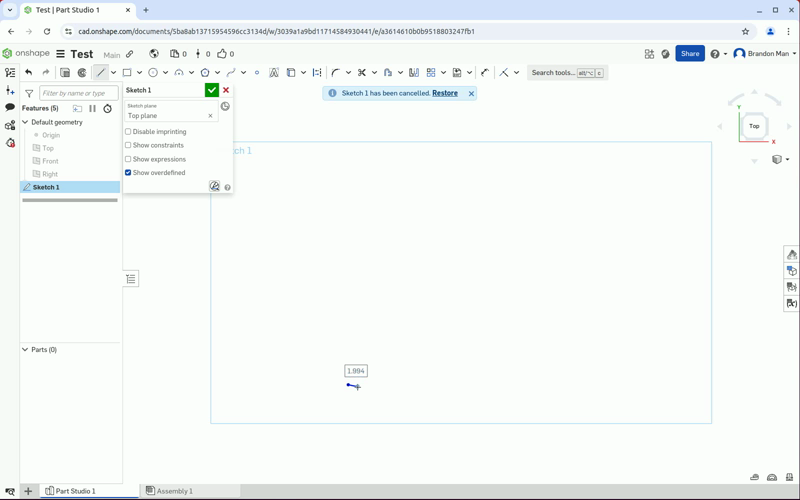
mouse_move(460, 363)
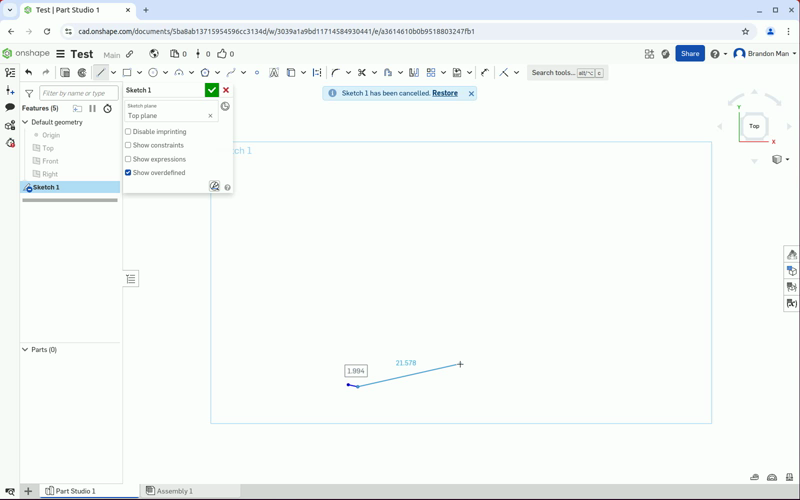
click(460, 363)
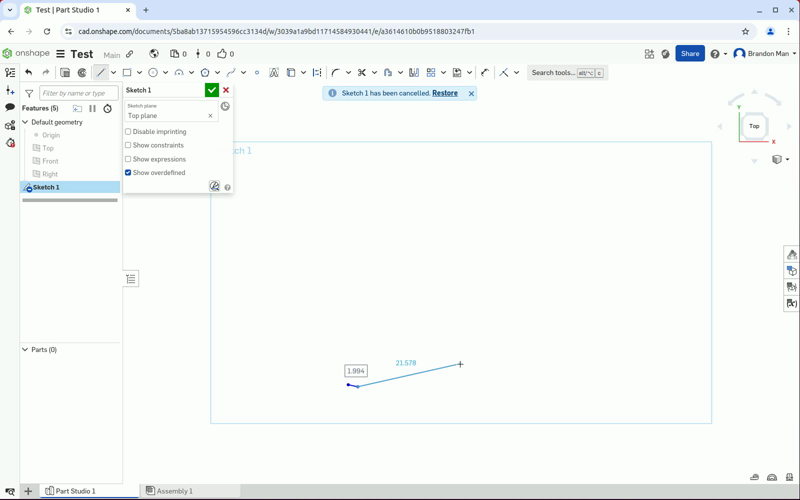
key_up(shift)
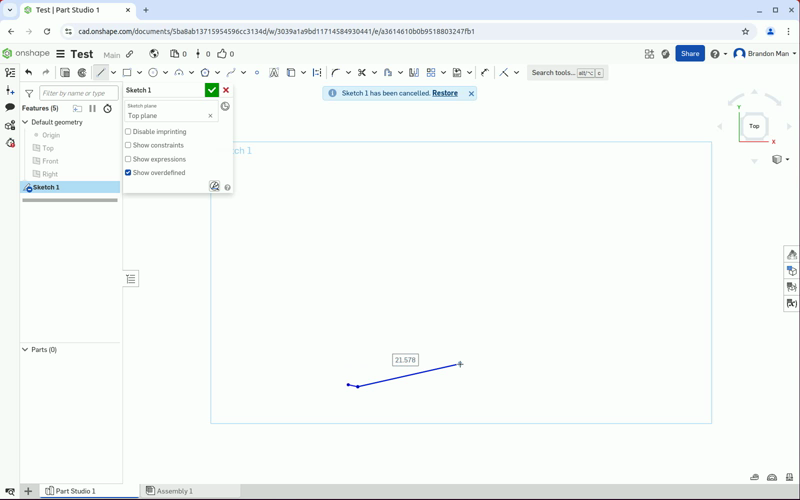
key_down(shift)
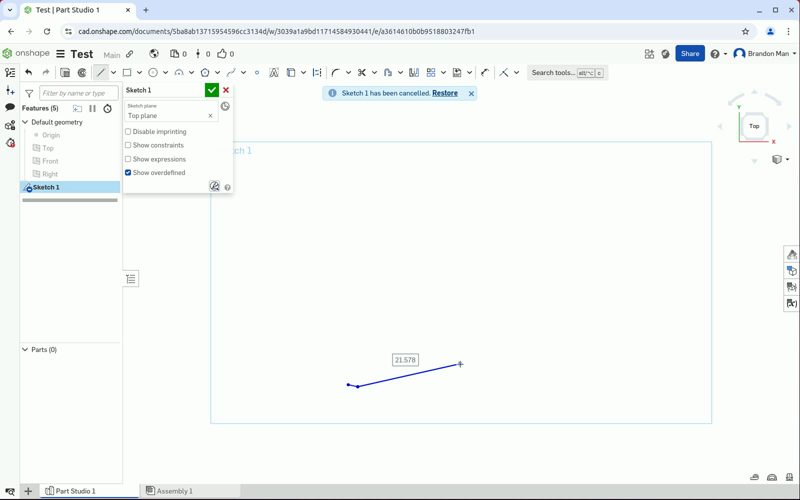
mouse_move(490, 363)
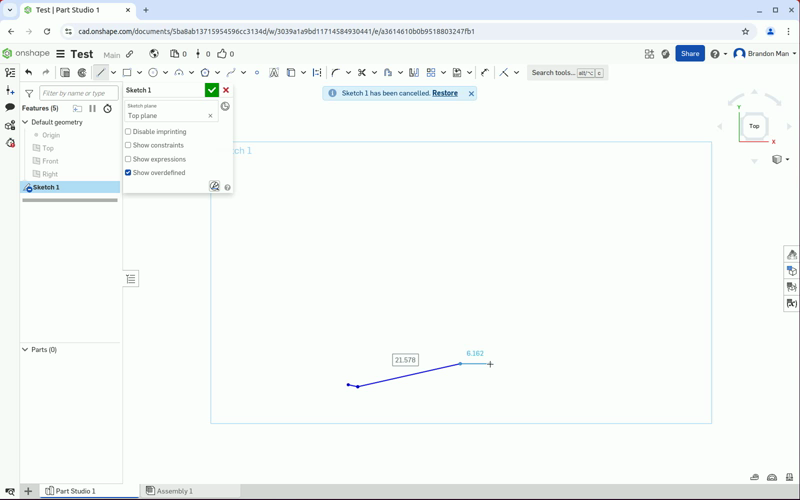
mouse_move(460, 359)
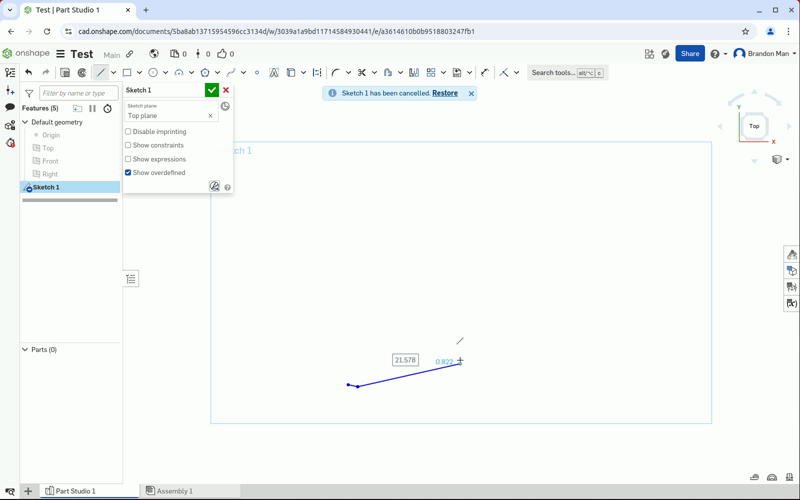
scroll(6)
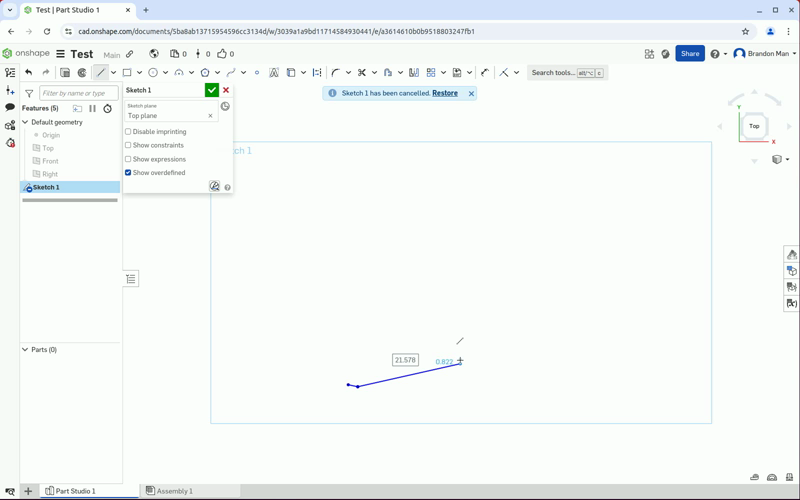
scroll(6)
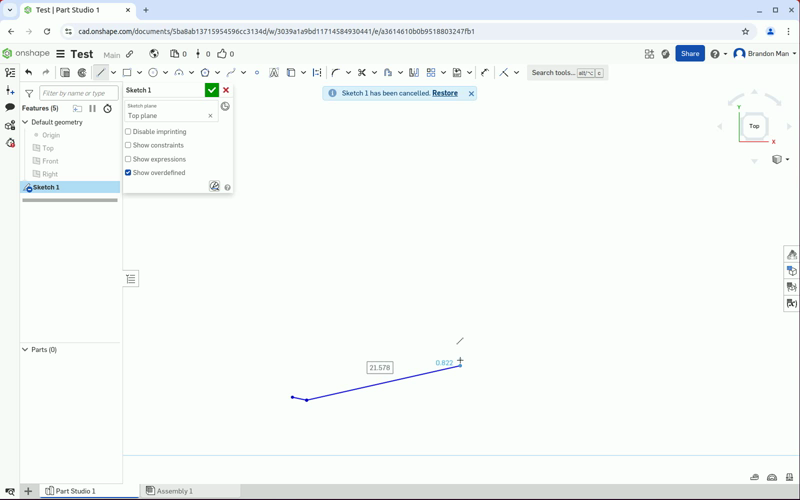
scroll(6)
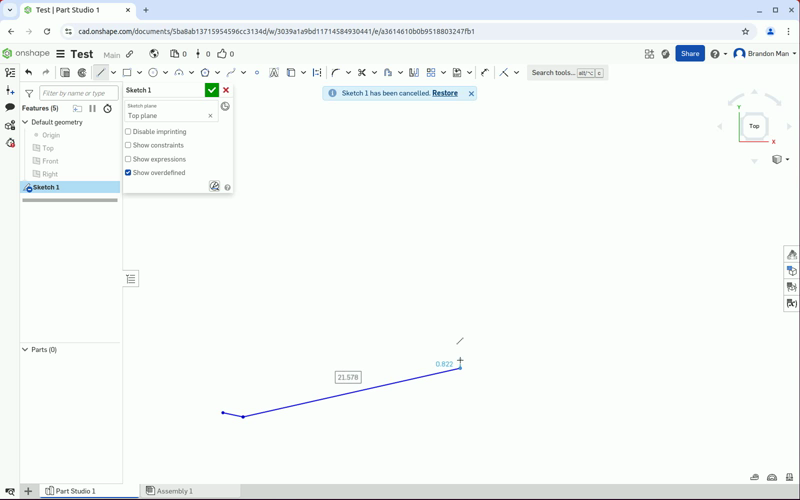
scroll(6)
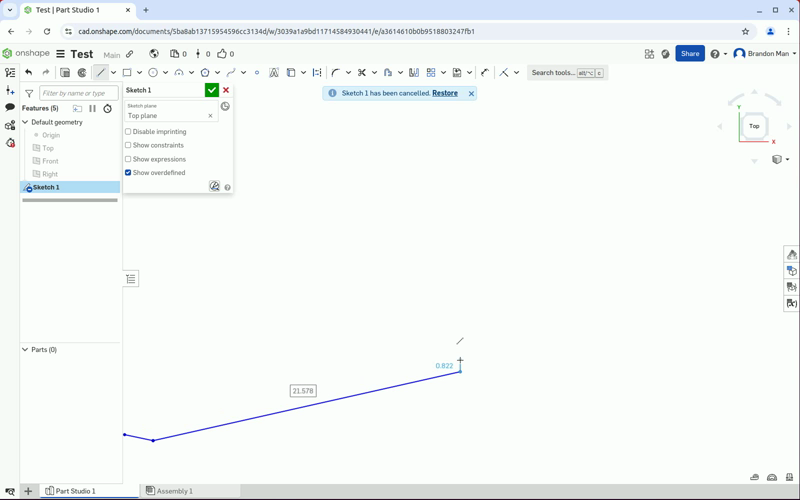
scroll(6)
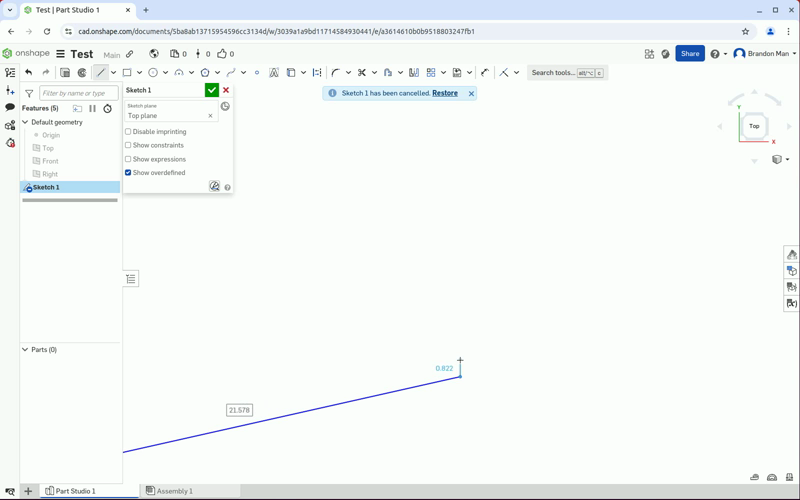
scroll(6)
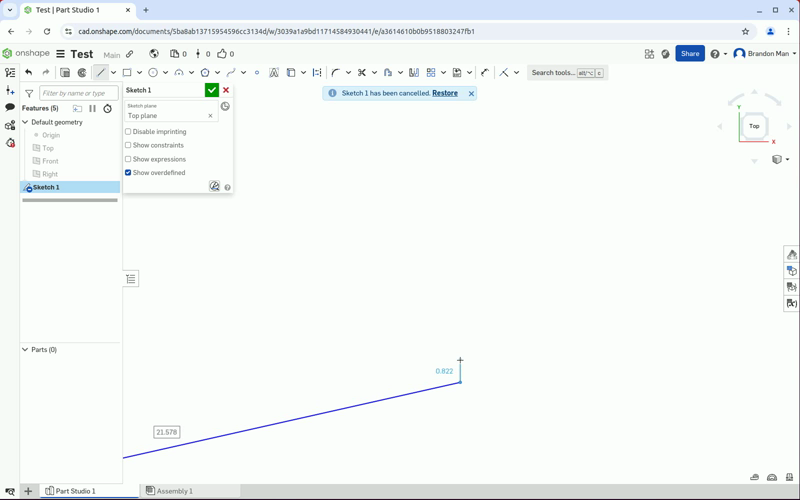
scroll(6)
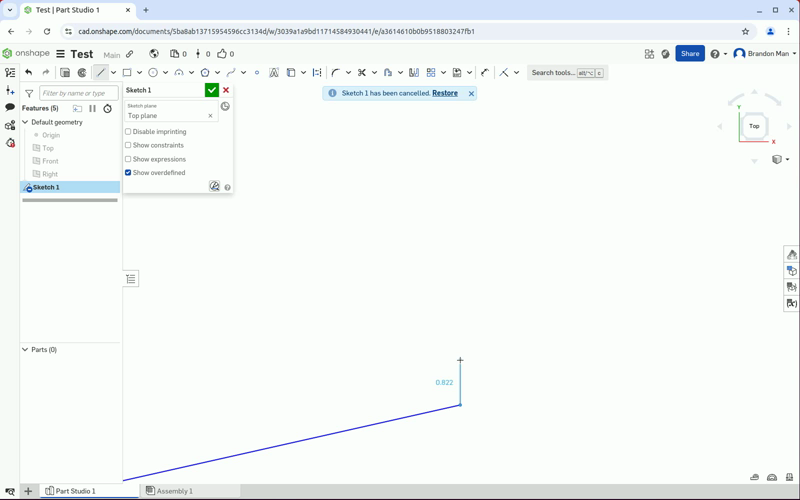
click(460, 359)
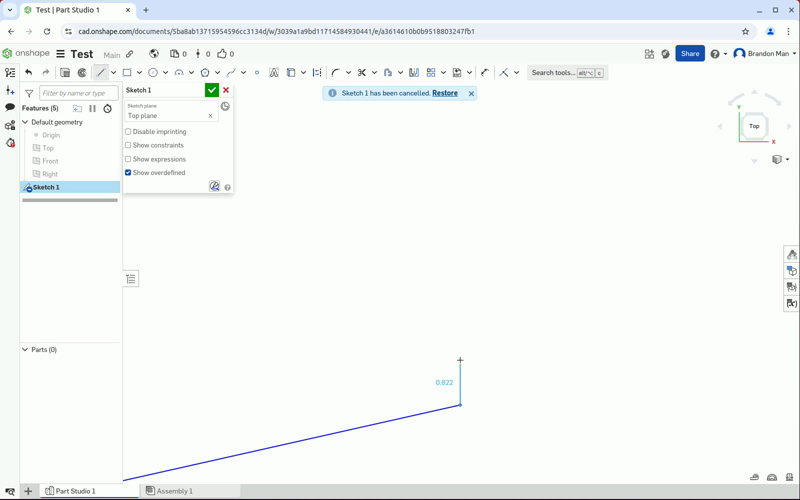
scroll(-6)
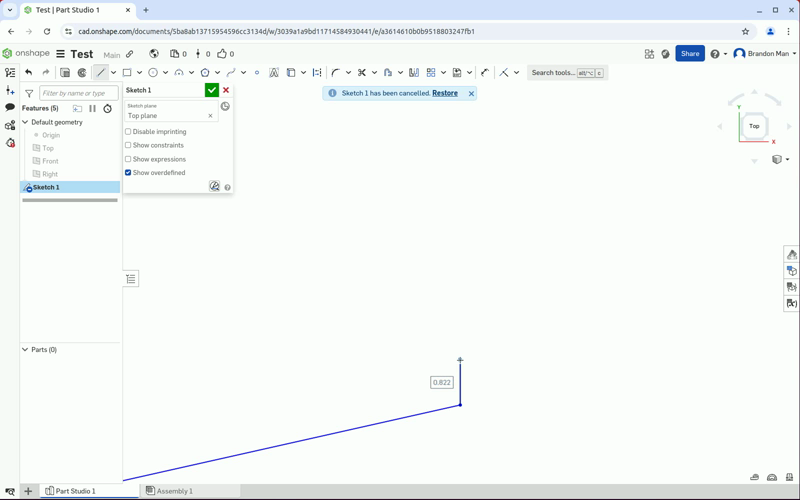
scroll(-6)
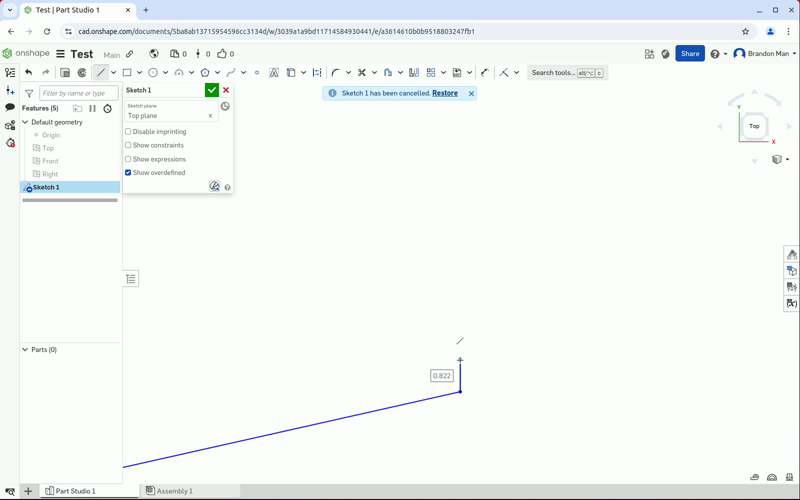
scroll(-6)
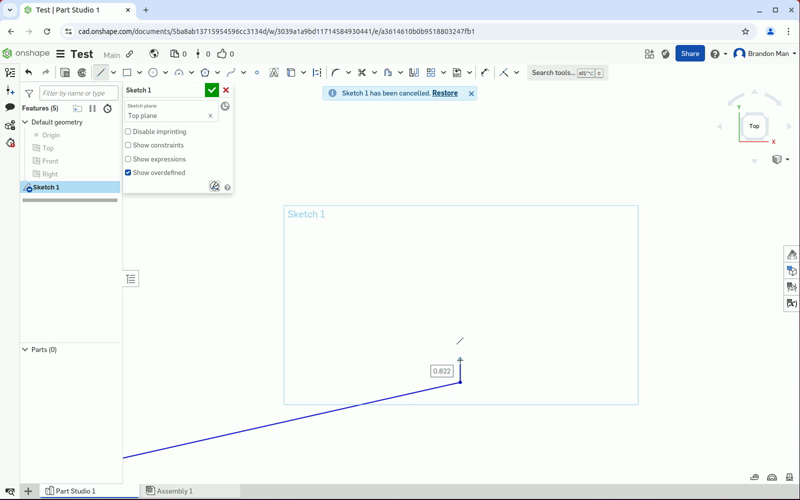
scroll(-6)
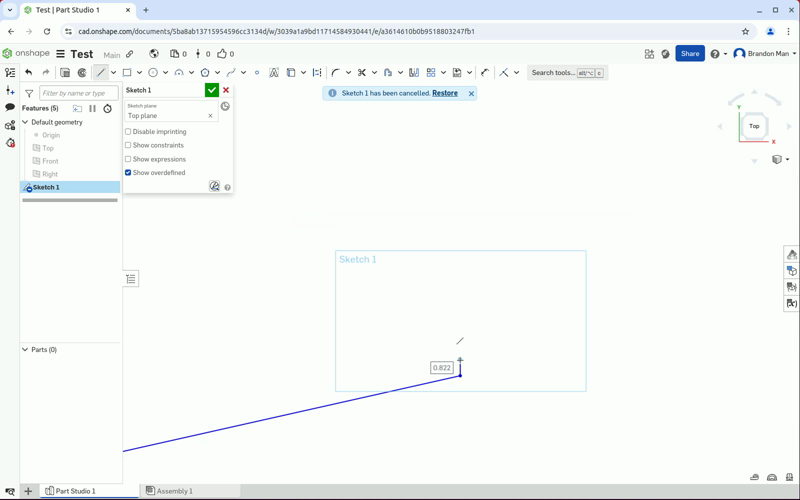
scroll(-6)
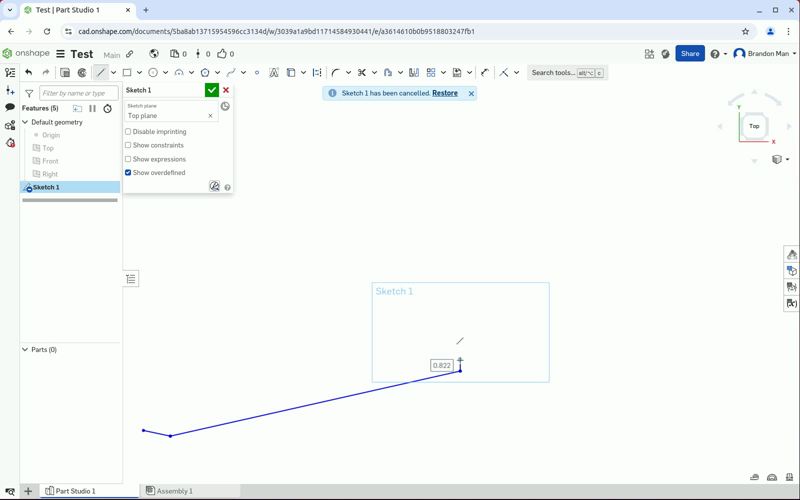
scroll(-6)
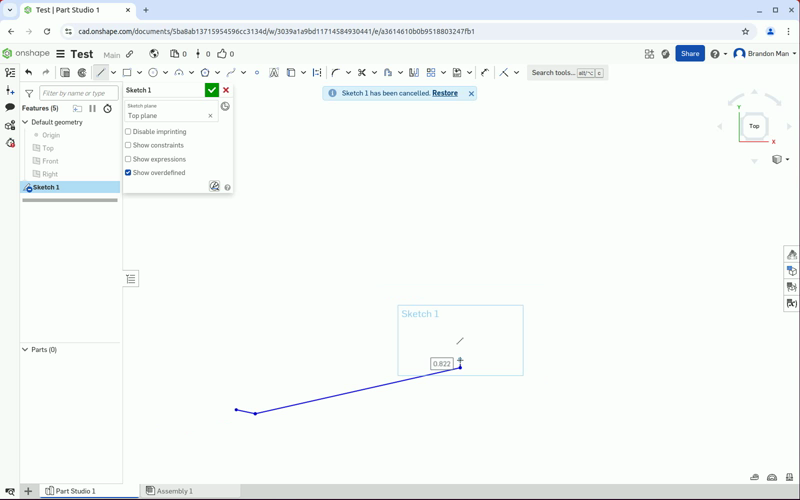
scroll(-6)
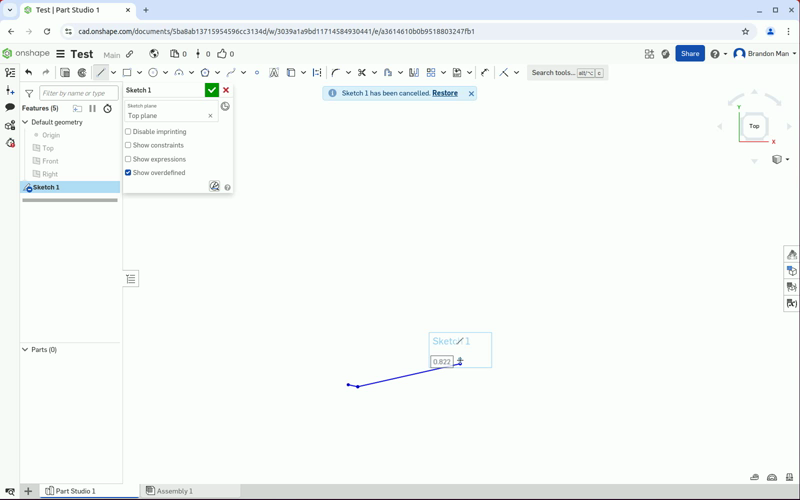
key_up(shift)
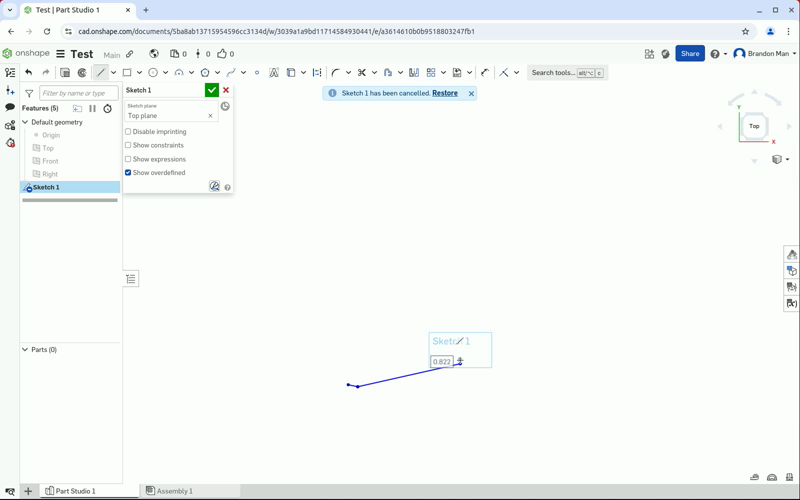
key_down(shift)
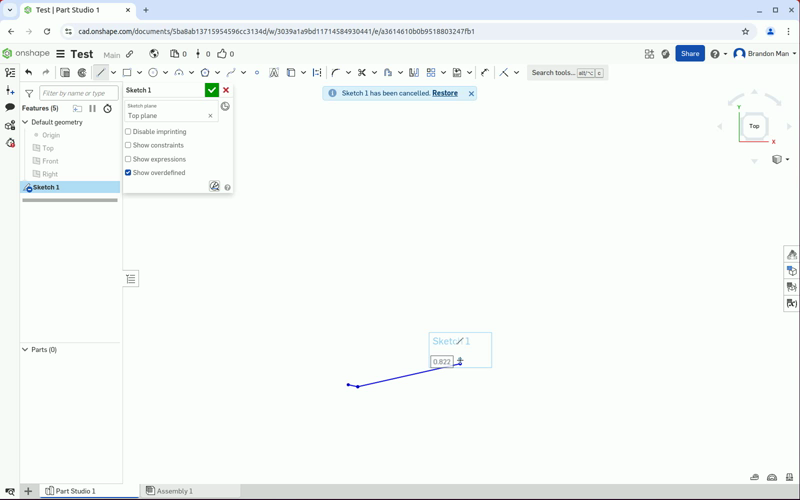
mouse_move(531, 359)
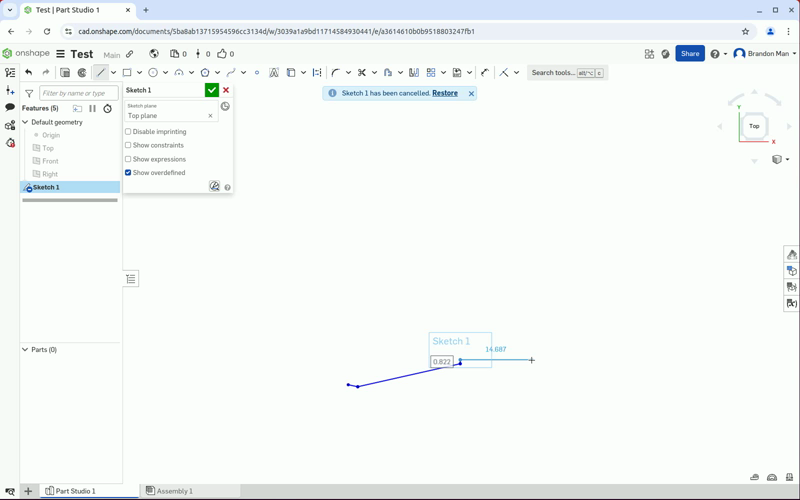
click(531, 359)
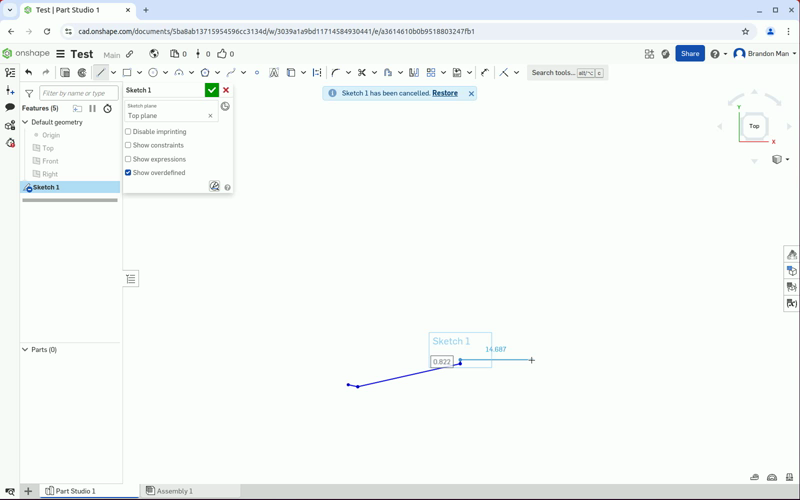
key_up(shift)
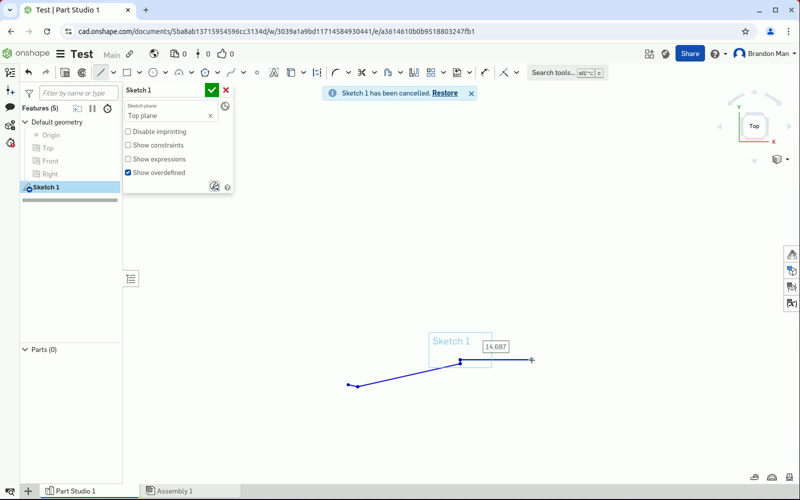
key_down(shift)
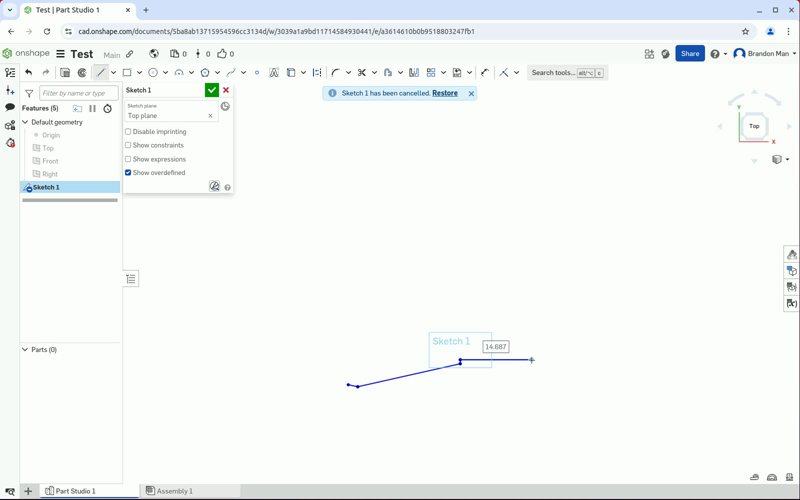
mouse_move(561, 359)
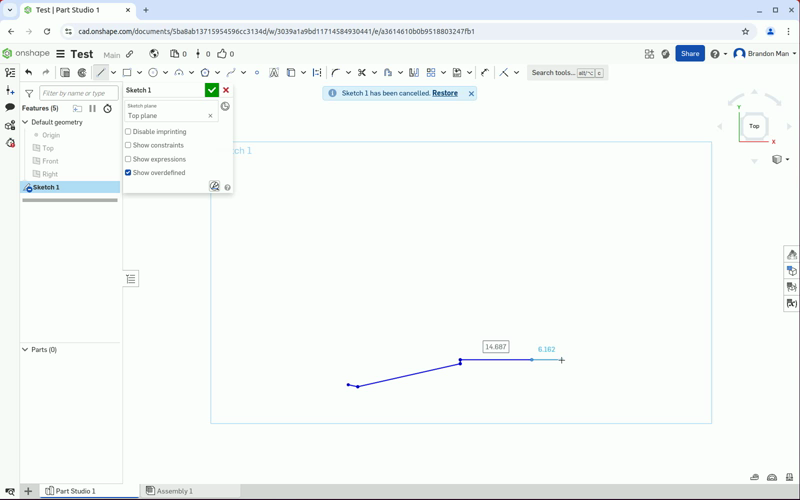
mouse_move(531, 315)
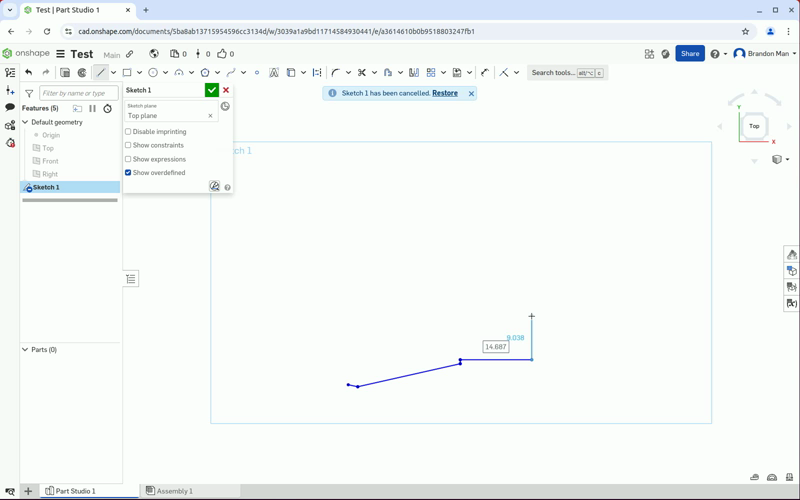
click(531, 315)
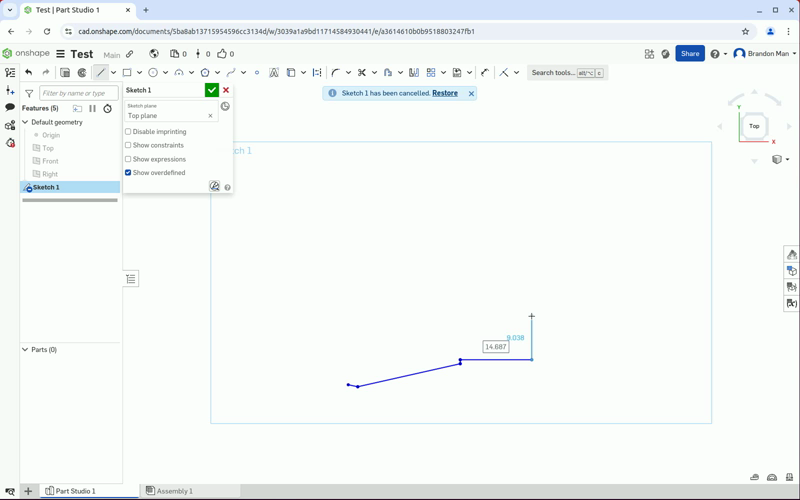
key_up(shift)
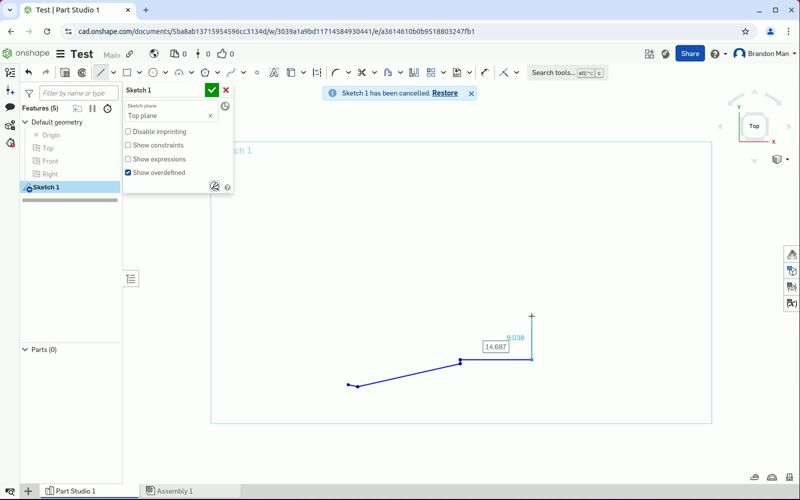
key_down(shift)
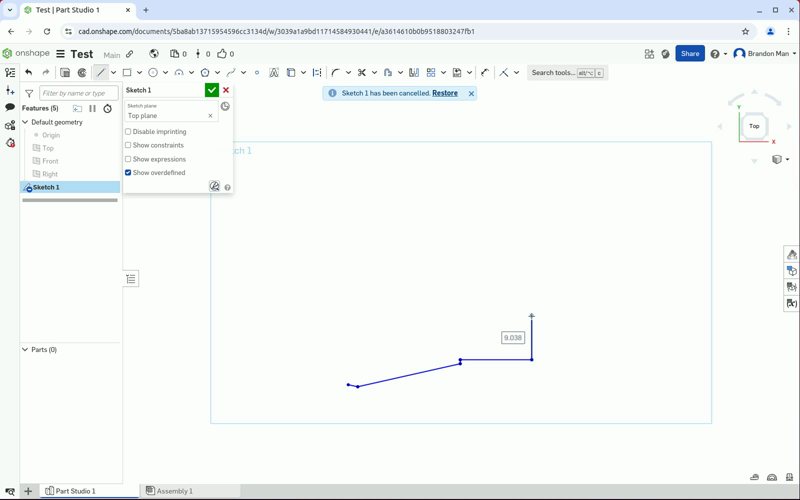
mouse_move(460, 284)
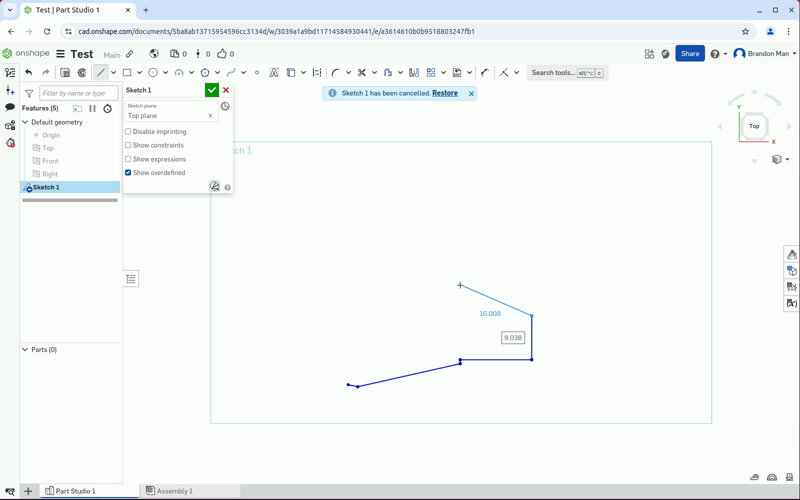
click(460, 284)
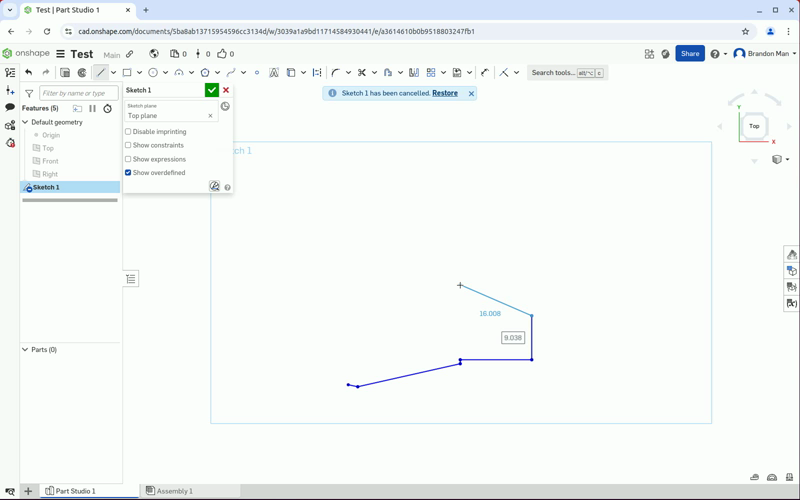
key_up(shift)
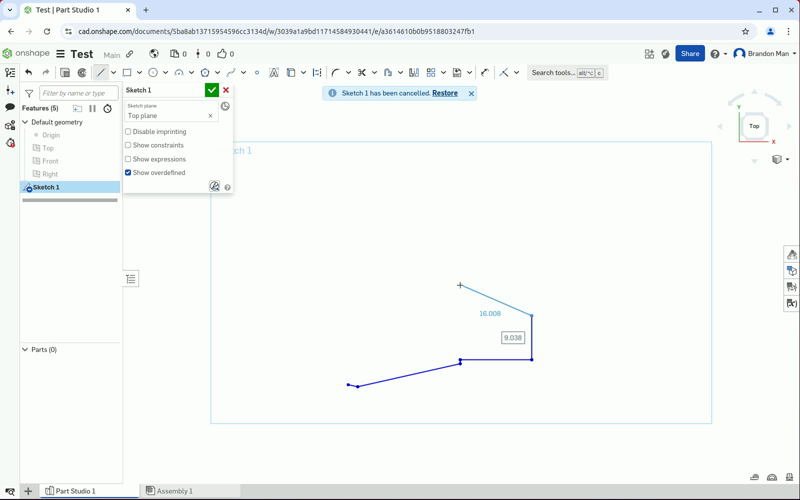
key_down(shift)
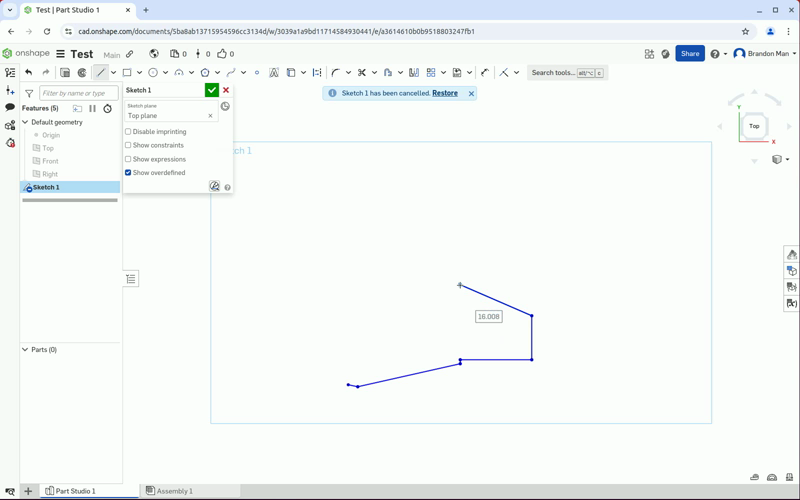
mouse_move(348, 284)
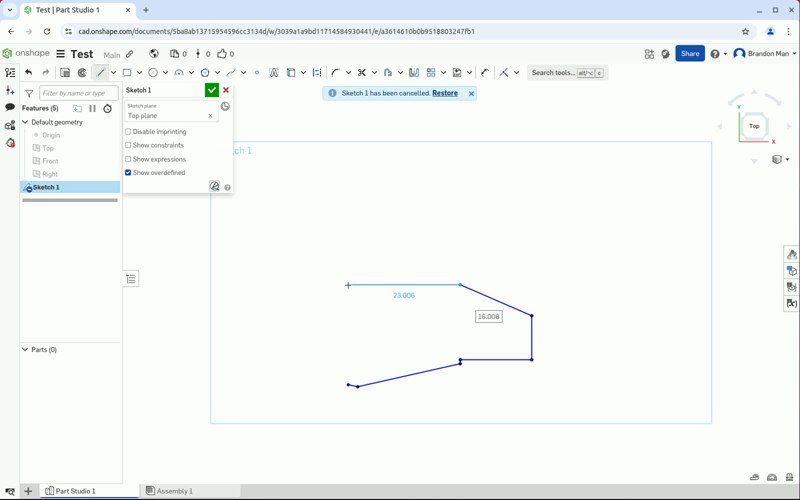
click(348, 284)
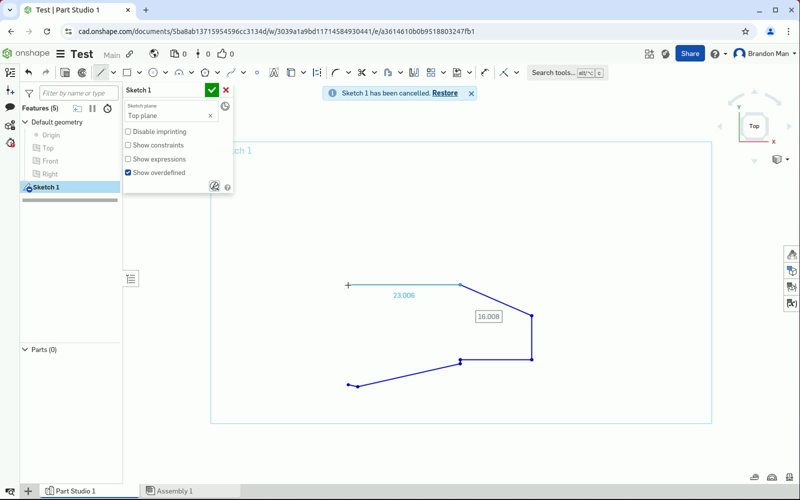
key_up(shift)
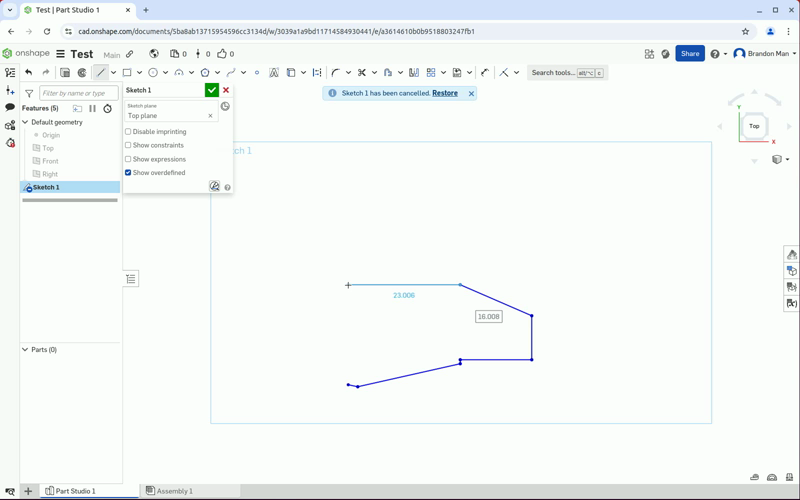
key_down(shift)
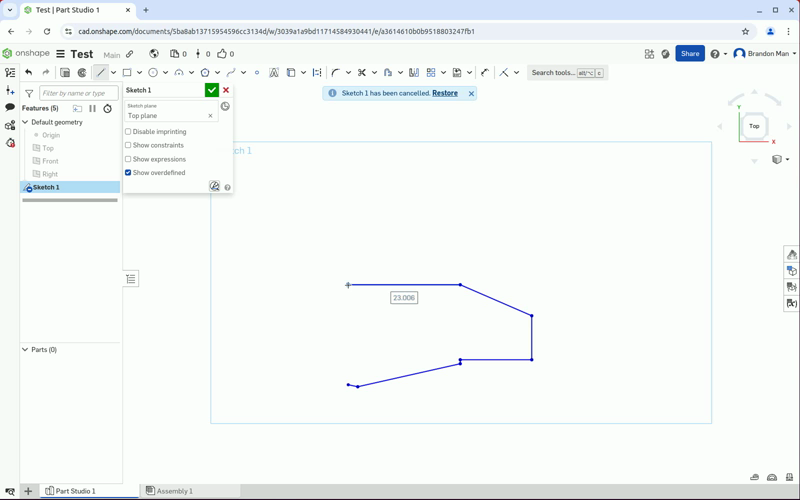
mouse_move(348, 384)
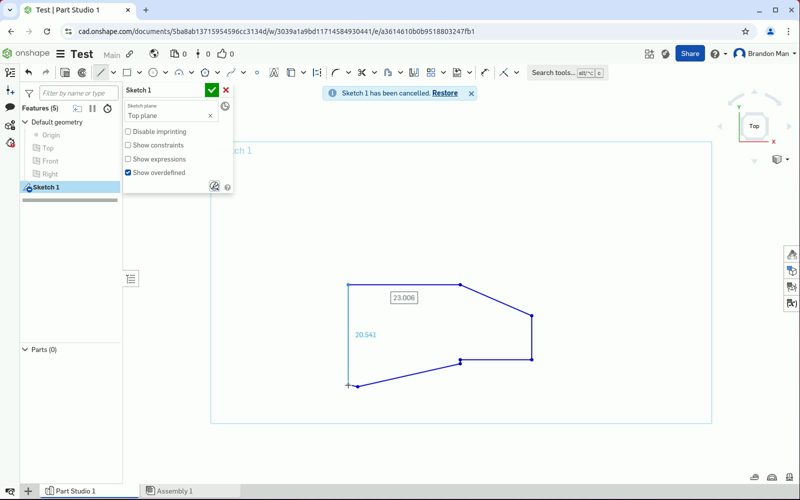
key_up(shift)
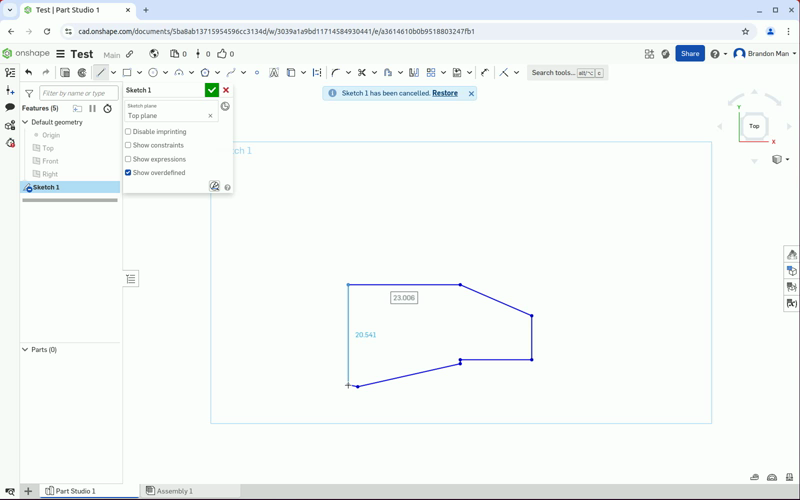
click(348, 384)
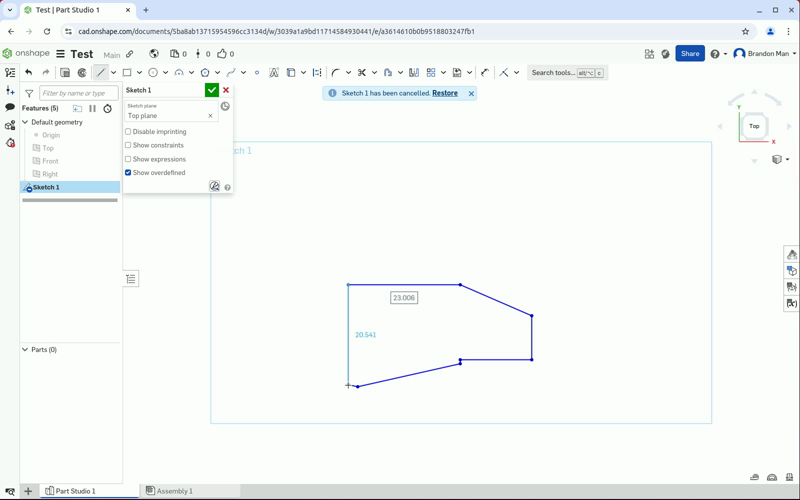
key(esc)
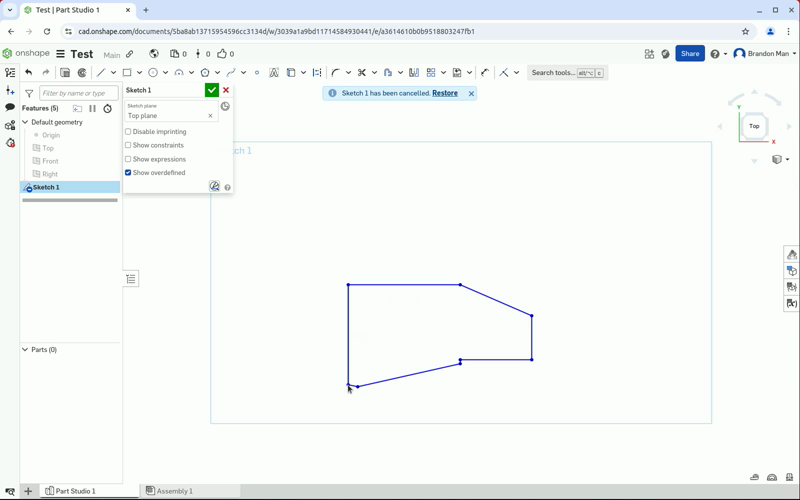
mouse_move(467, 329)
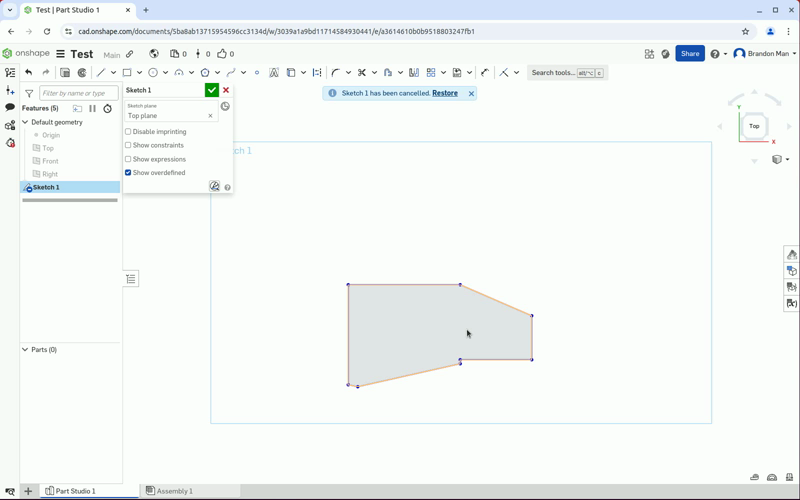
click(467, 329)
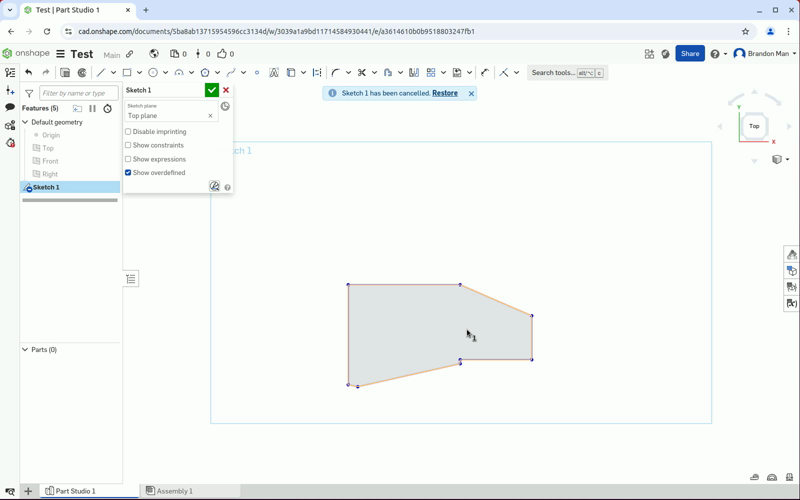
mouse_move(73, 352)
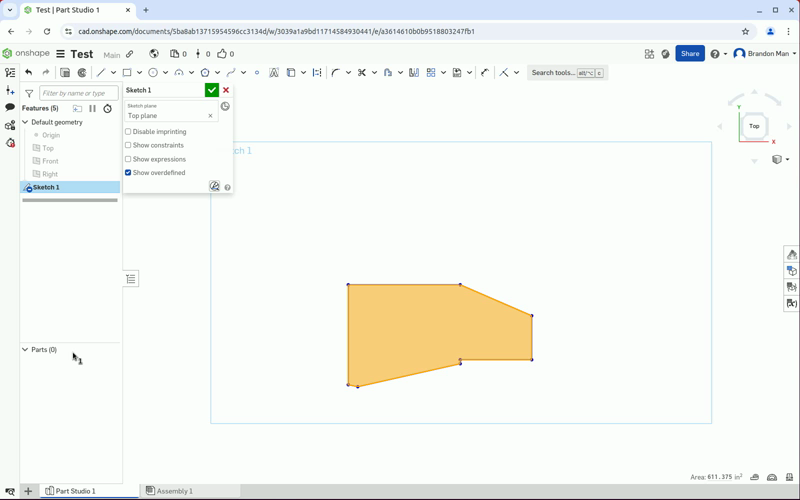
key(shift+y)
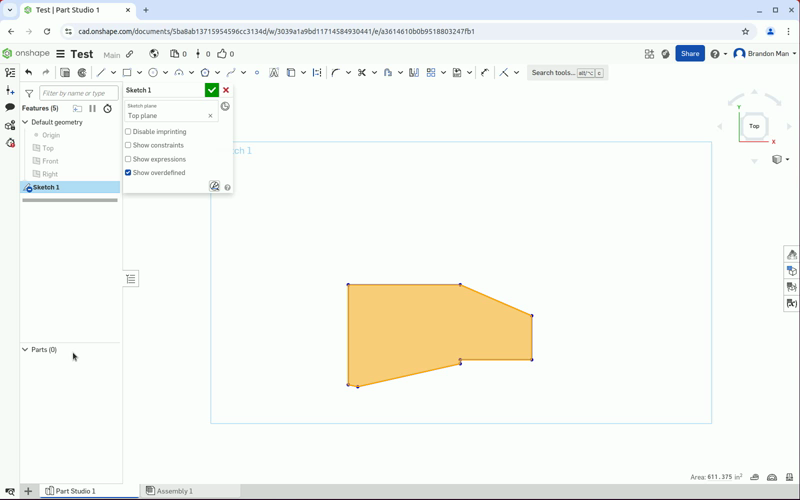
key(shift+e)
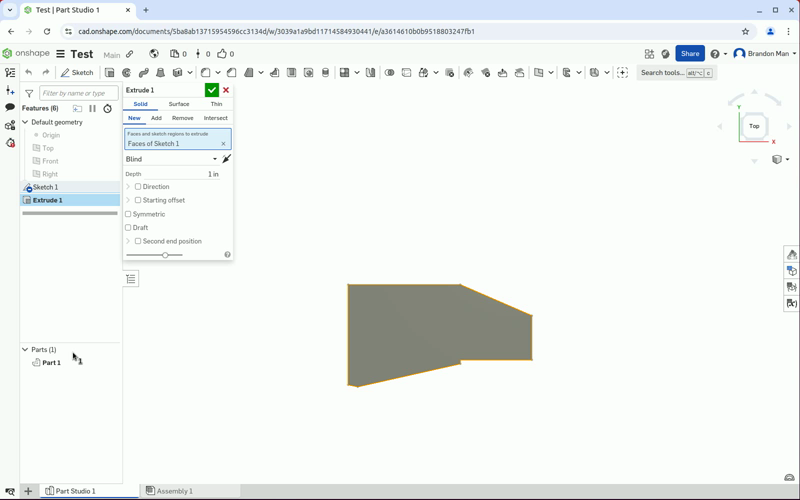
mouse_move(143, 106)
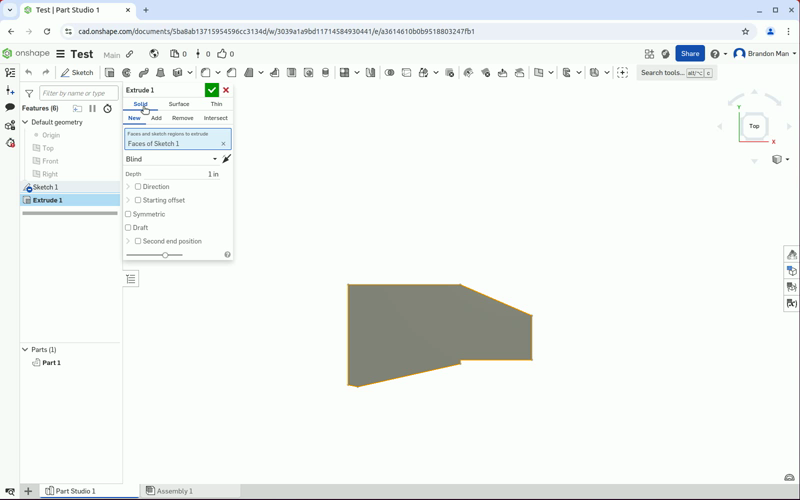
click(143, 106)
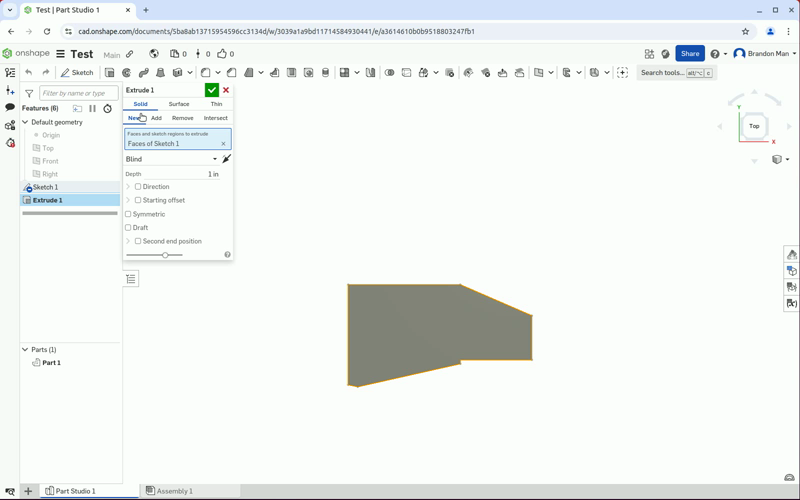
mouse_move(137, 120)
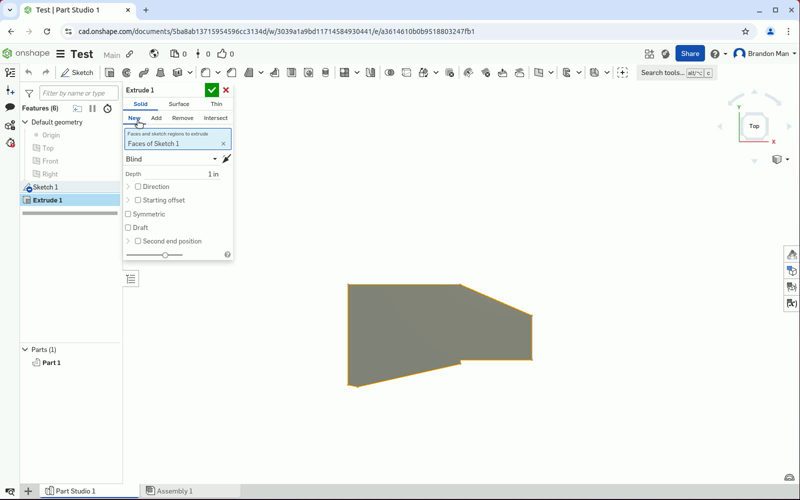
click(137, 120)
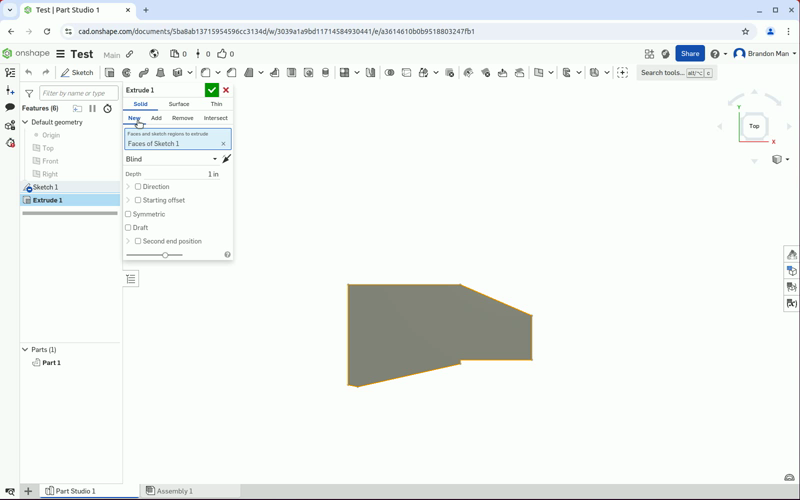
key(tab, 4)
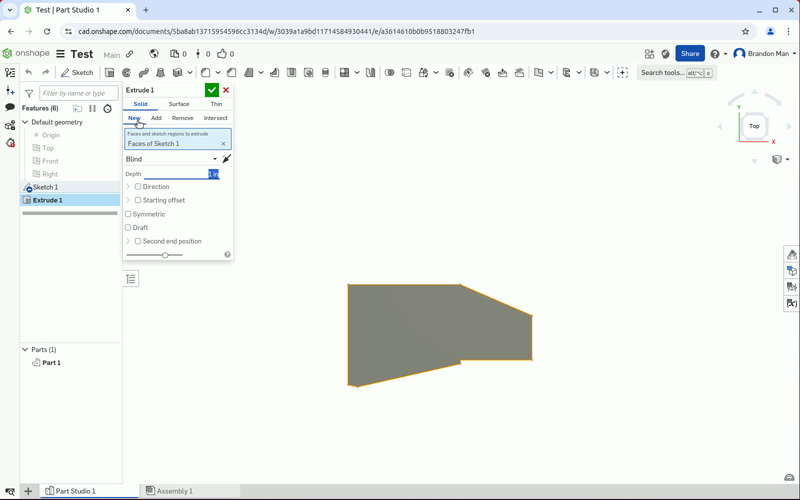
text(-0.241)
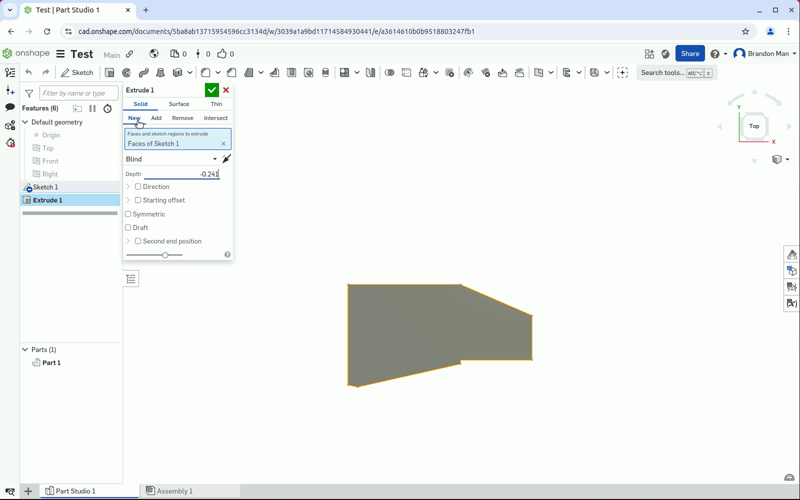
key(enter)
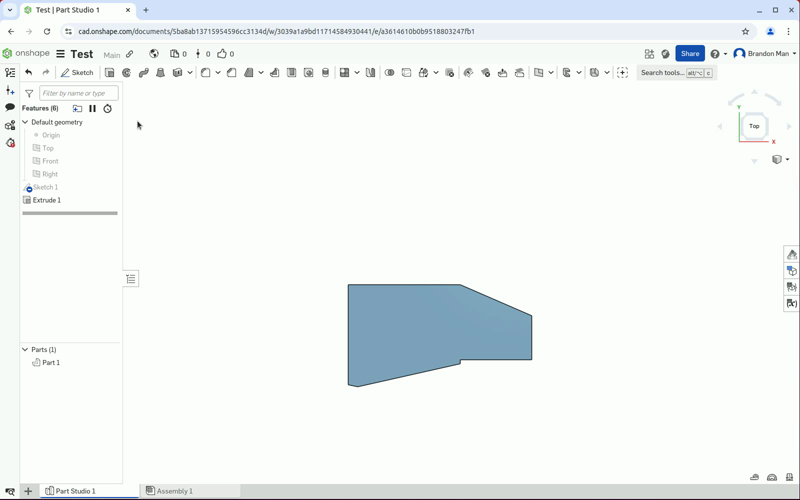
key(shift+h)
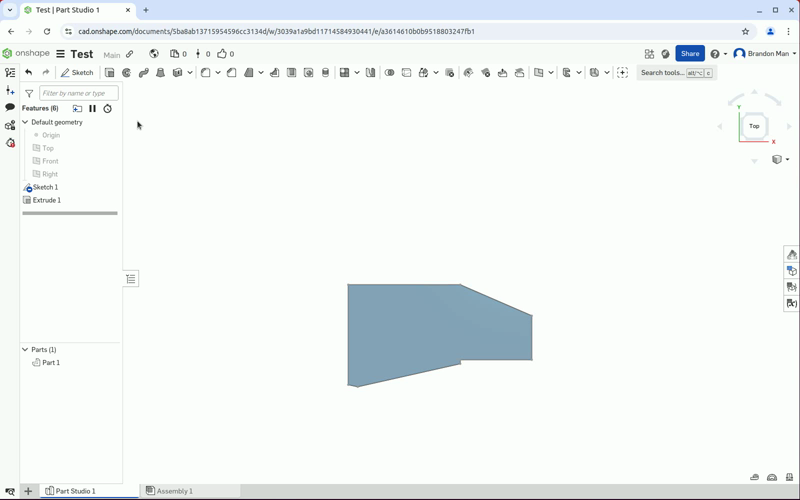
key(shift+h)
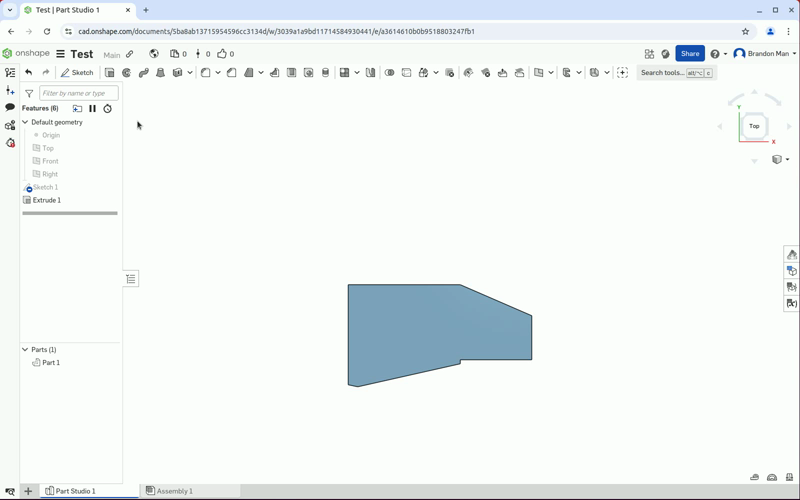
mouse_move(73, 189)
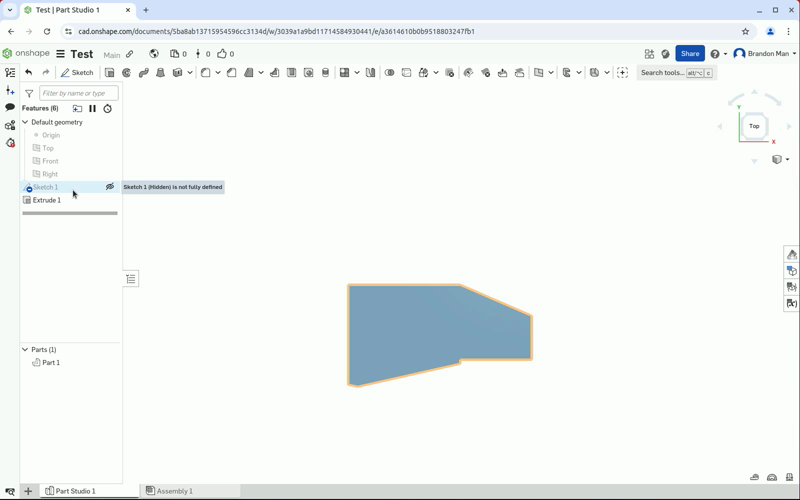
click(73, 189)
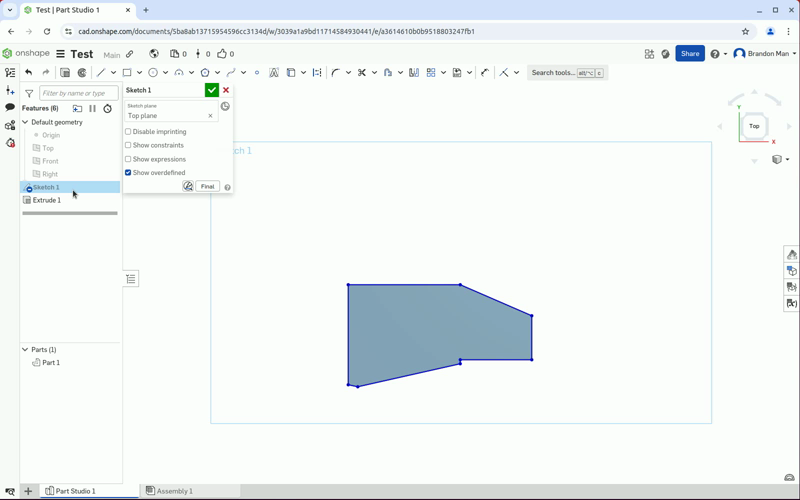
mouse_move(229, 92)
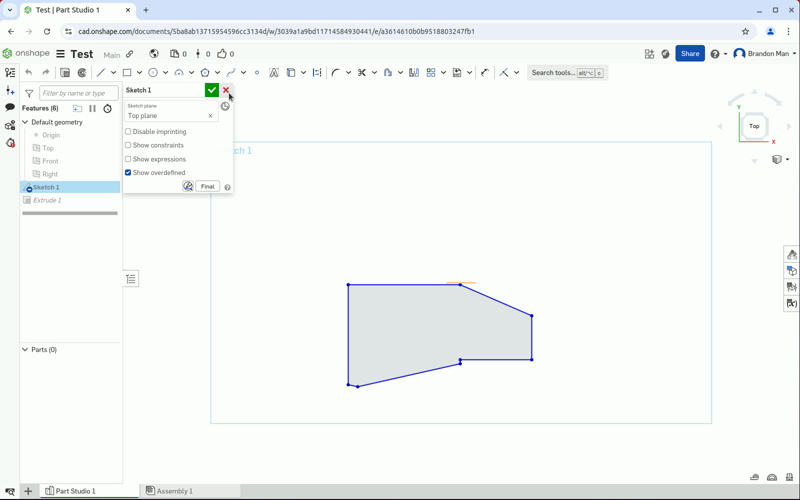
click(229, 92)
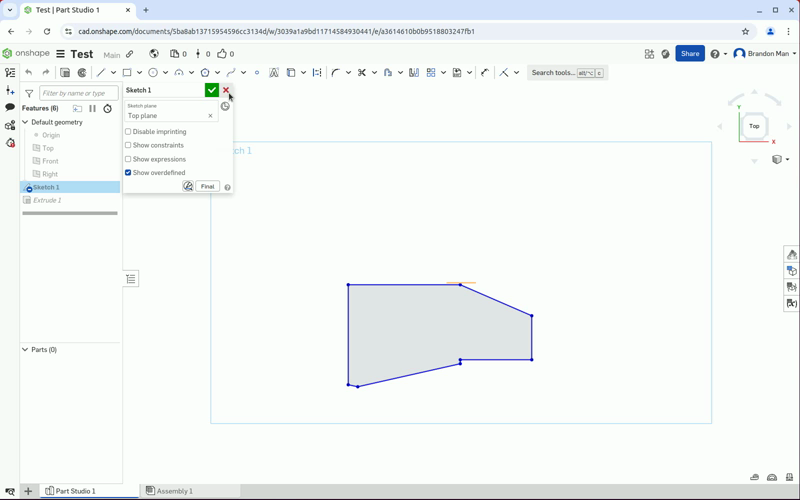
key(shift+s)
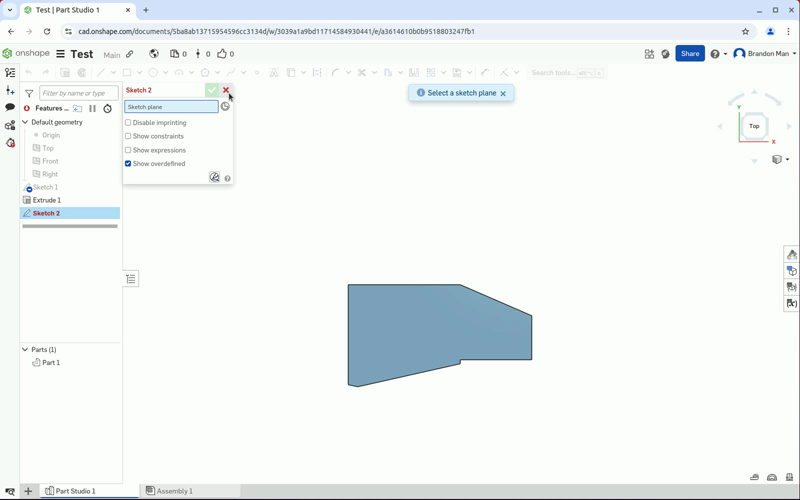
mouse_move(73, 150)
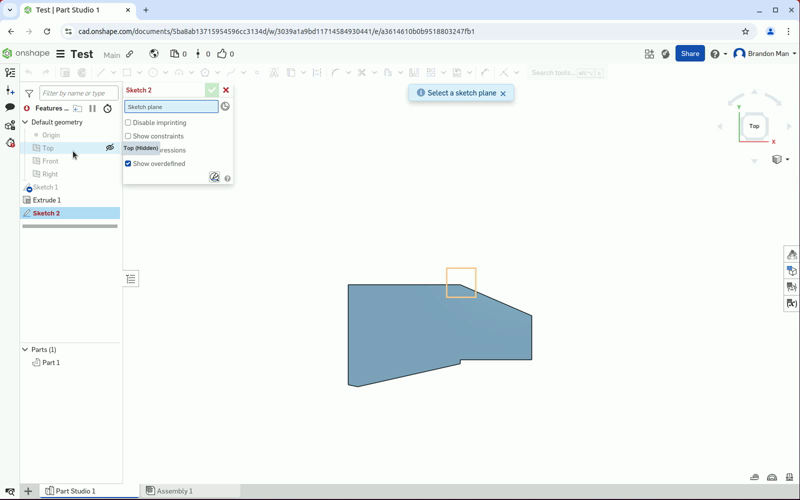
click(73, 150)
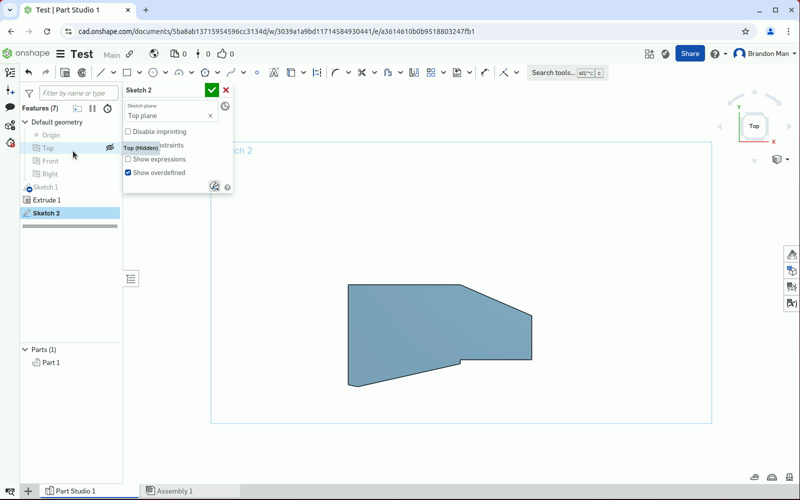
mouse_move(73, 352)
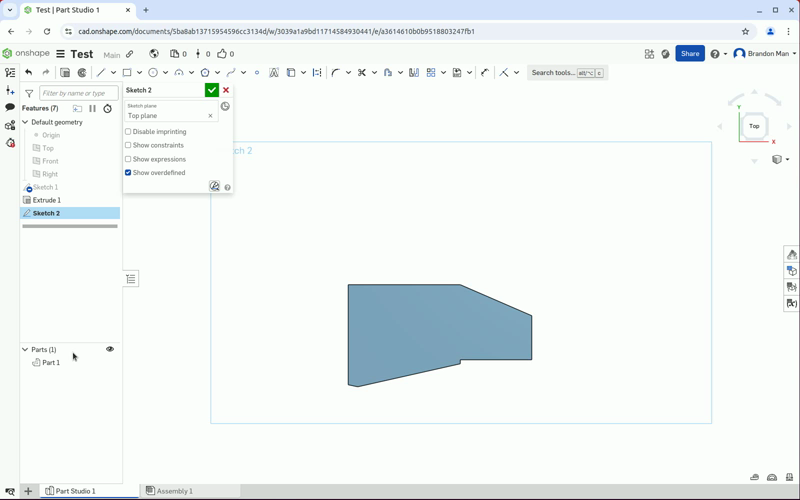
key(y)
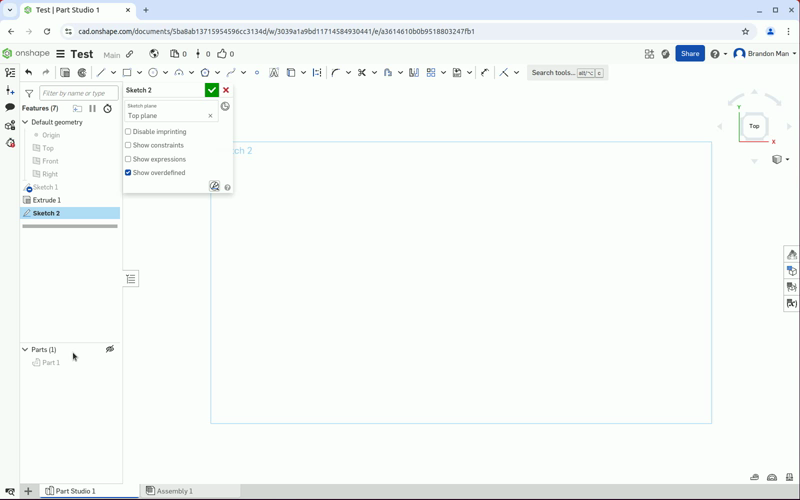
key(c)
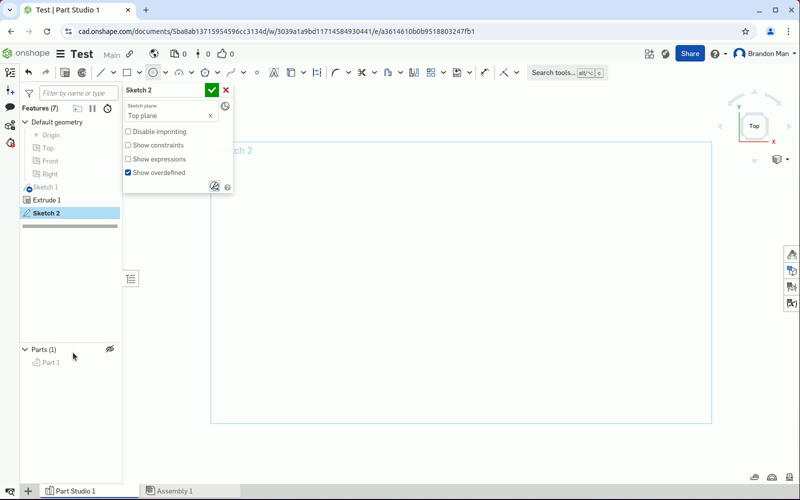
key_down(shift)
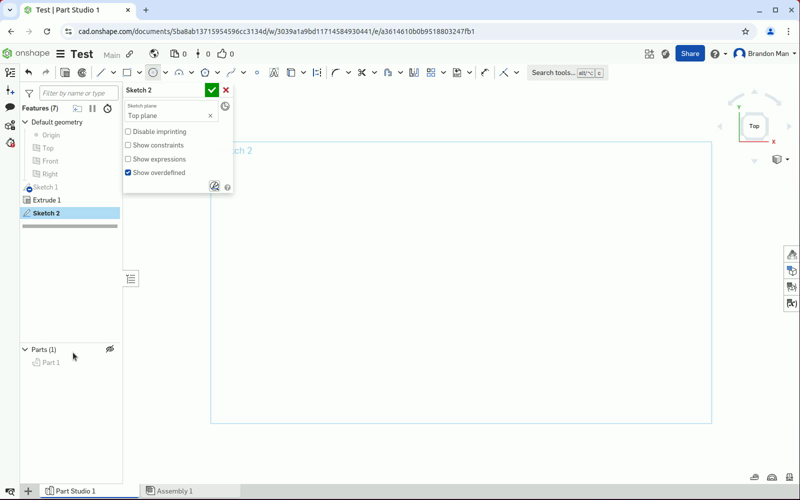
mouse_move(528, 316)
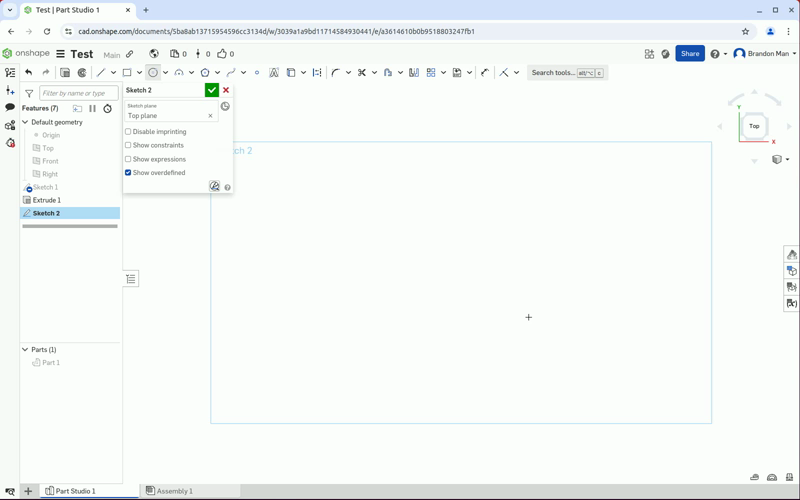
click(528, 316)
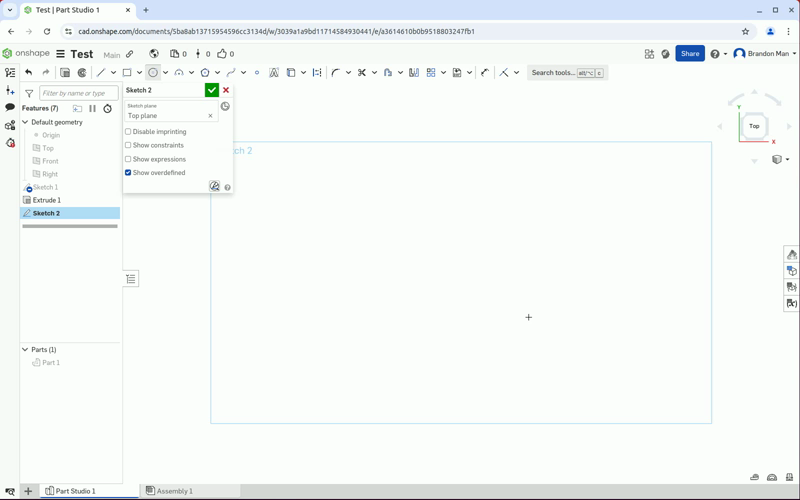
key_up(shift)
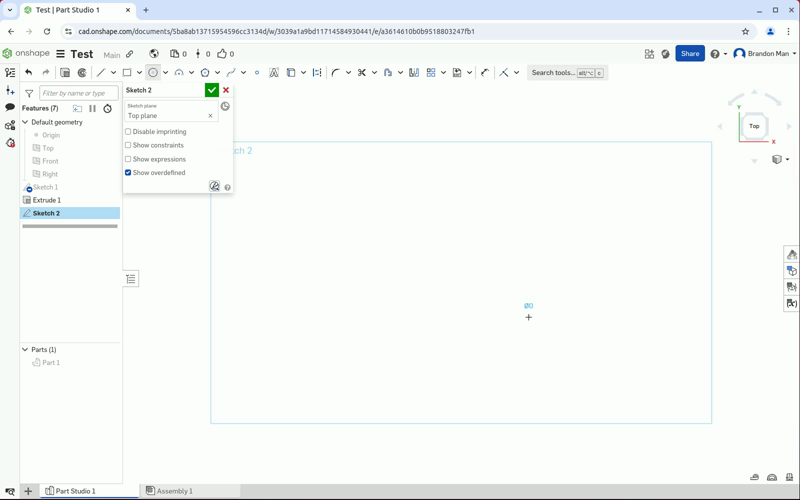
mouse_move(529, 316)
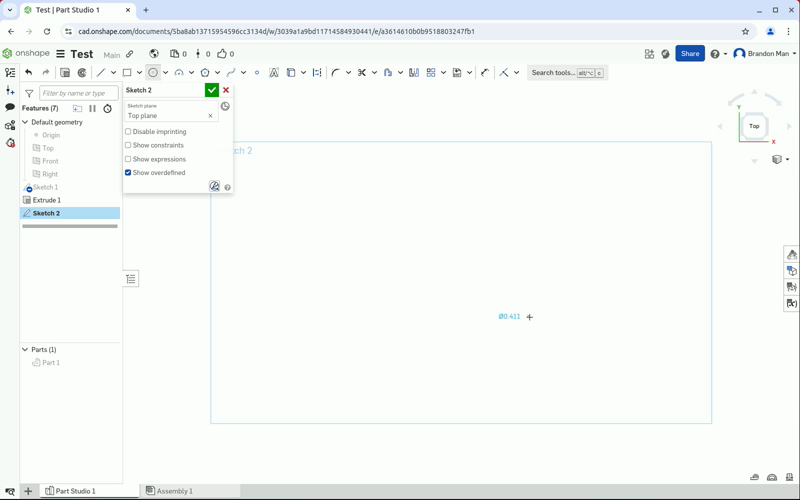
scroll(6)
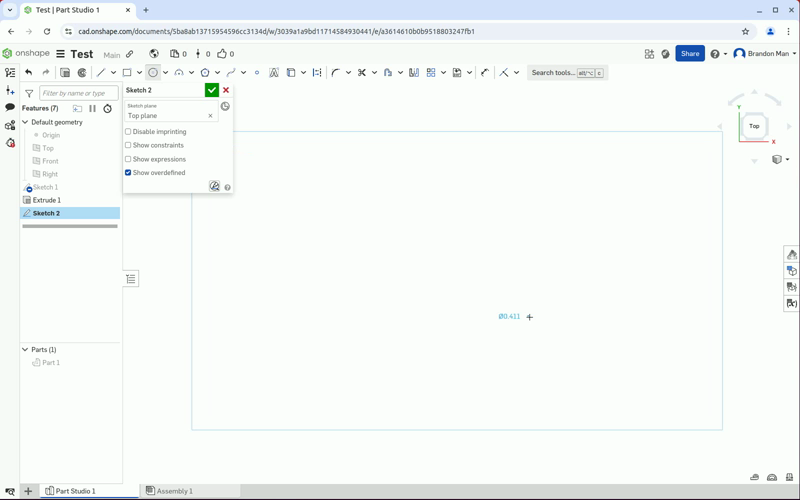
scroll(6)
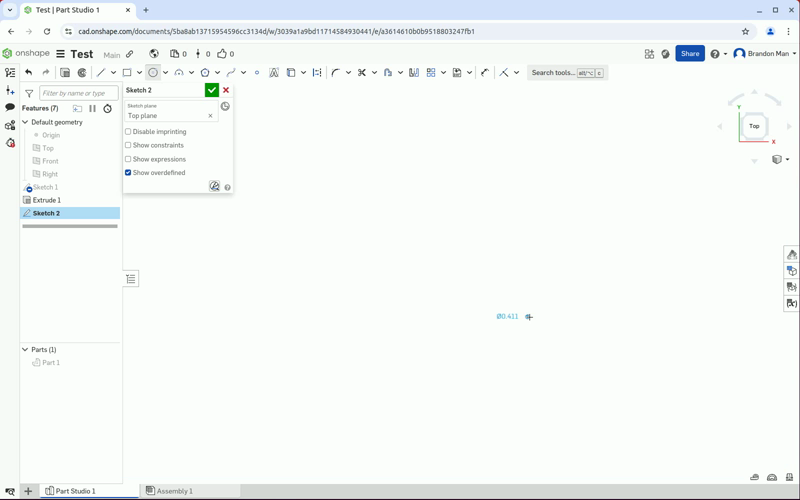
scroll(6)
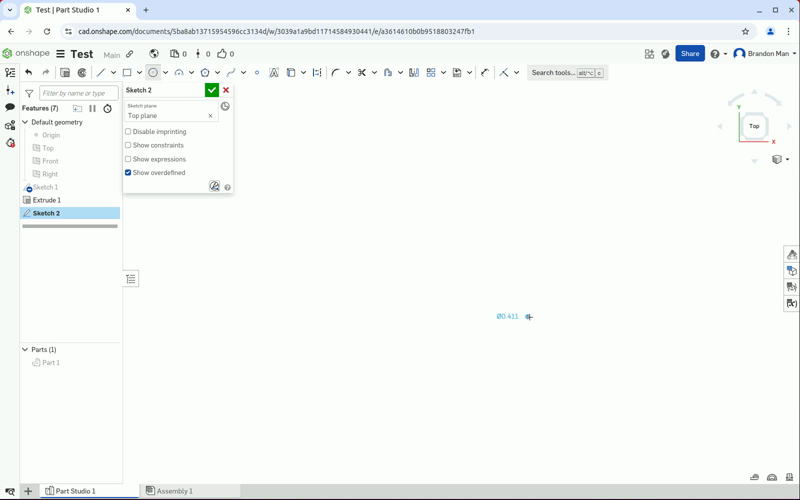
scroll(6)
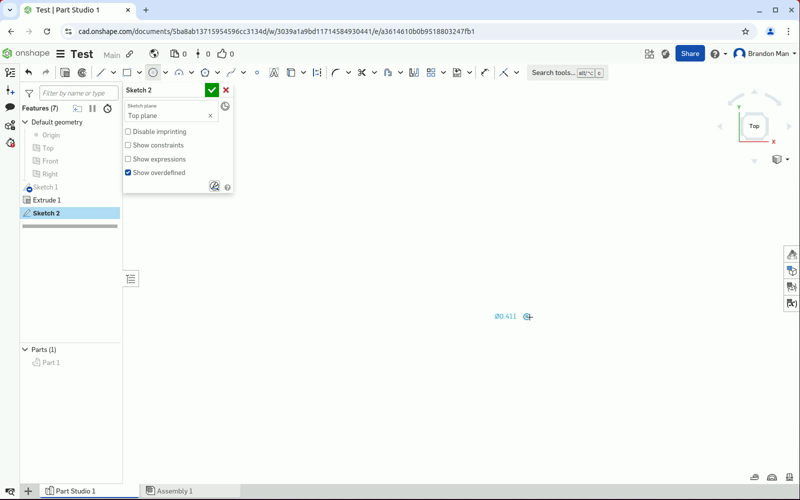
scroll(6)
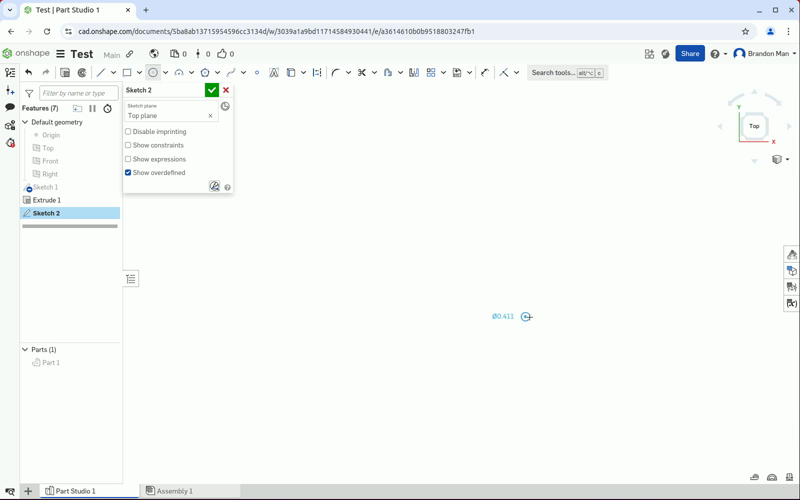
scroll(6)
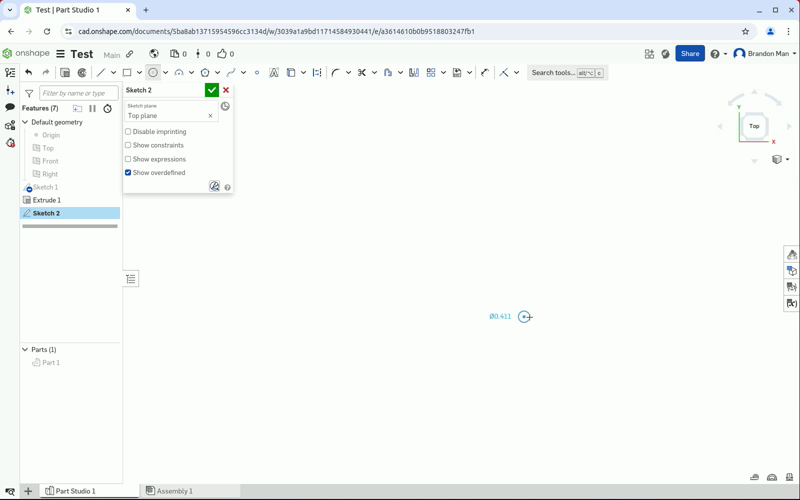
scroll(6)
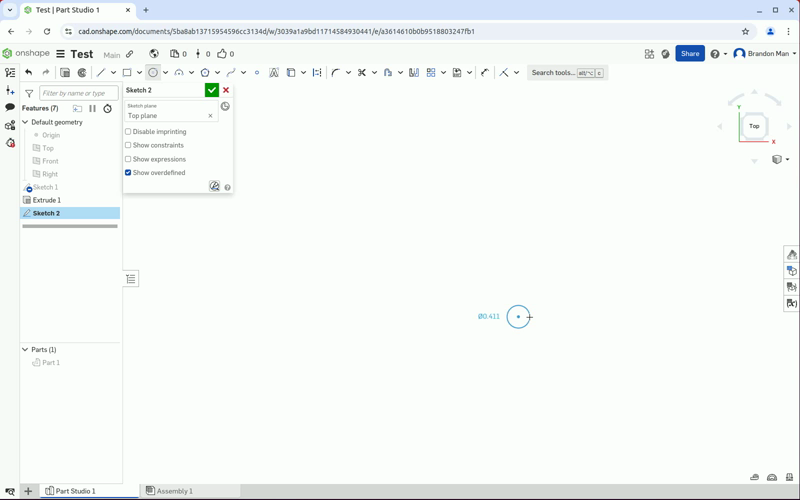
click(529, 316)
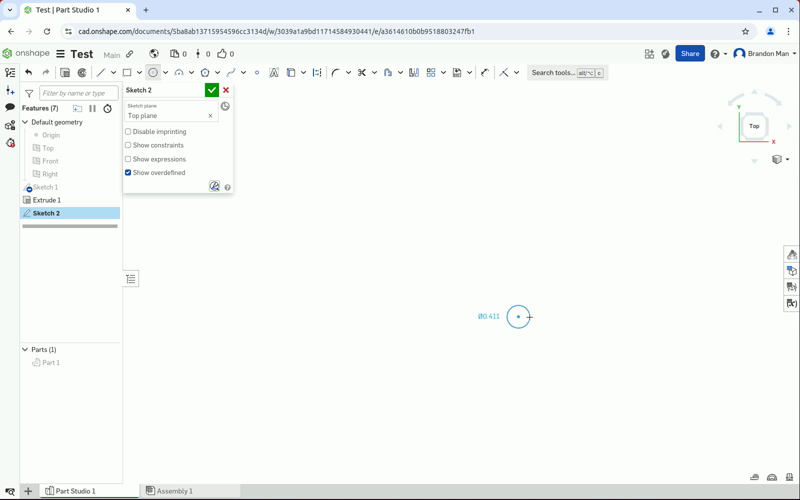
scroll(-6)
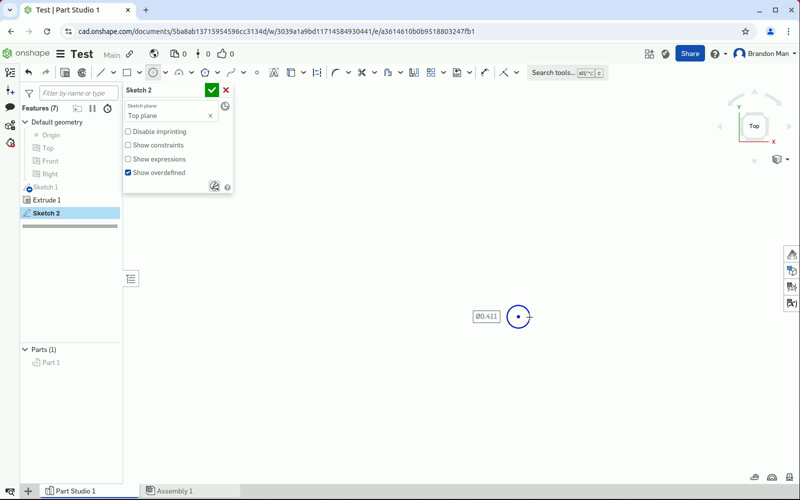
scroll(-6)
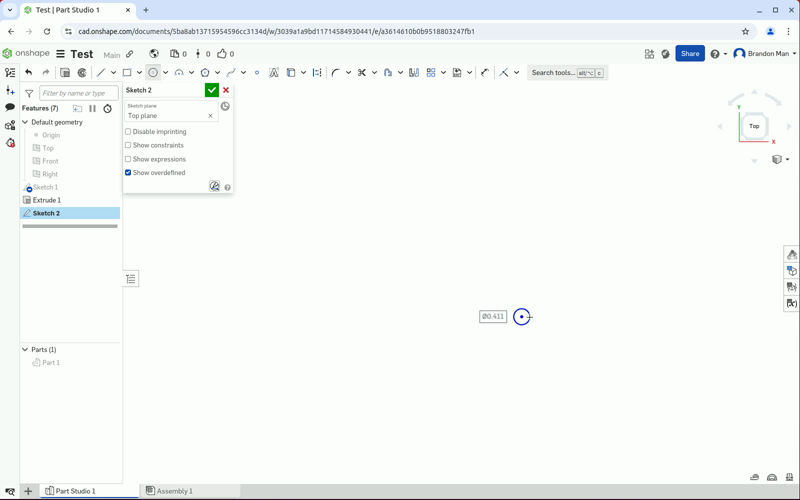
scroll(-6)
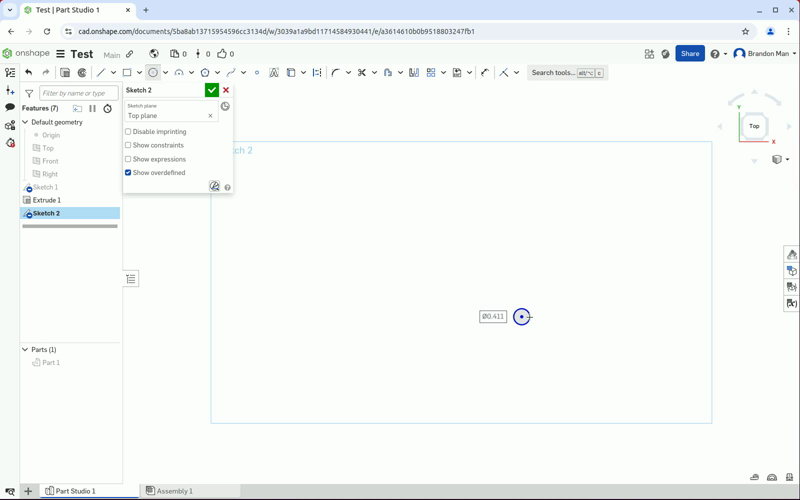
scroll(-6)
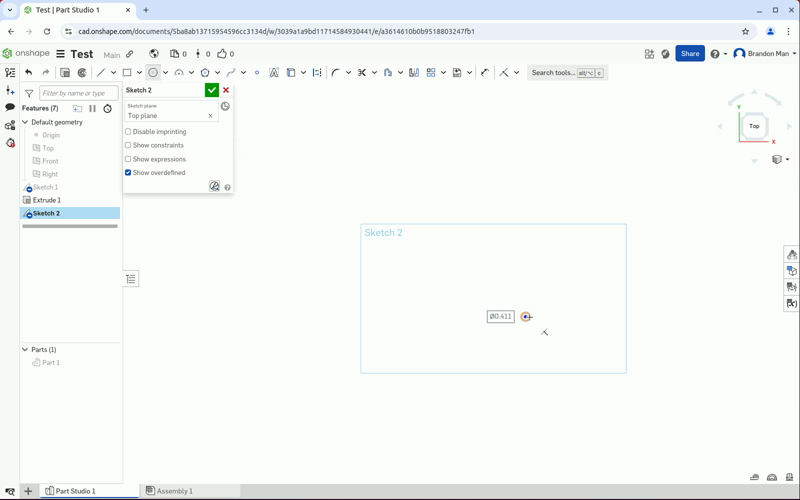
scroll(-6)
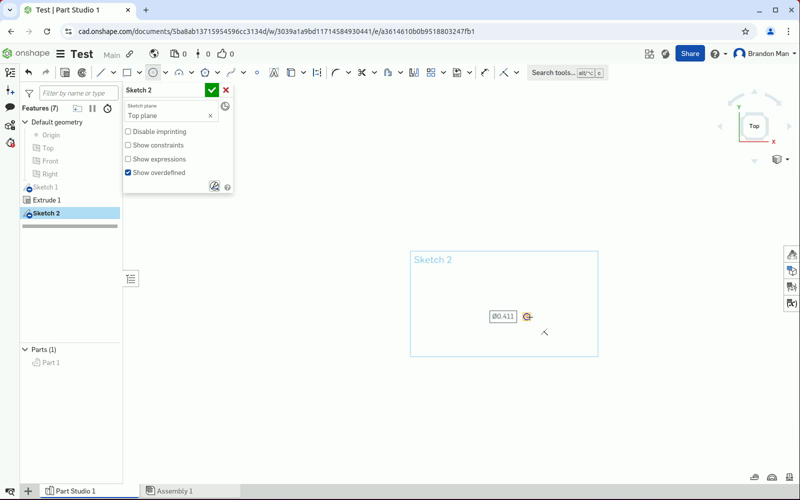
scroll(-6)
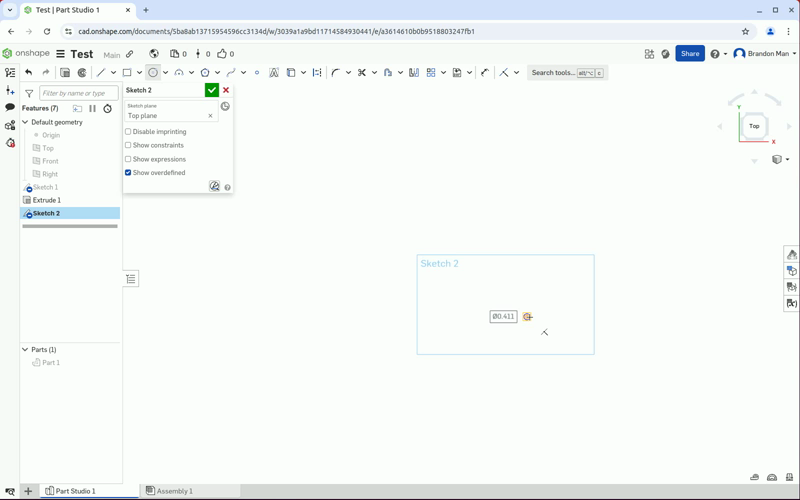
scroll(-6)
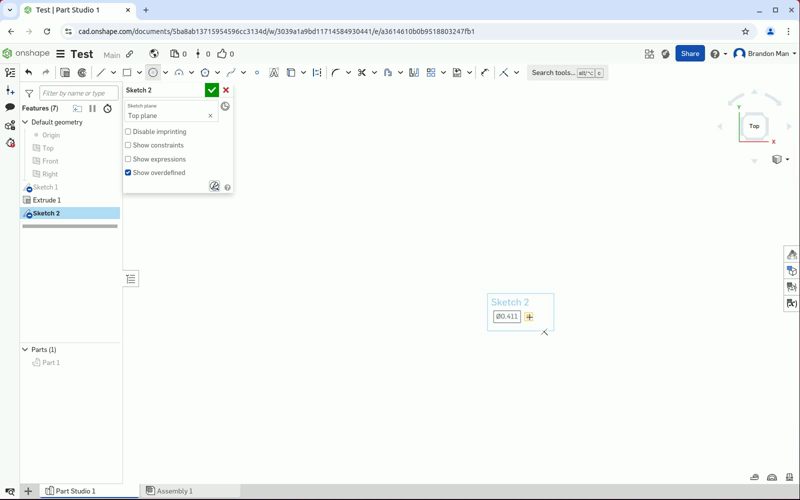
key(esc)
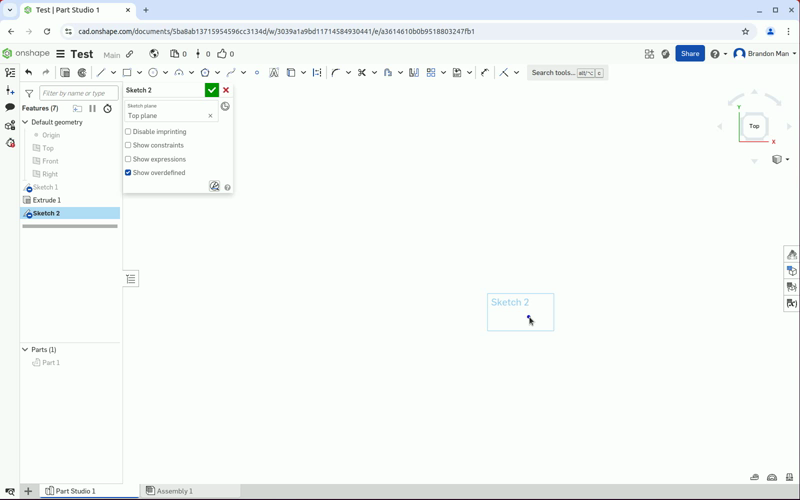
mouse_move(528, 316)
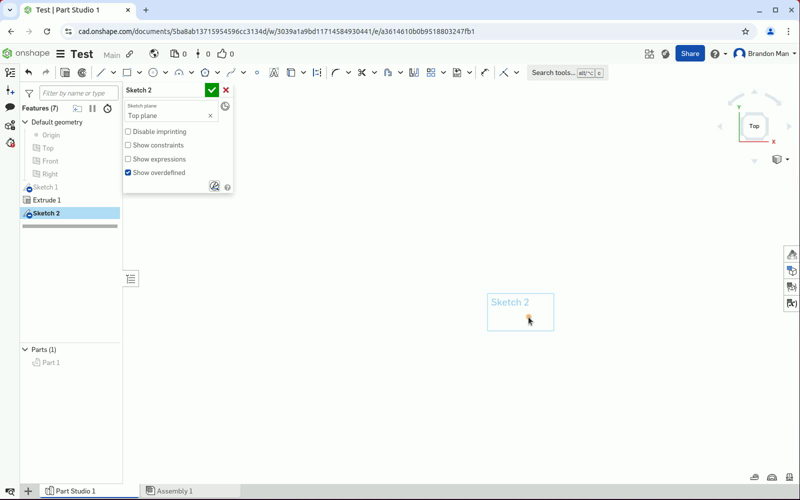
scroll(6)
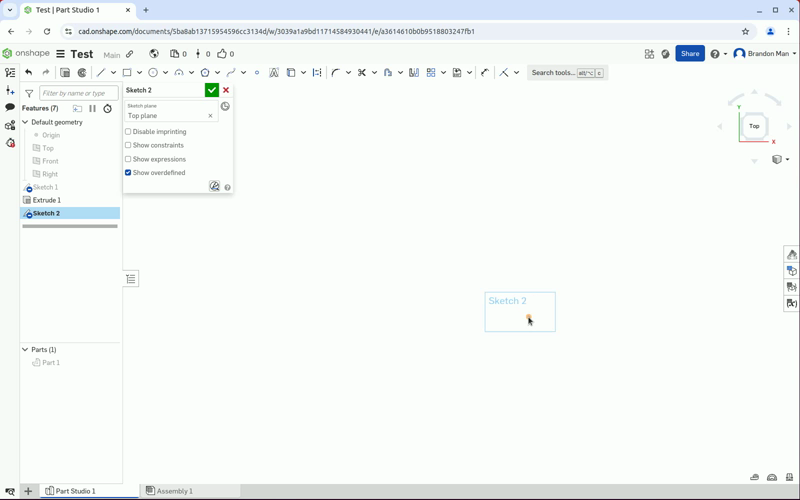
scroll(6)
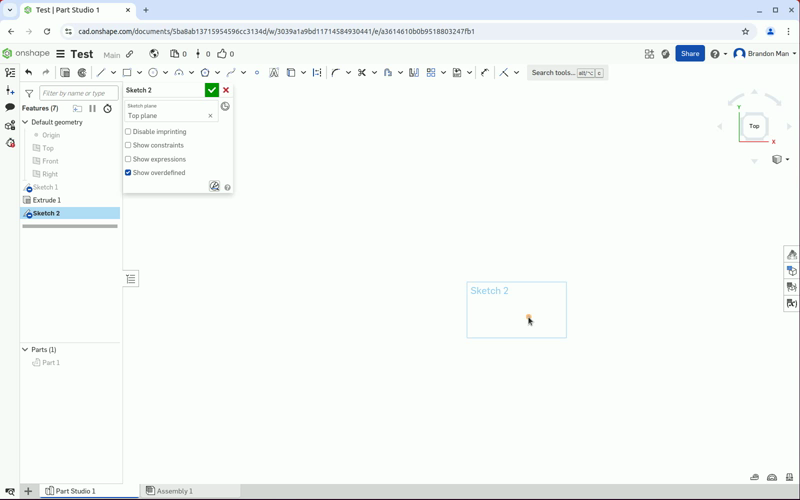
scroll(6)
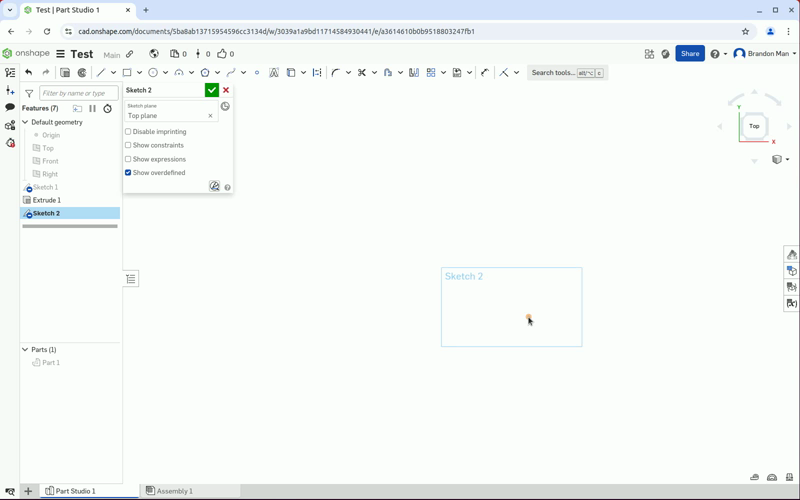
scroll(6)
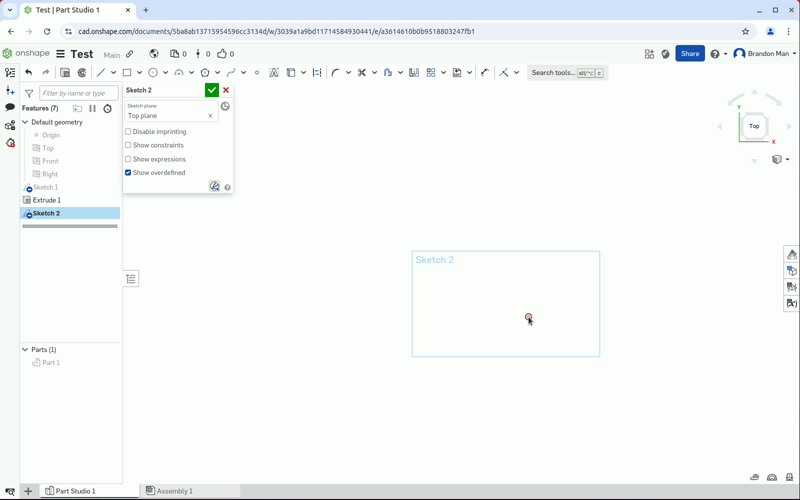
scroll(6)
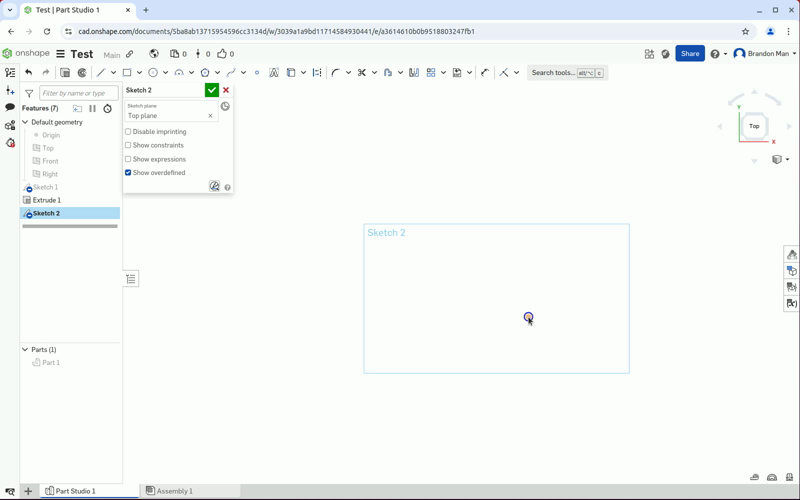
scroll(6)
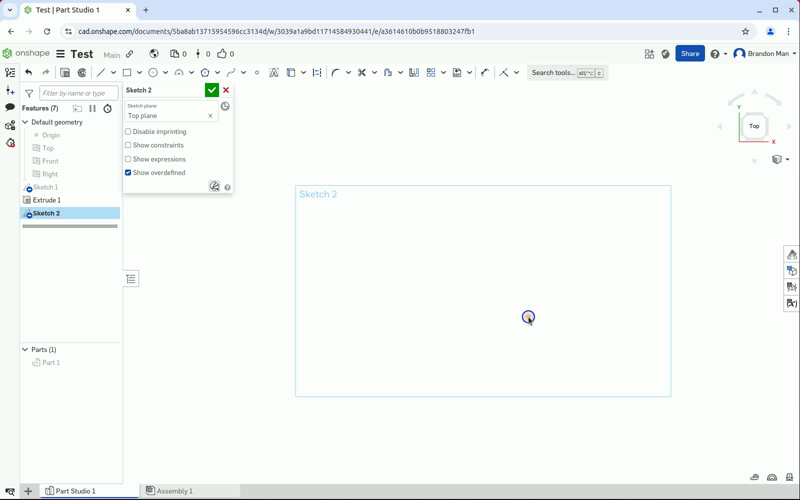
scroll(6)
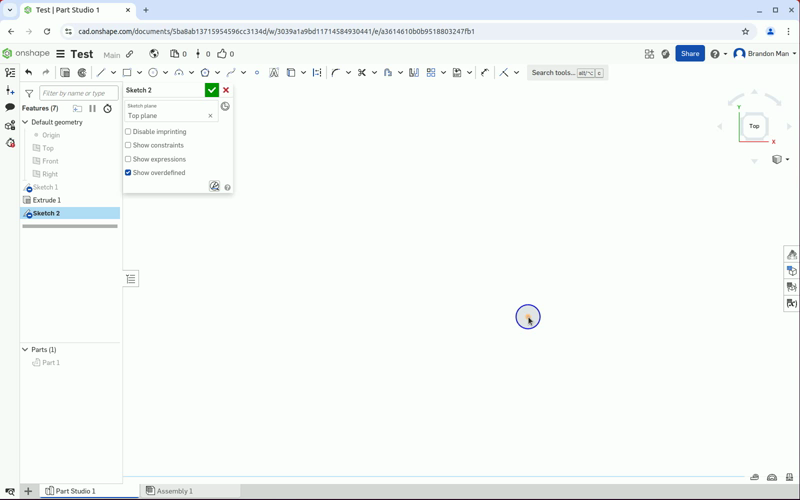
click(528, 316)
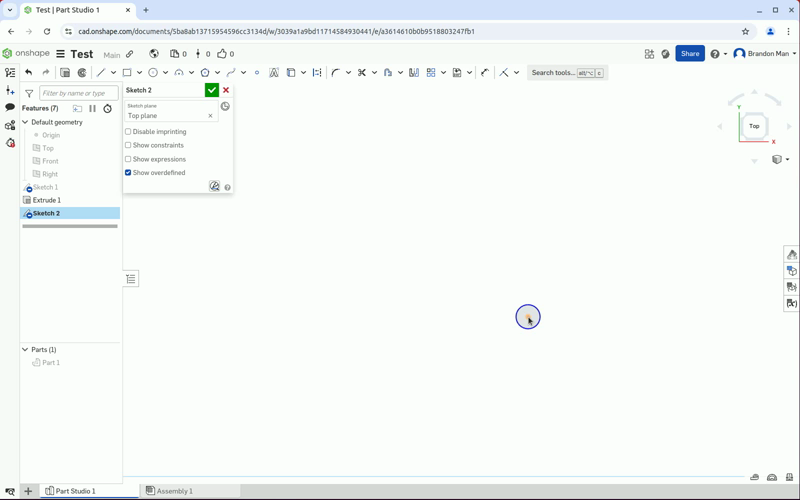
scroll(-6)
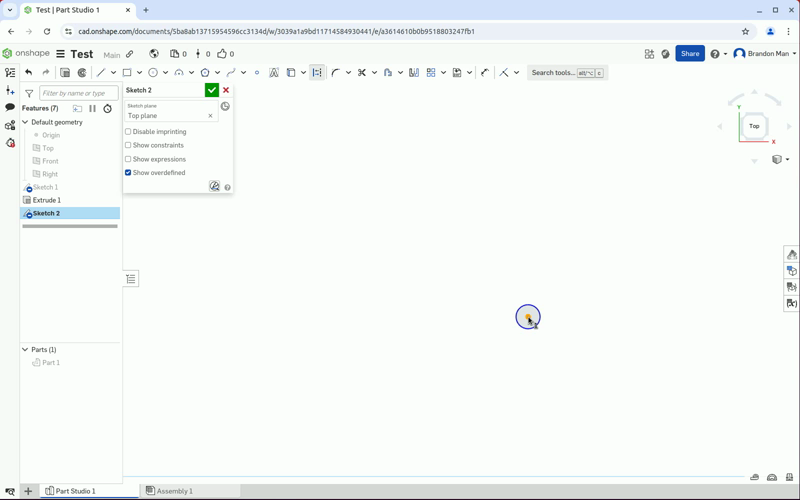
scroll(-6)
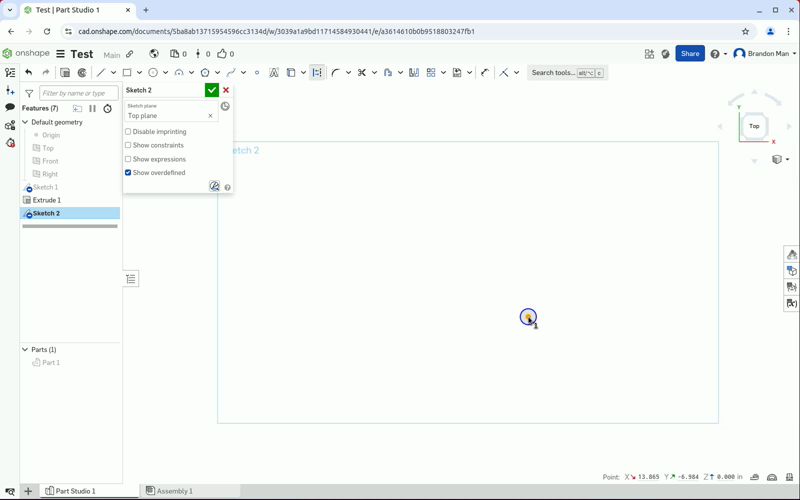
scroll(-6)
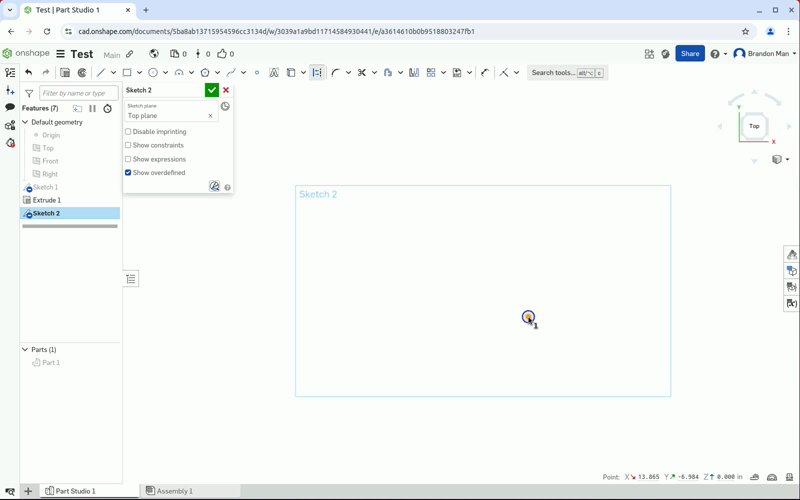
scroll(-6)
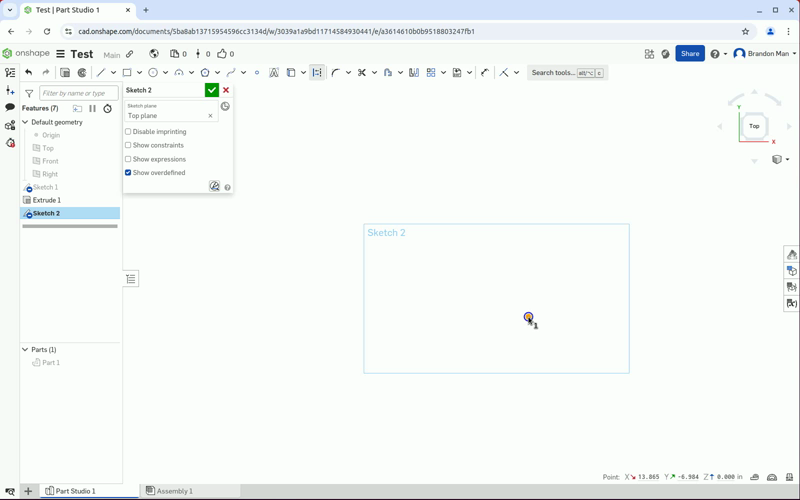
scroll(-6)
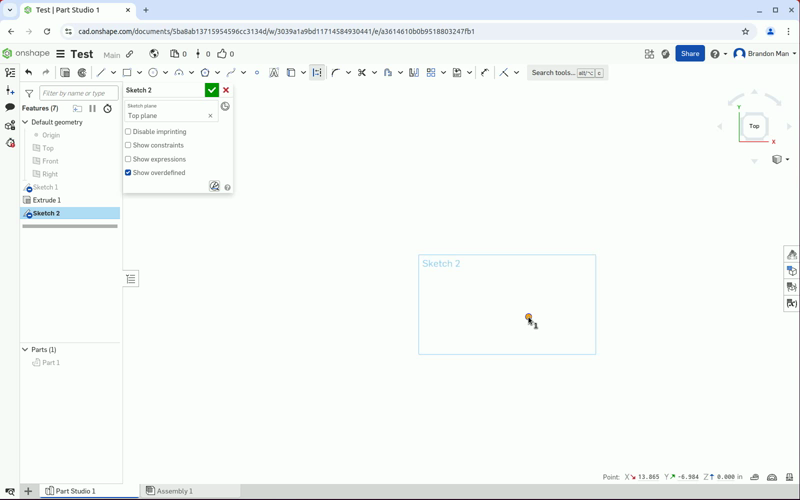
scroll(-6)
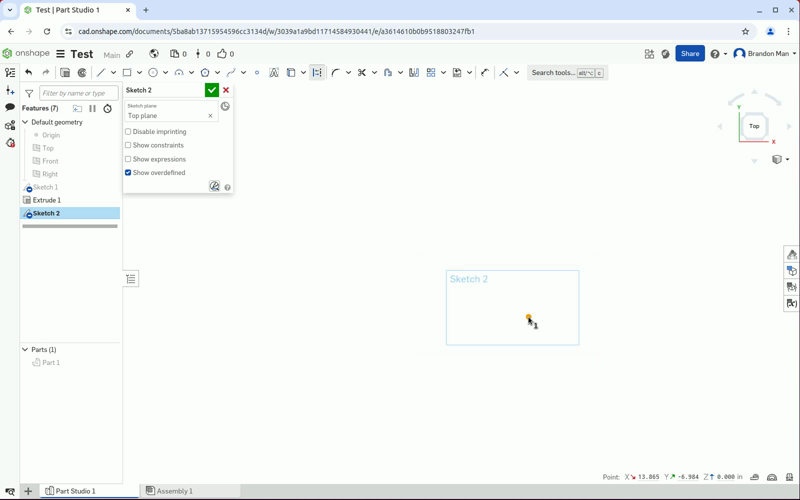
scroll(-6)
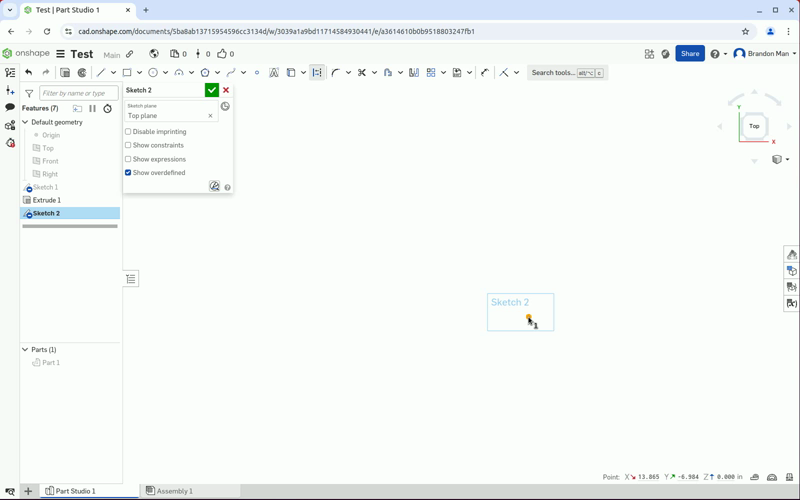
mouse_move(73, 352)
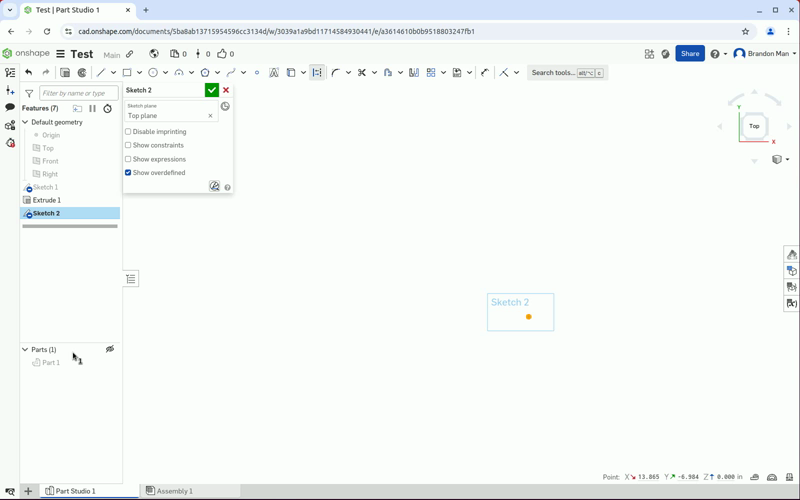
key(shift+y)
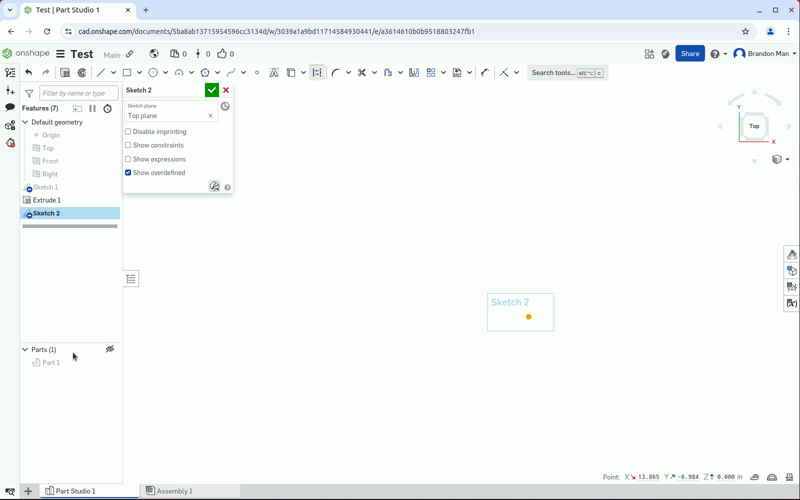
key(shift+e)
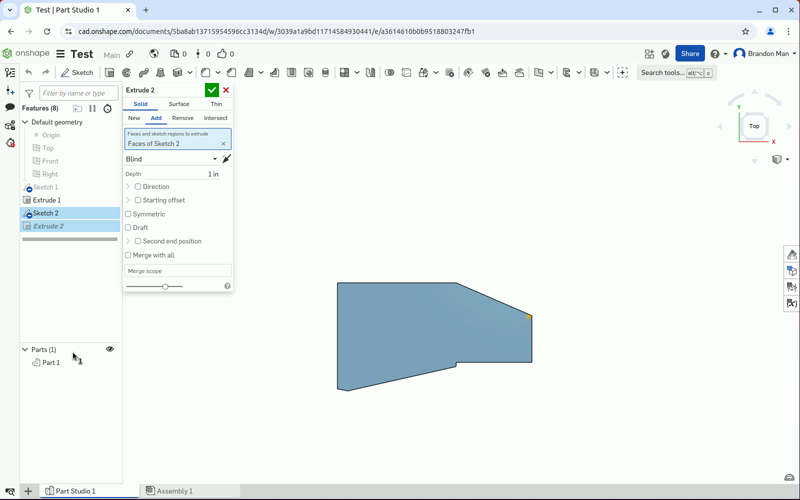
mouse_move(143, 106)
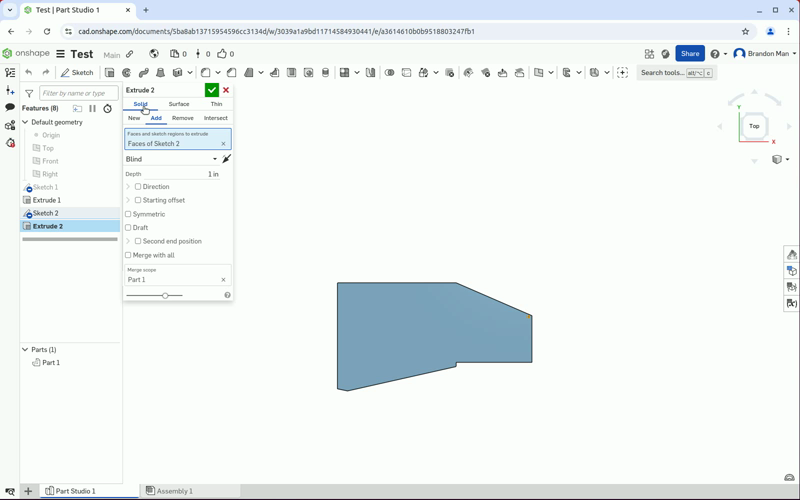
click(143, 106)
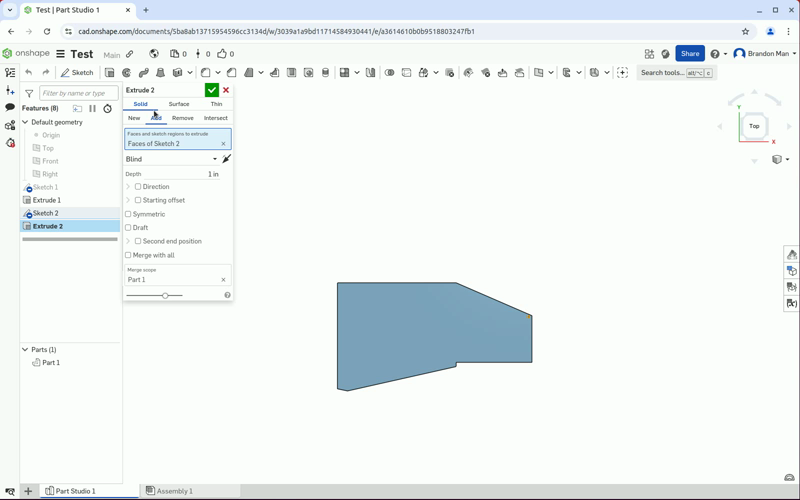
mouse_move(186, 120)
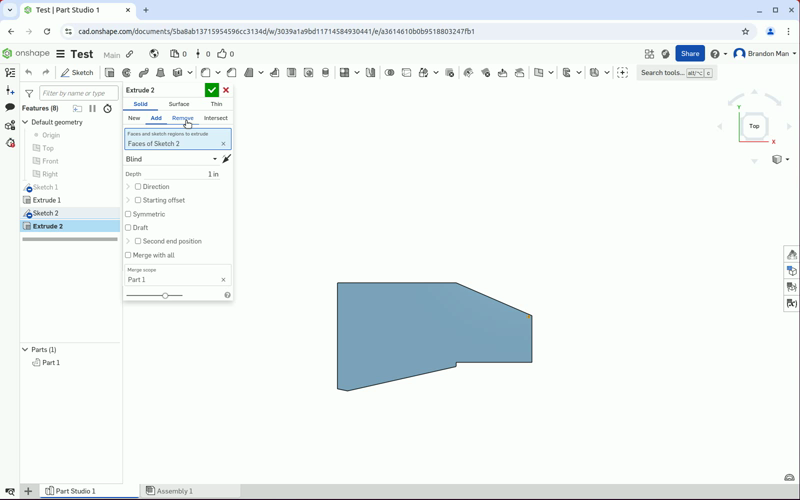
click(186, 120)
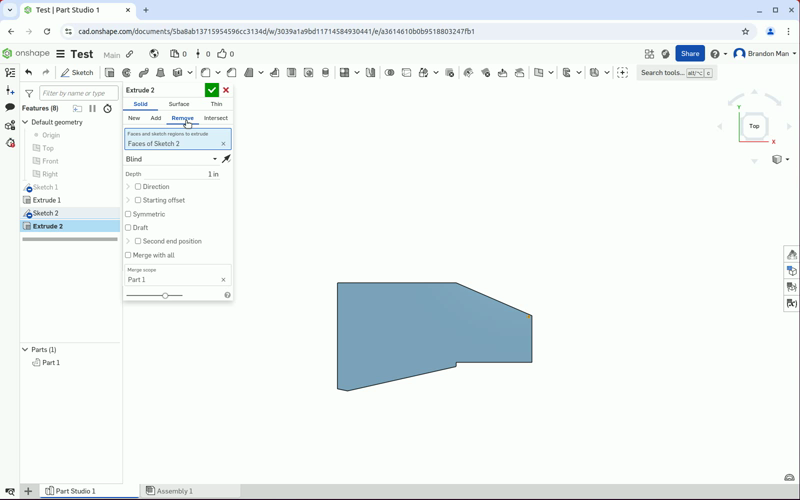
key(tab, 4)
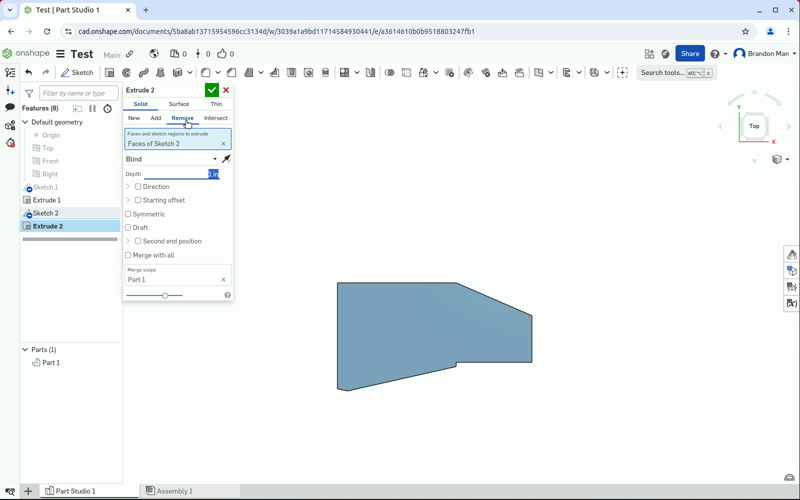
text(0.241)
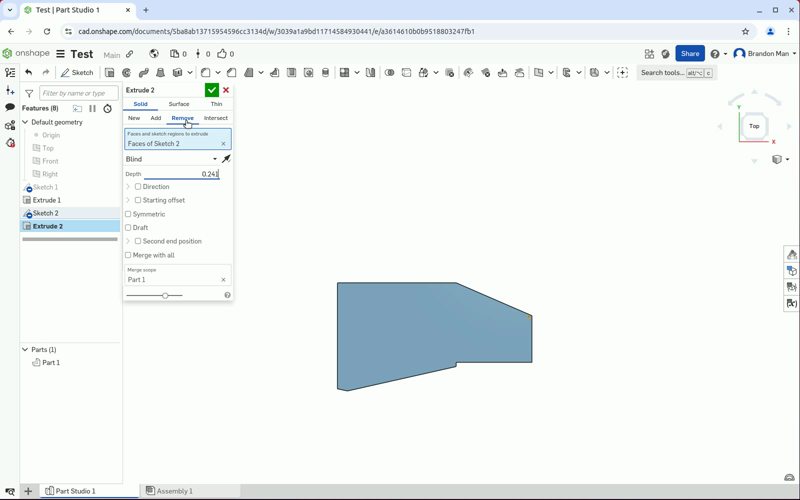
key(tab, 6)
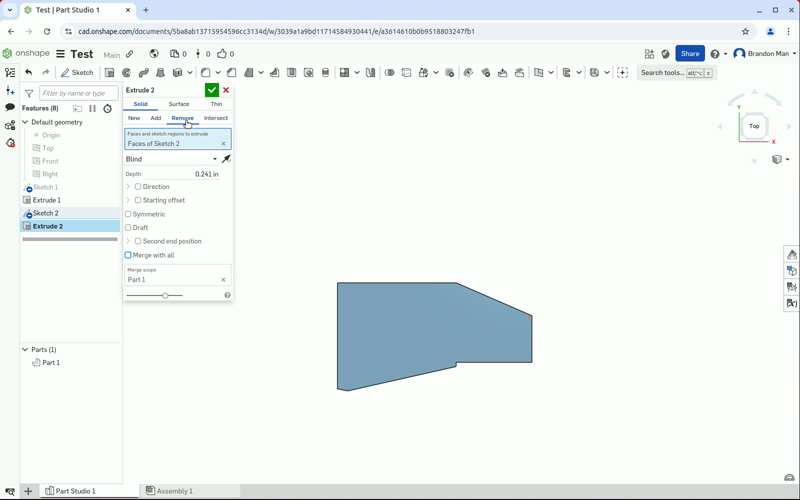
key(space)
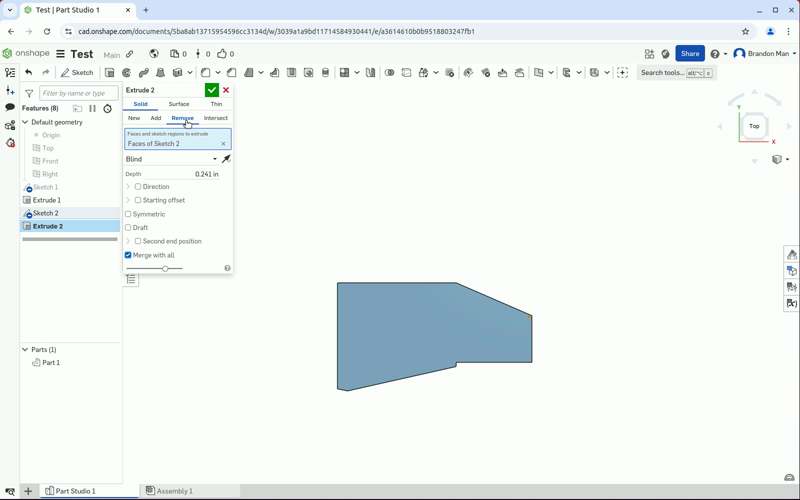
key(enter)
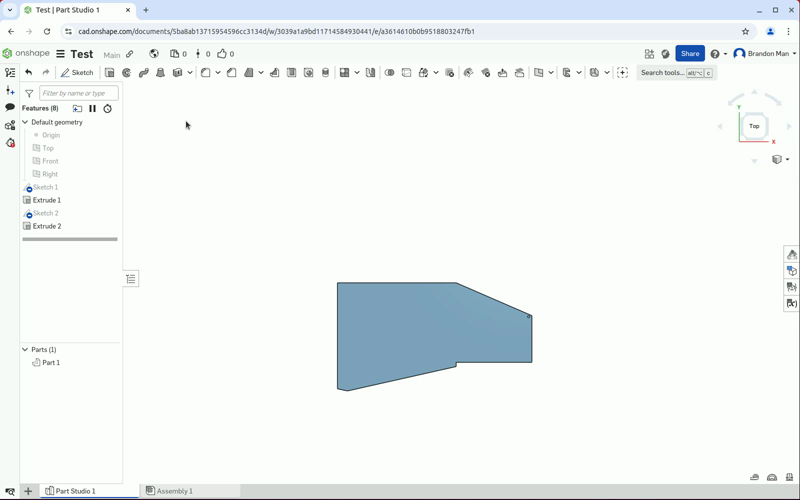
key(shift+h)
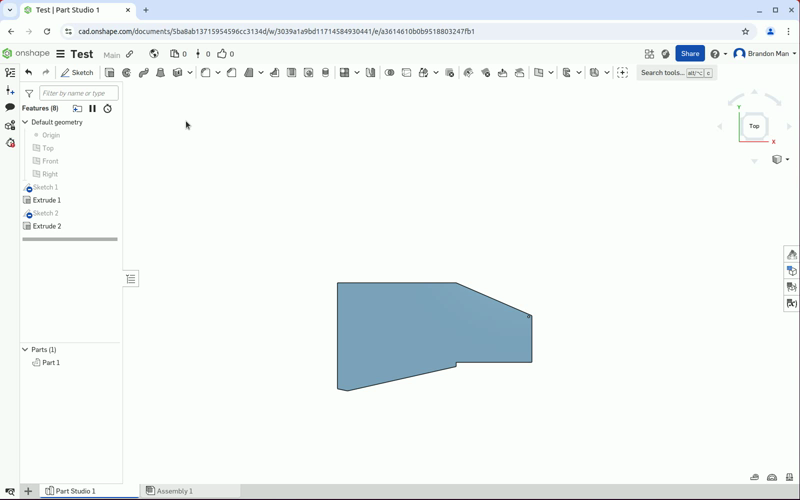
key(shift+h)
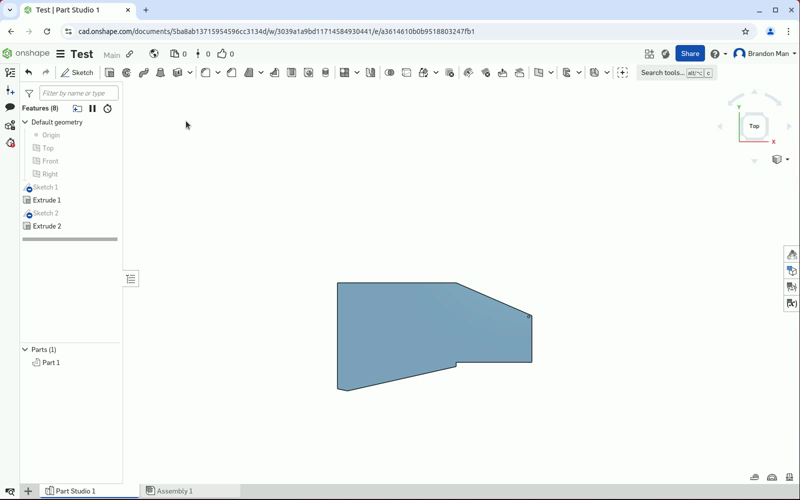
mouse_move(73, 189)
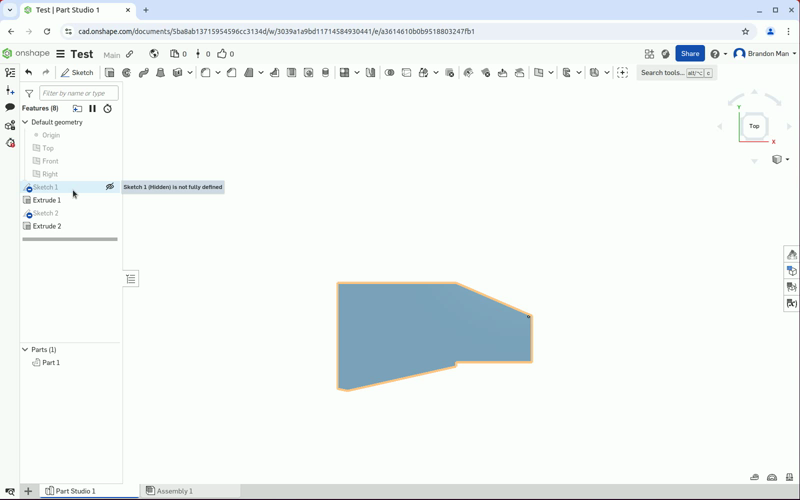
click(73, 189)
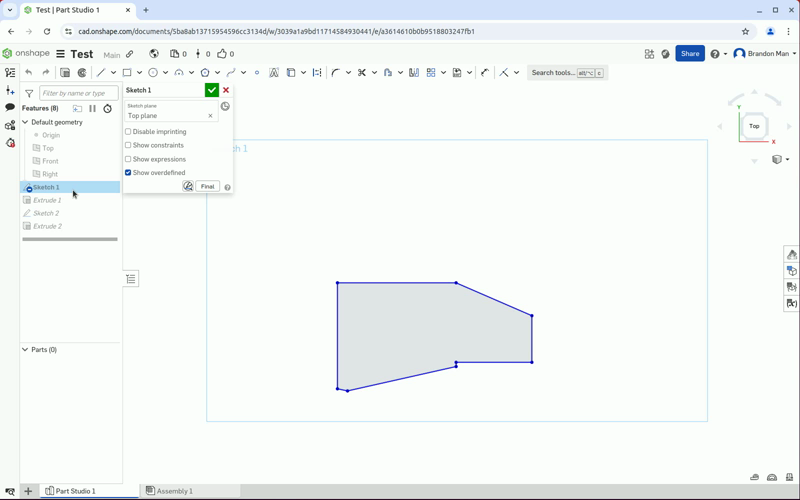
mouse_move(229, 92)
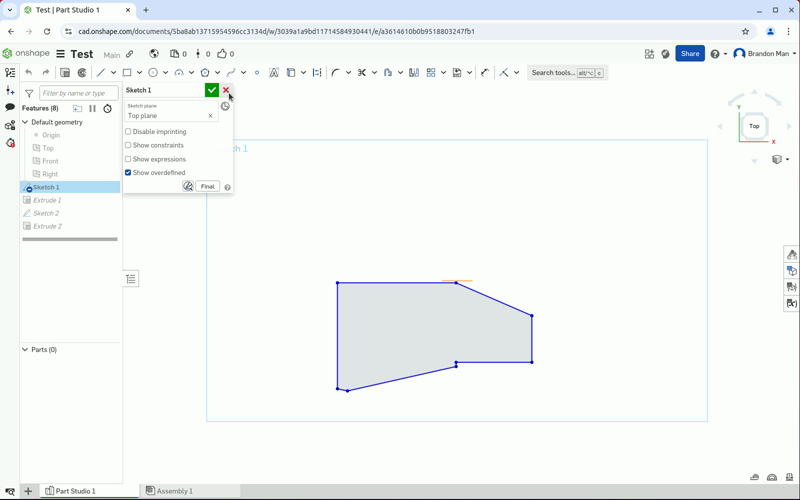
click(229, 92)
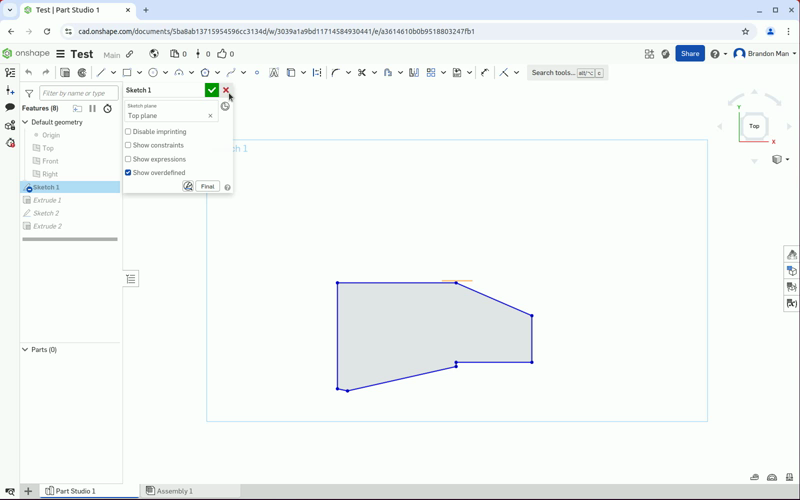
key(shift+s)
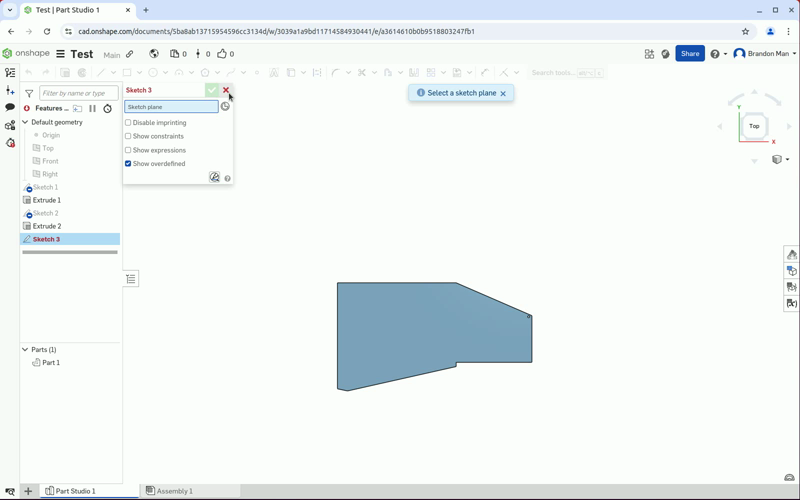
mouse_move(73, 150)
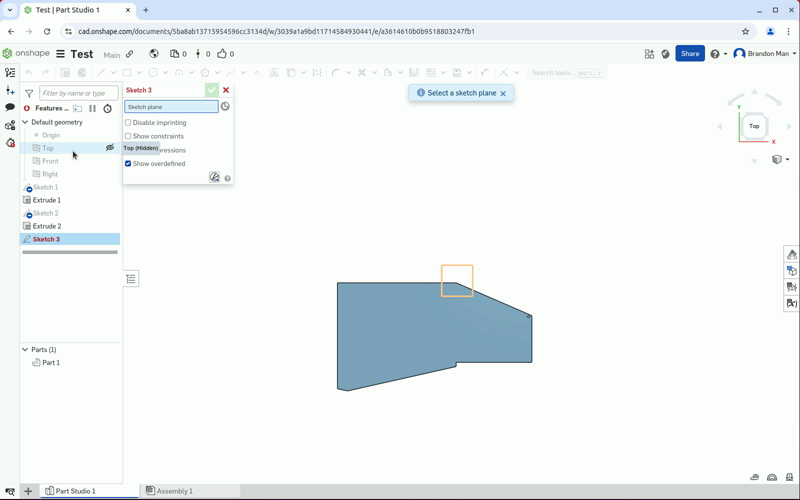
click(73, 150)
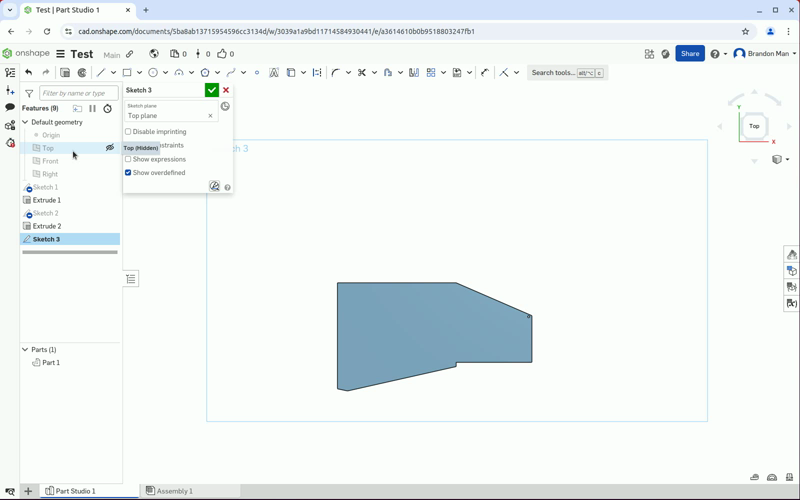
mouse_move(73, 352)
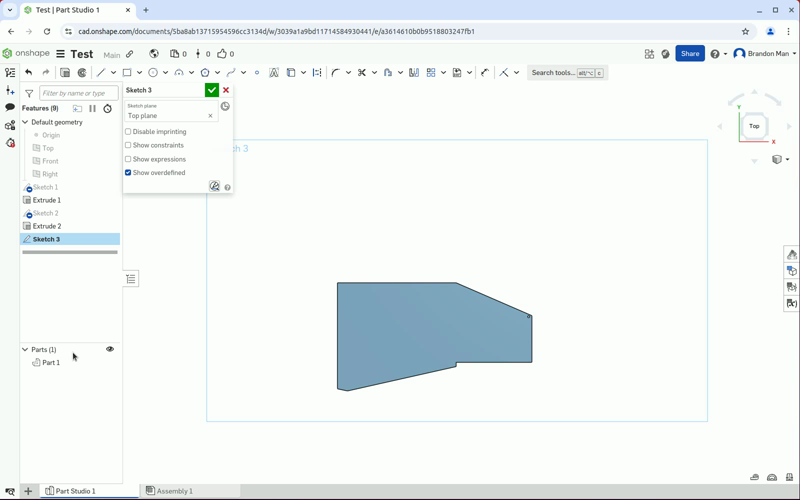
key(y)
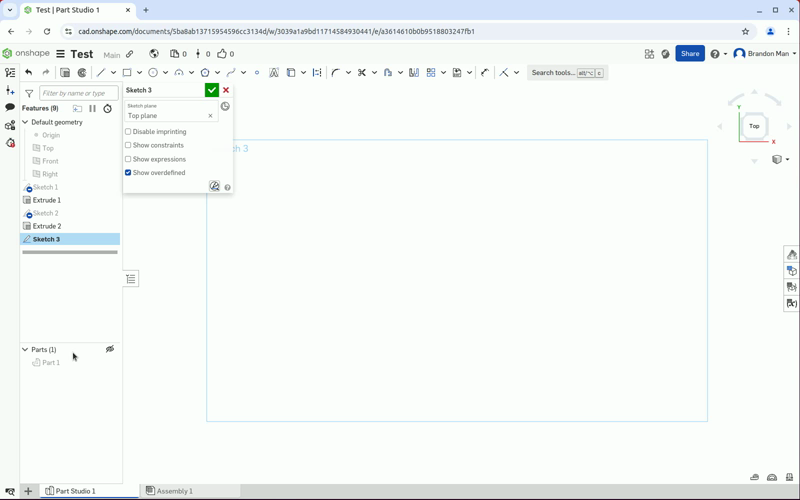
key(c)
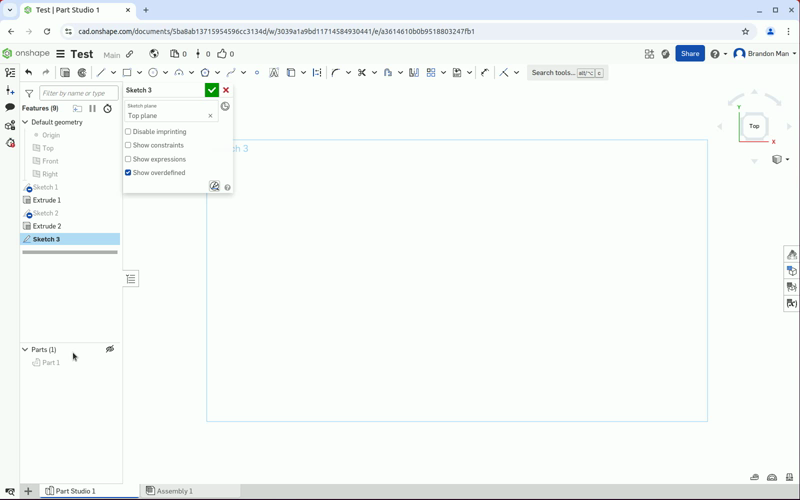
key_down(shift)
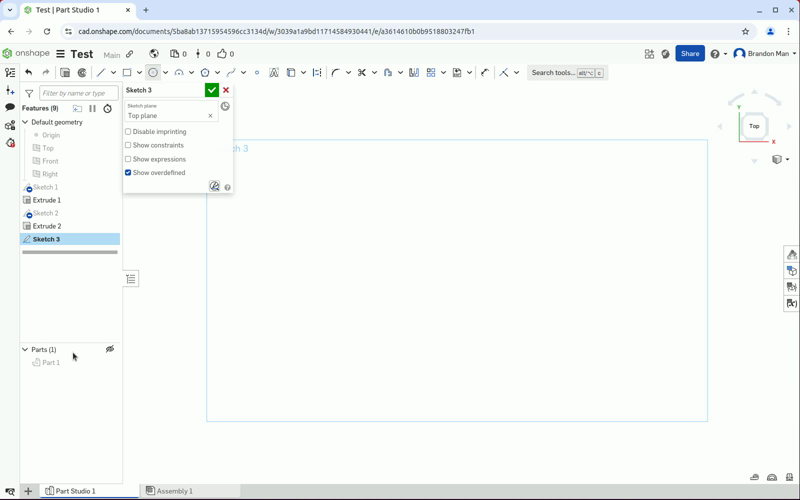
mouse_move(399, 325)
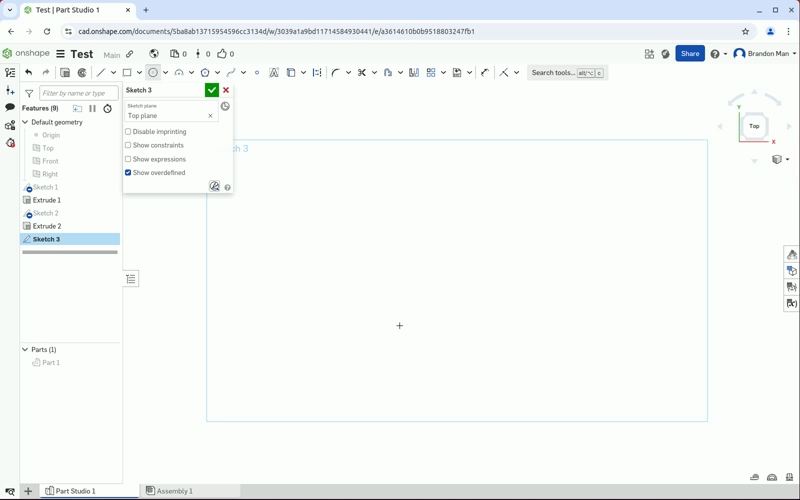
click(399, 325)
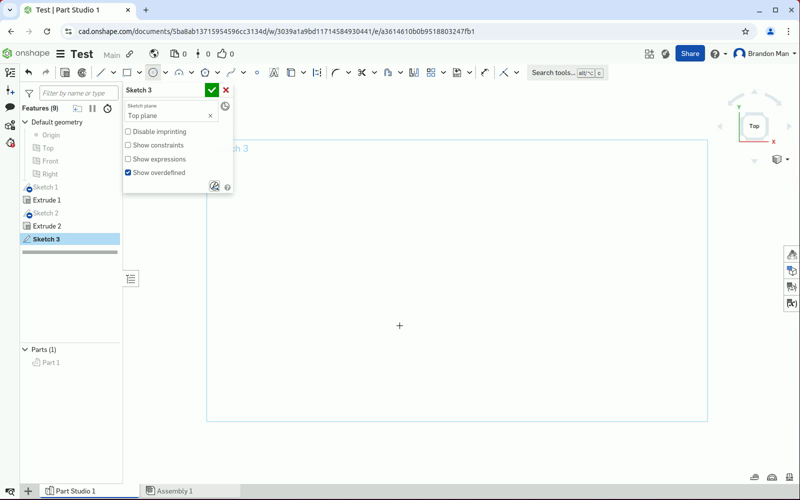
key_up(shift)
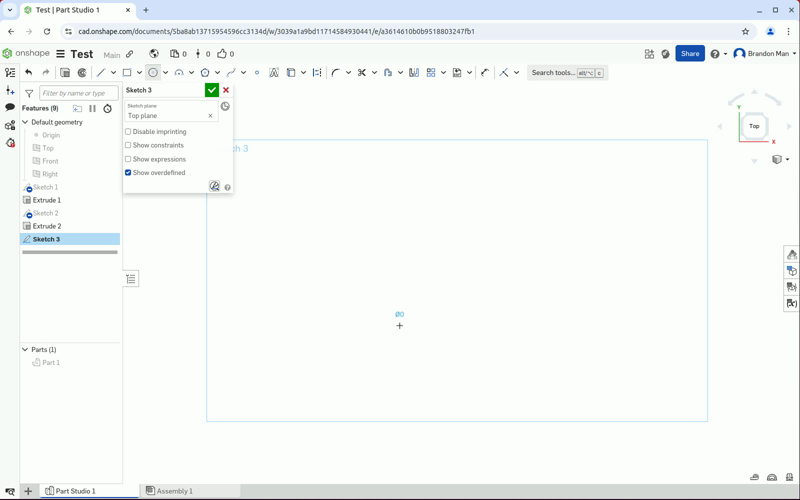
mouse_move(401, 325)
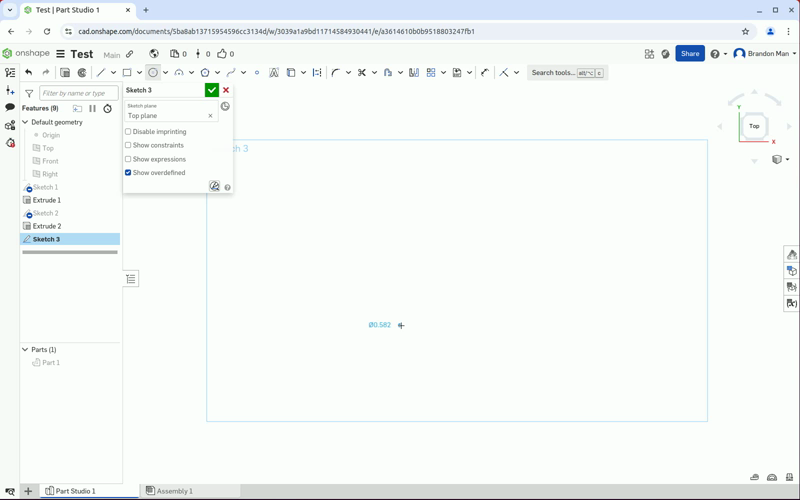
scroll(6)
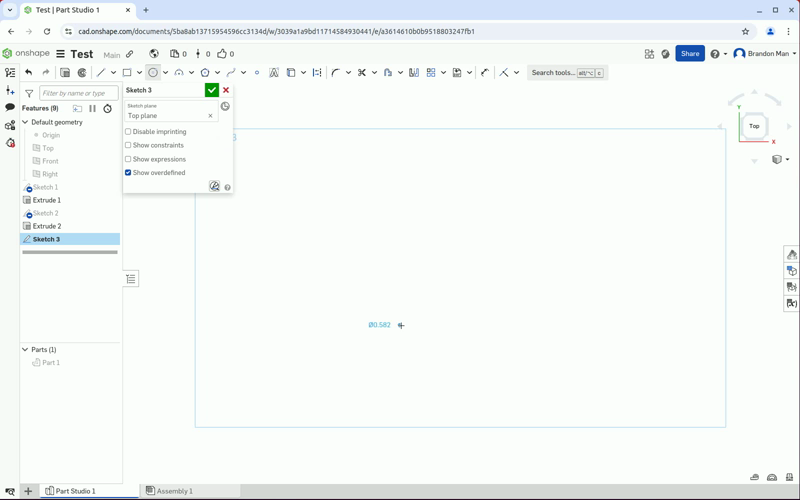
scroll(6)
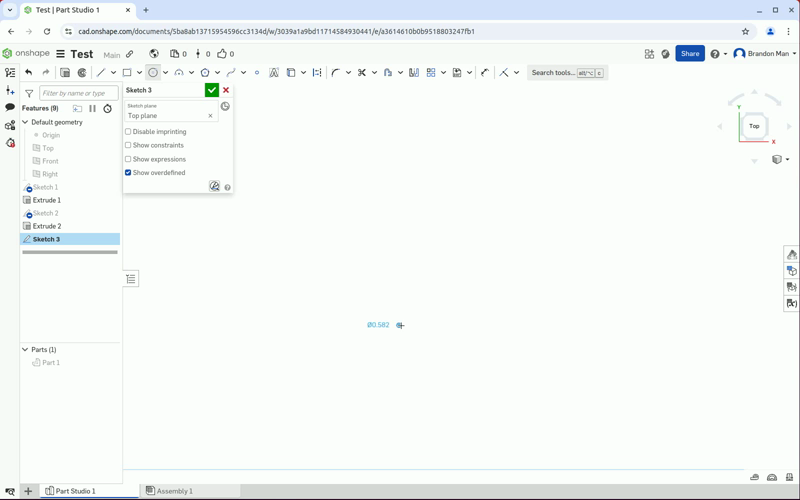
scroll(6)
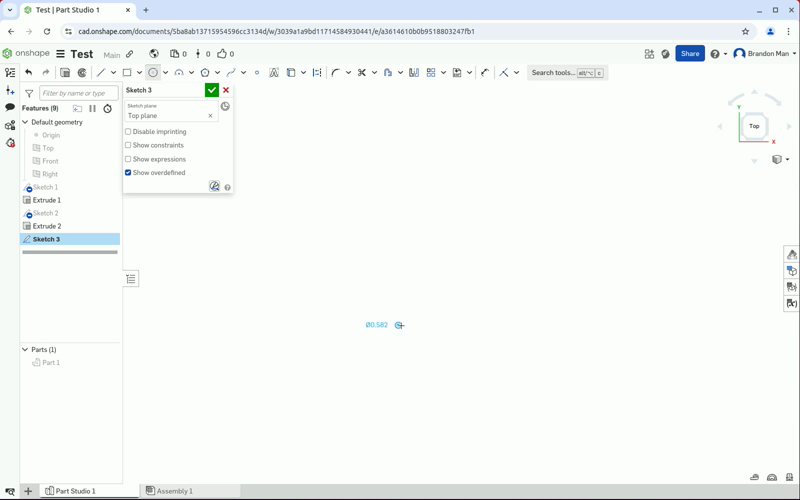
scroll(6)
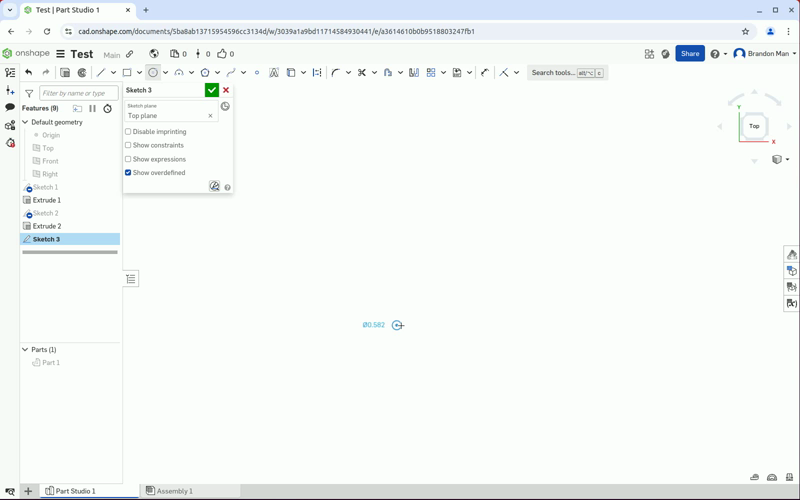
scroll(6)
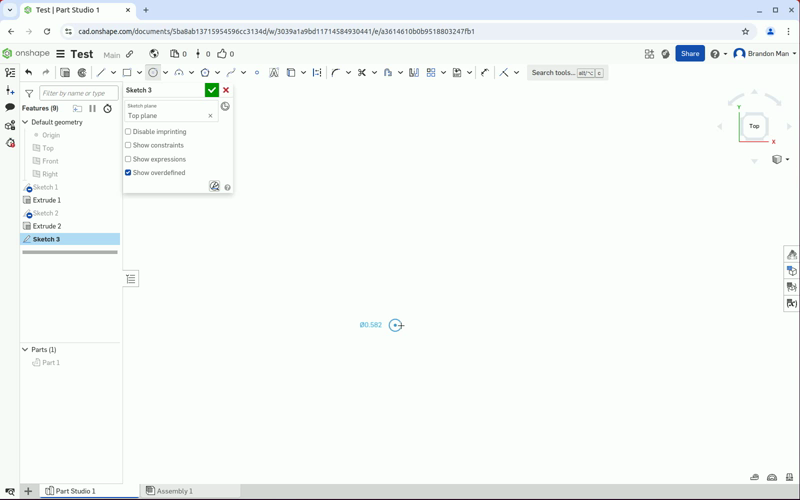
scroll(6)
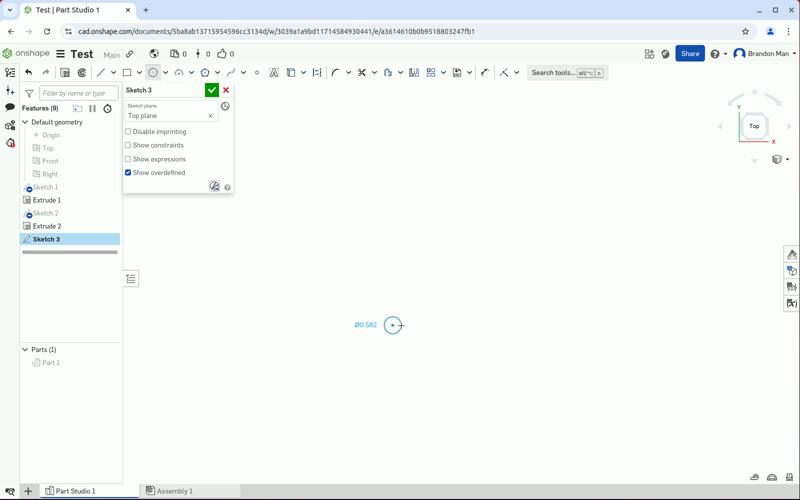
scroll(6)
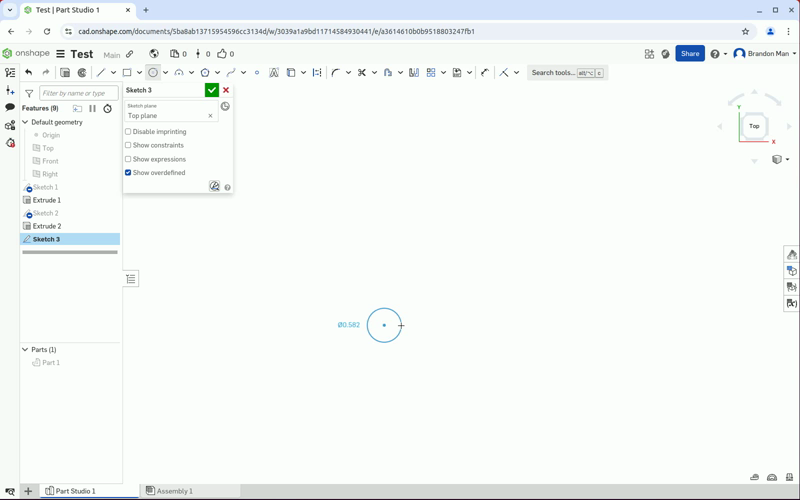
click(401, 325)
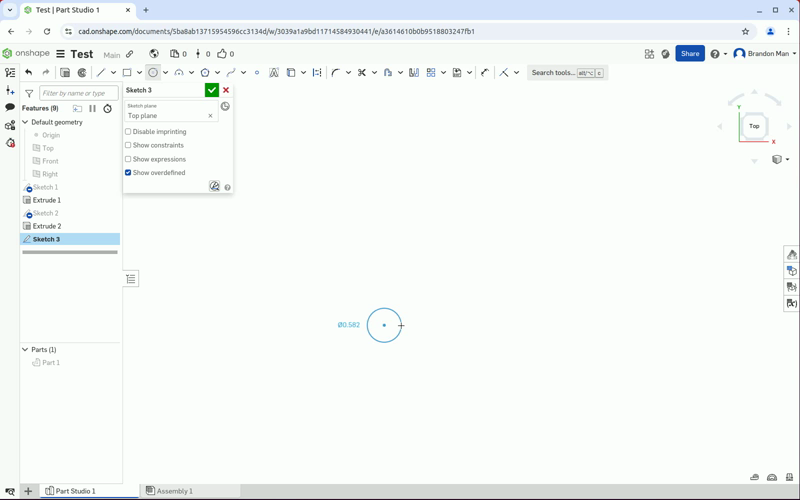
scroll(-6)
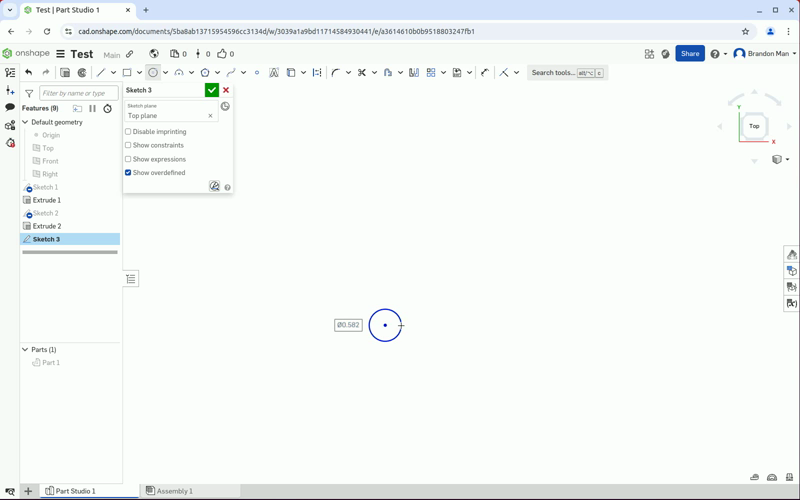
scroll(-6)
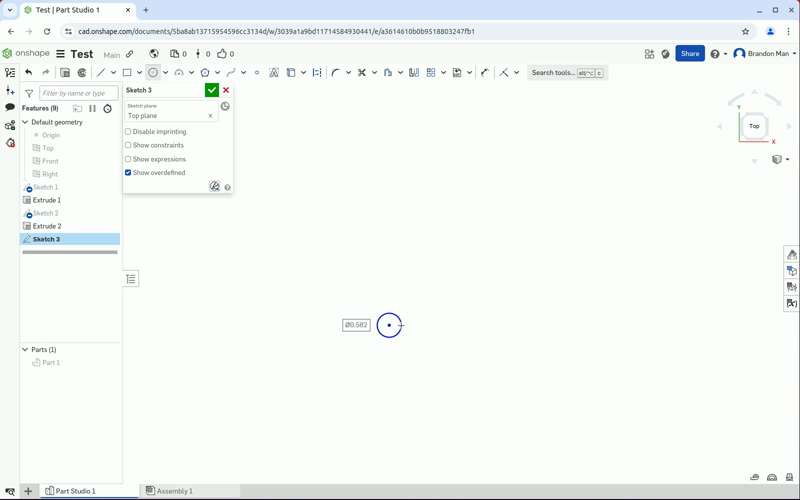
scroll(-6)
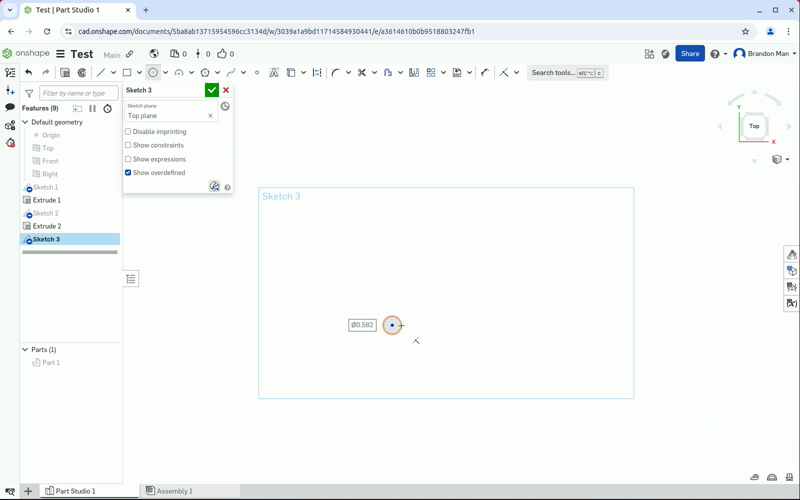
scroll(-6)
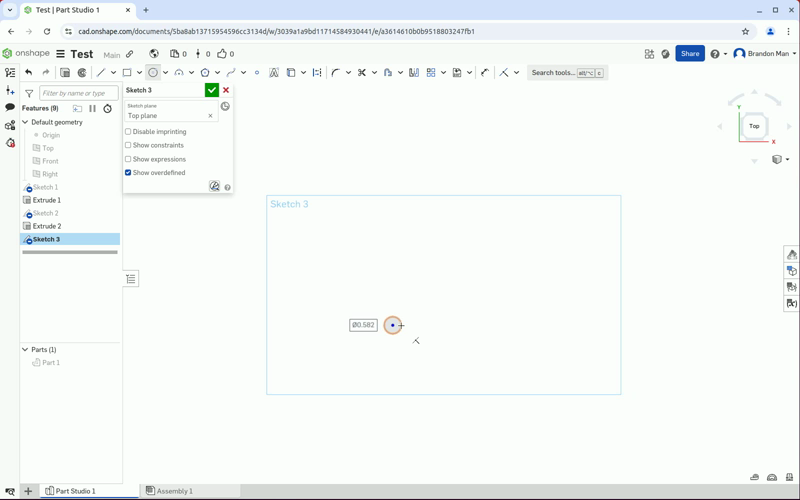
scroll(-6)
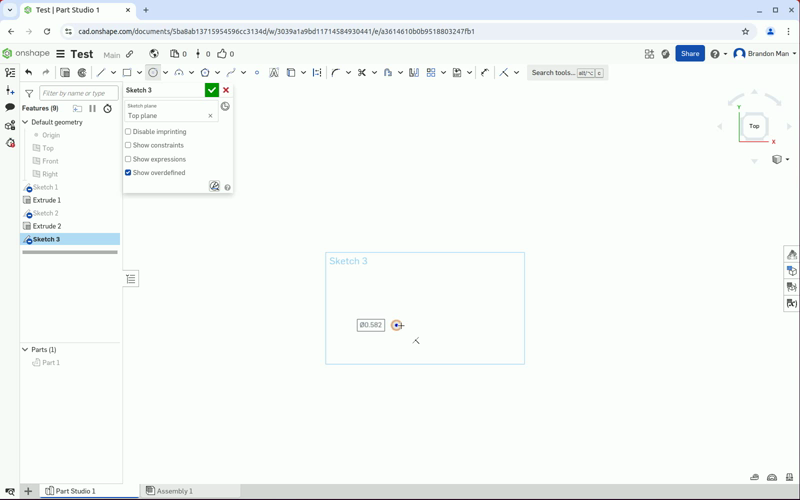
scroll(-6)
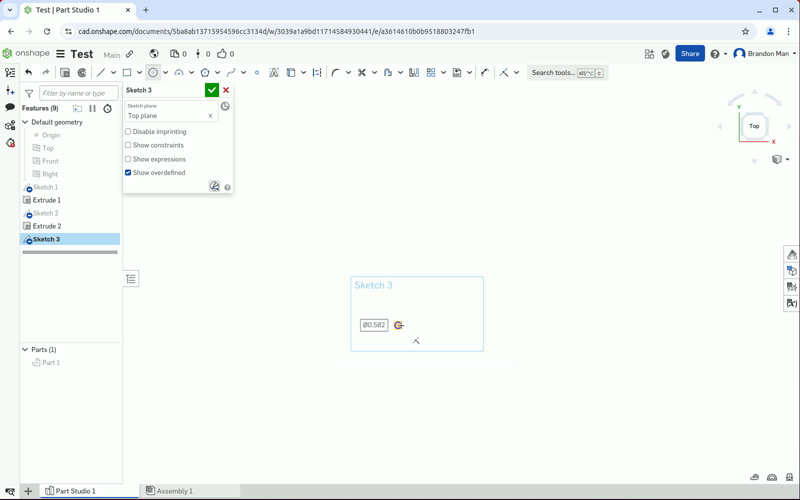
scroll(-6)
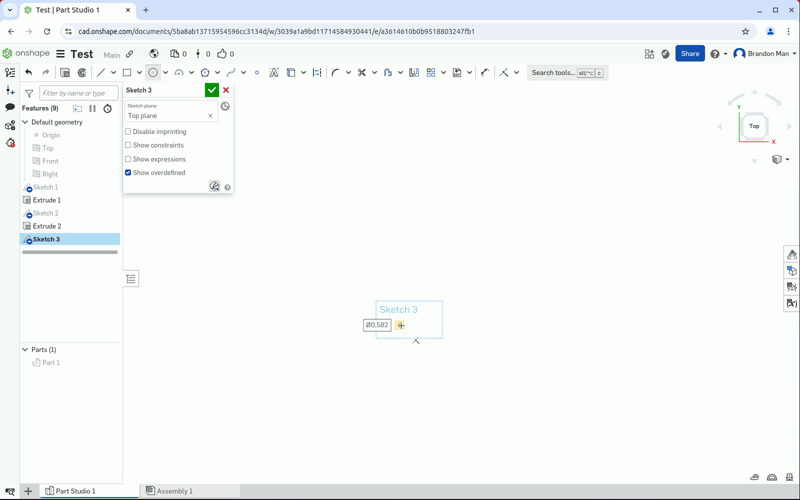
key(esc)
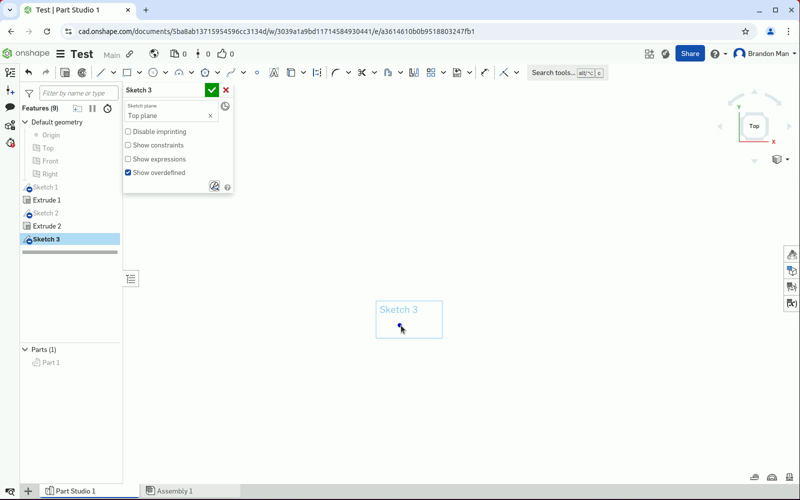
mouse_move(400, 324)
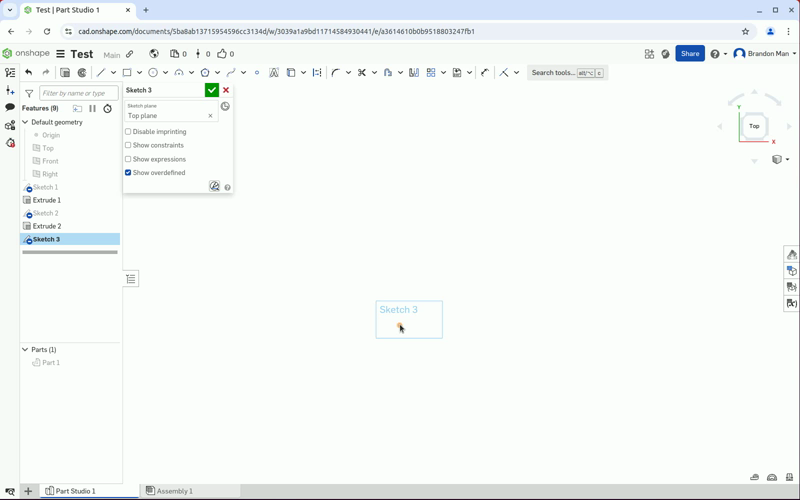
scroll(6)
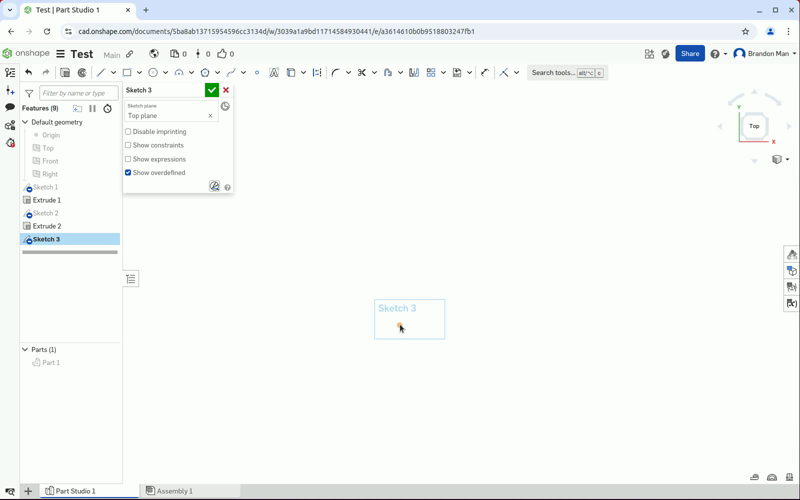
scroll(6)
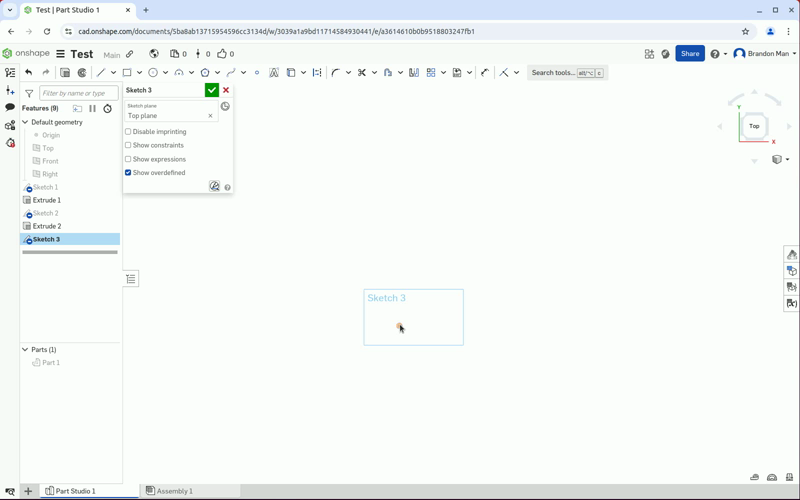
scroll(6)
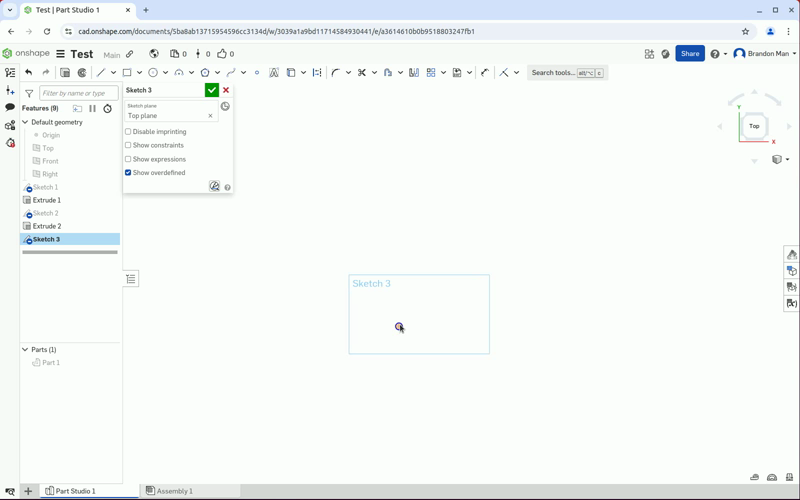
scroll(6)
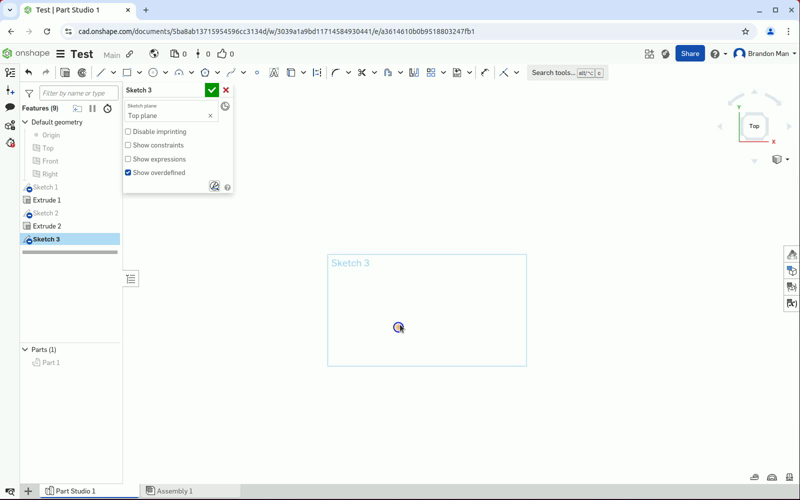
scroll(6)
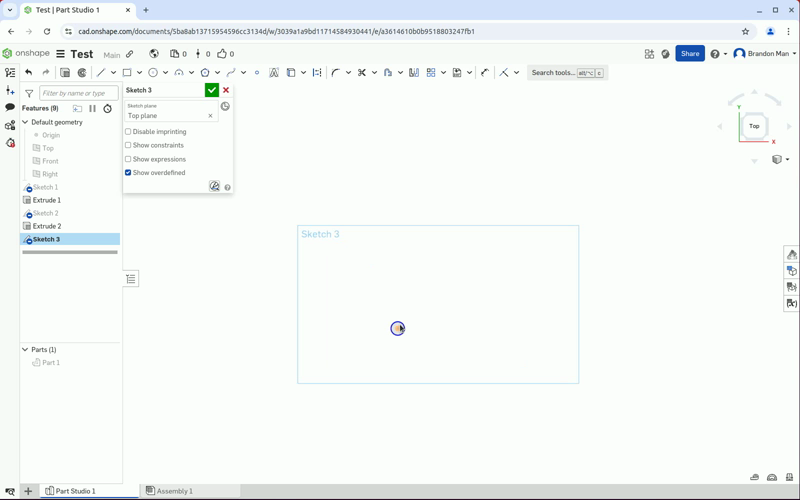
scroll(6)
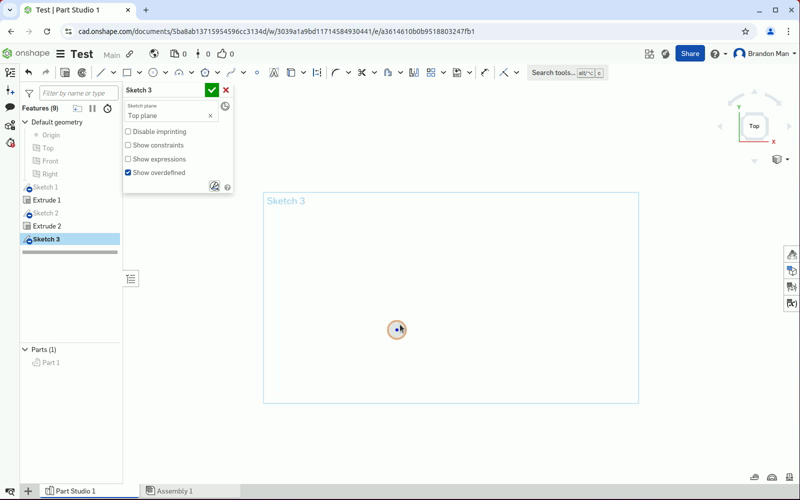
scroll(6)
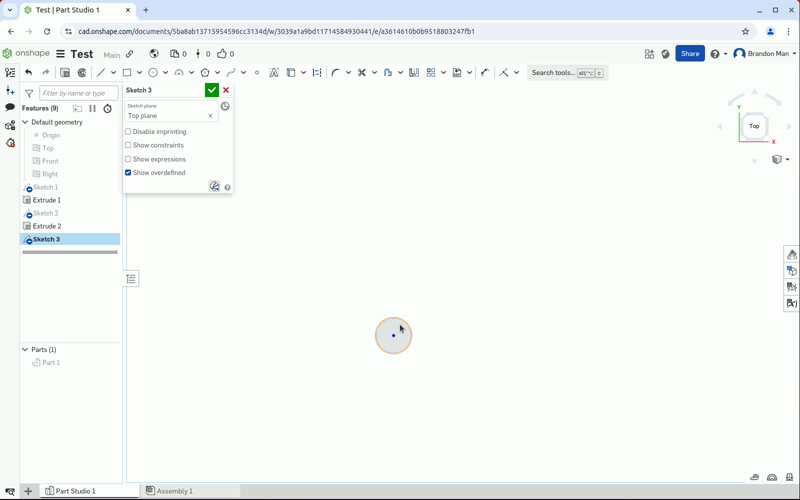
click(400, 324)
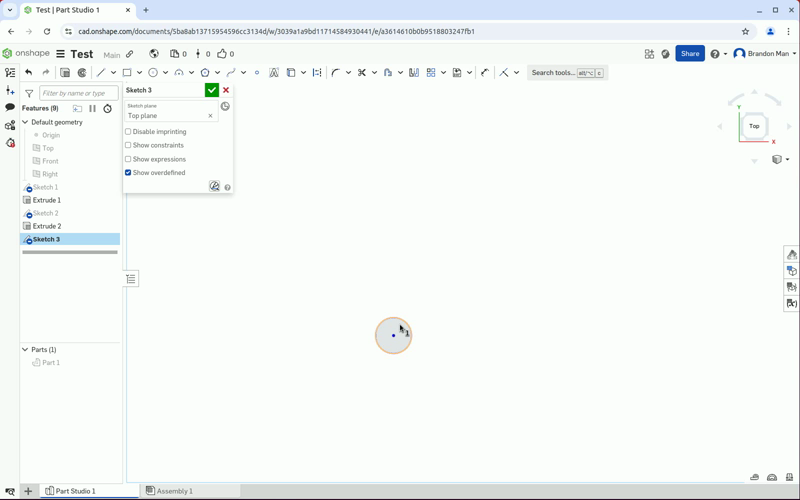
scroll(-6)
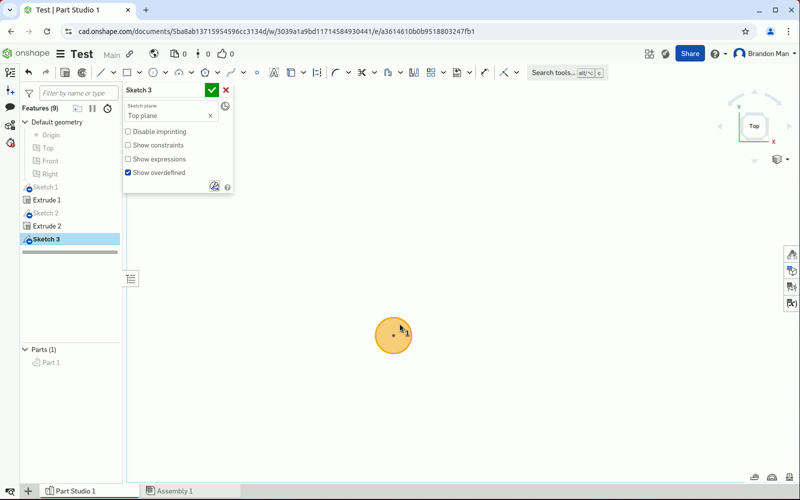
scroll(-6)
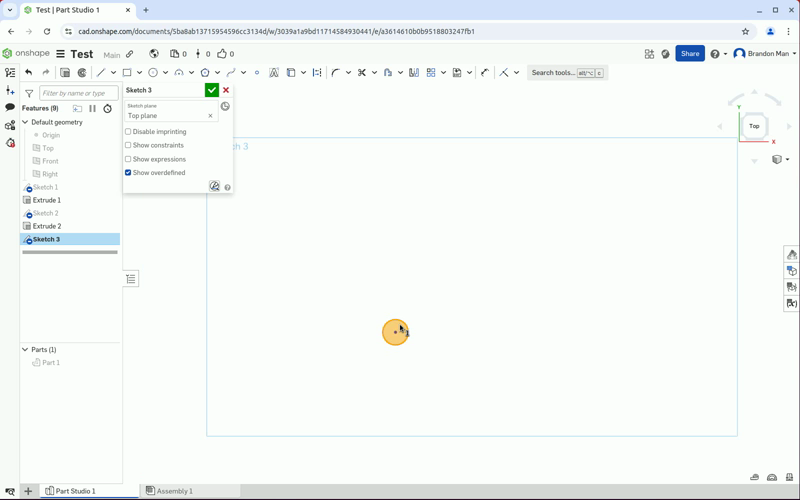
scroll(-6)
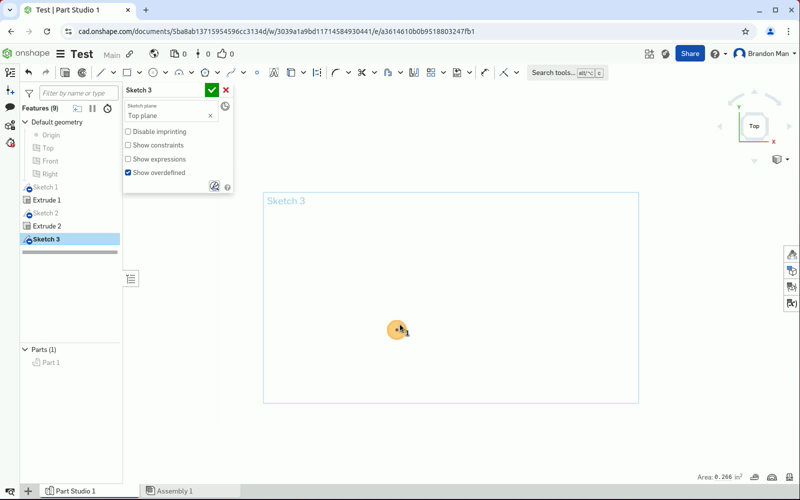
scroll(-6)
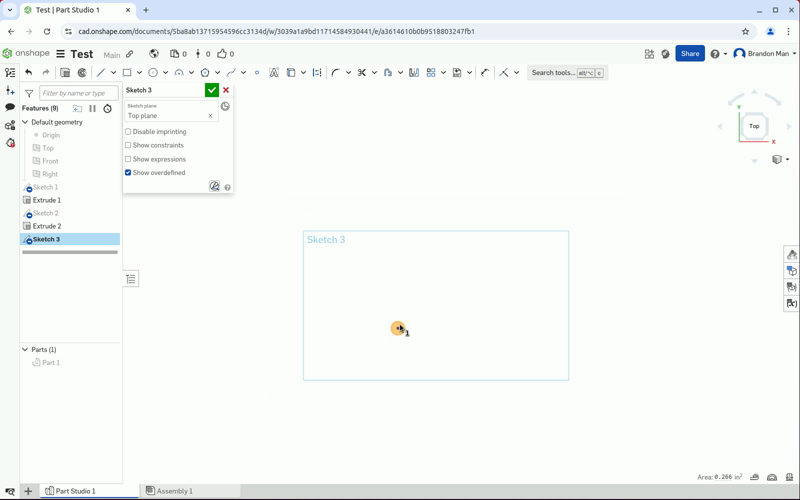
scroll(-6)
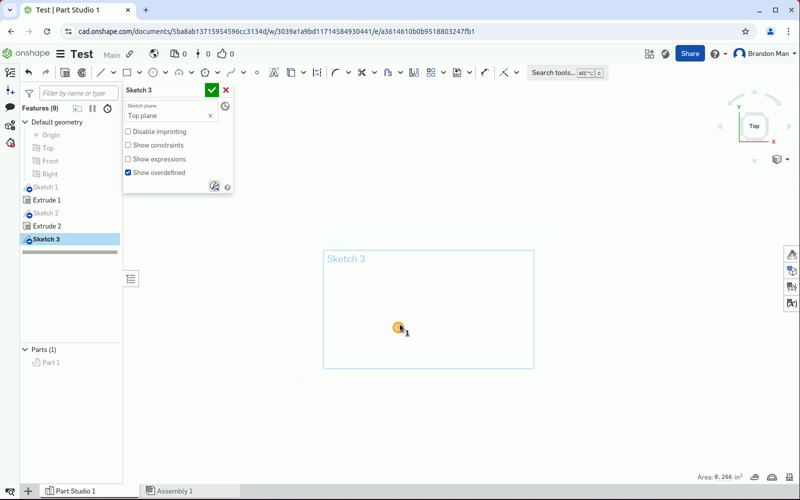
scroll(-6)
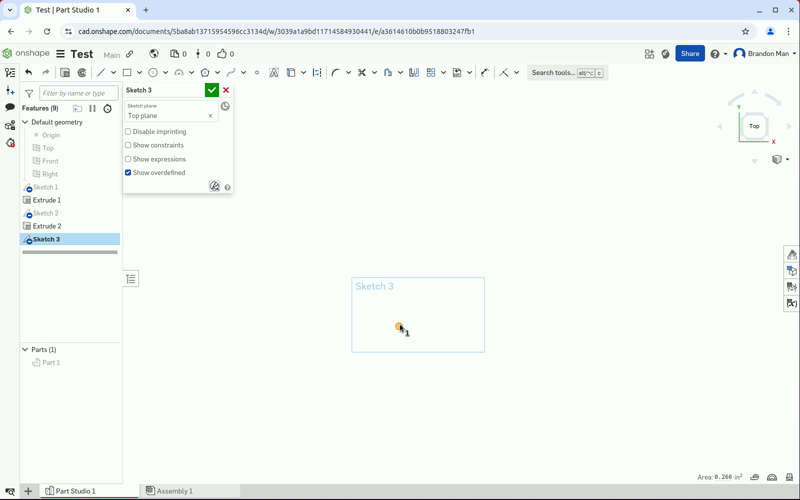
scroll(-6)
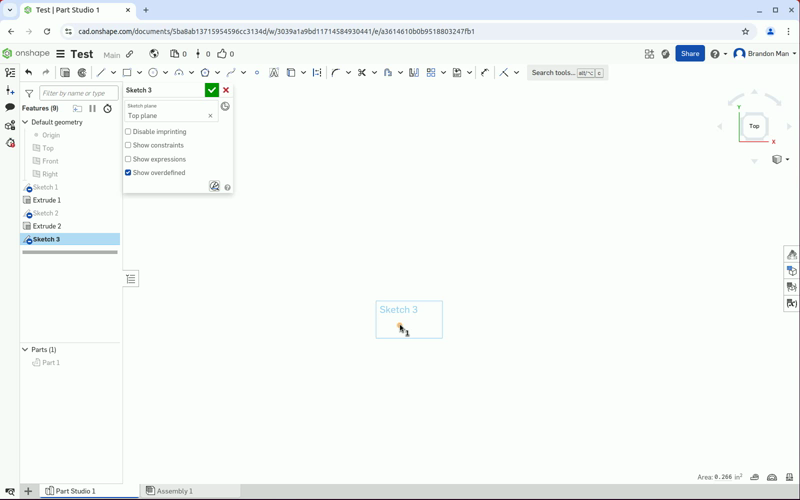
mouse_move(73, 352)
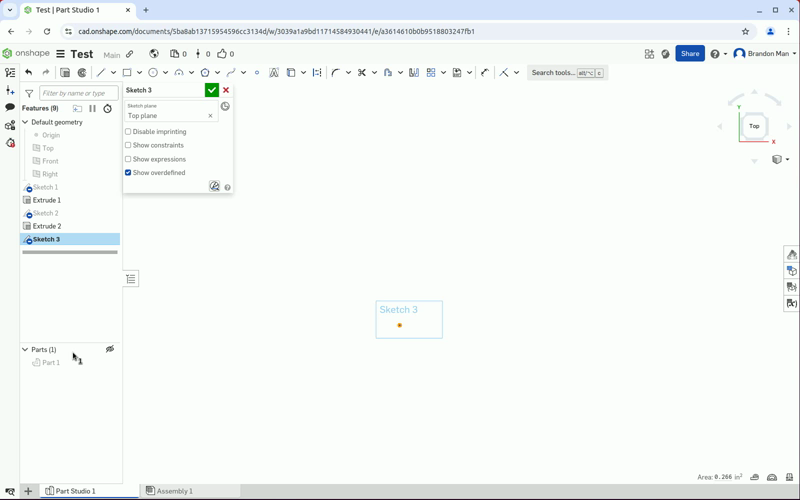
key(shift+y)
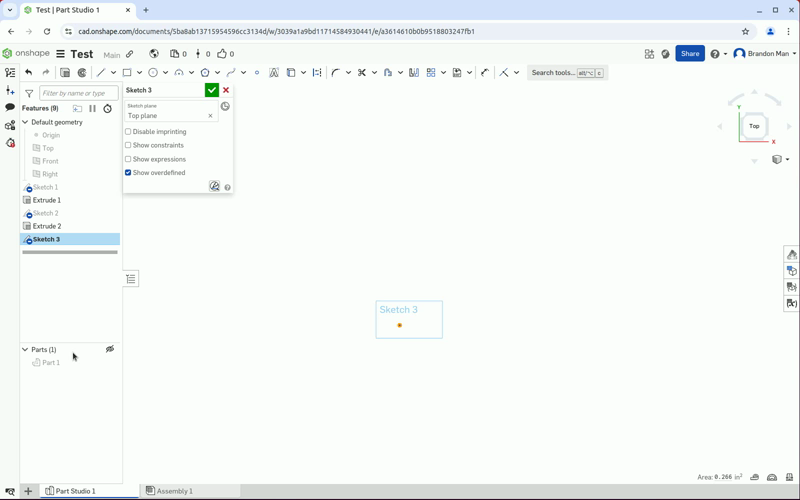
key(shift+e)
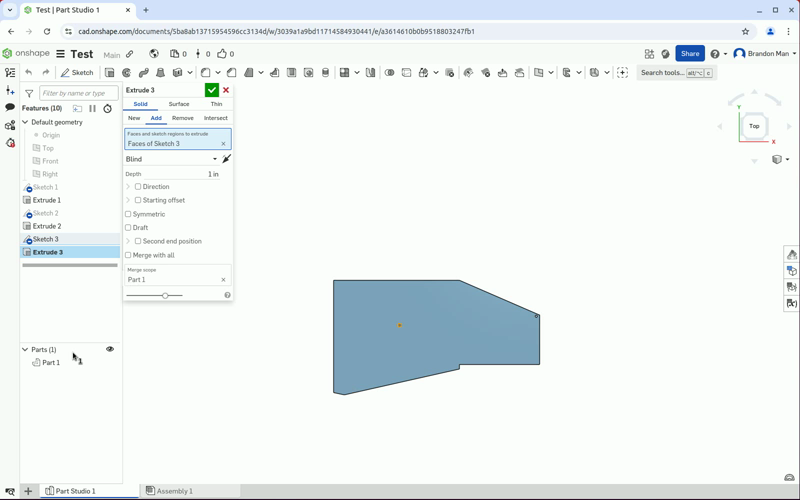
mouse_move(143, 106)
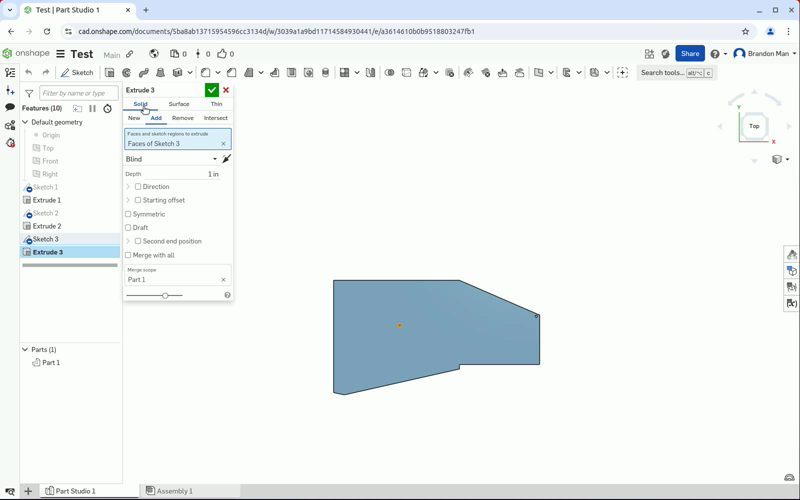
click(143, 106)
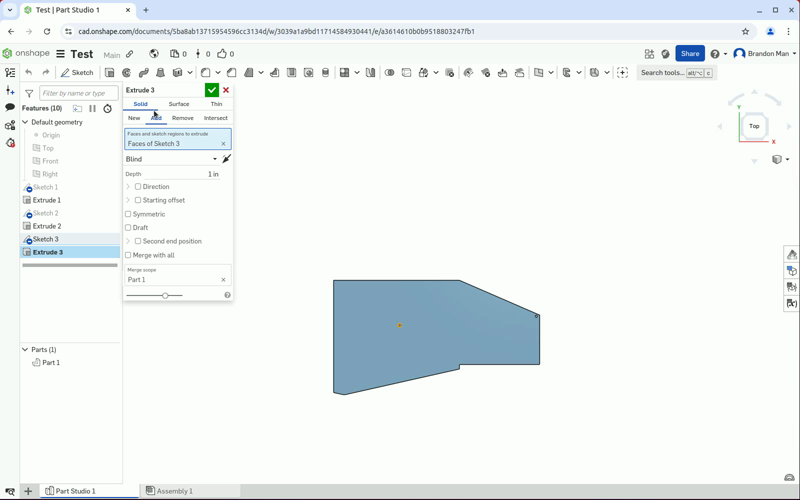
mouse_move(186, 120)
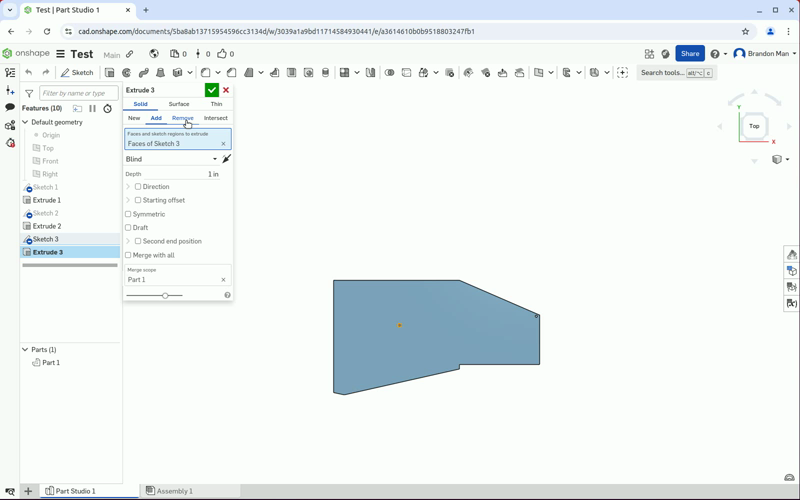
click(186, 120)
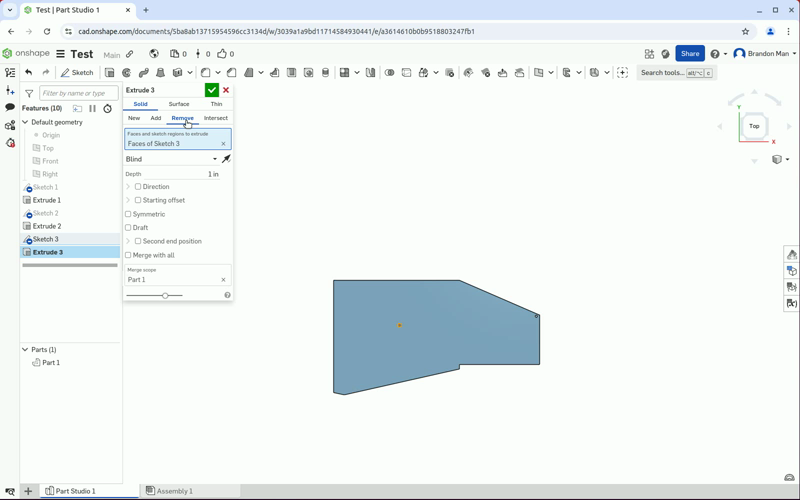
key(tab, 4)
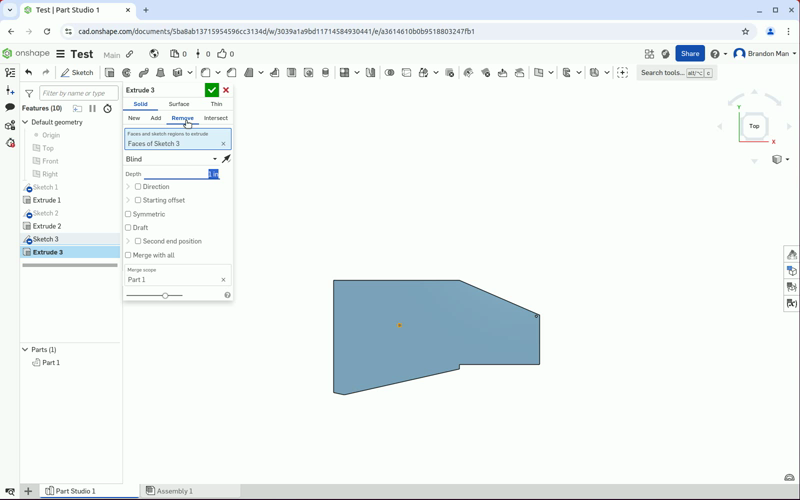
text(0.241)
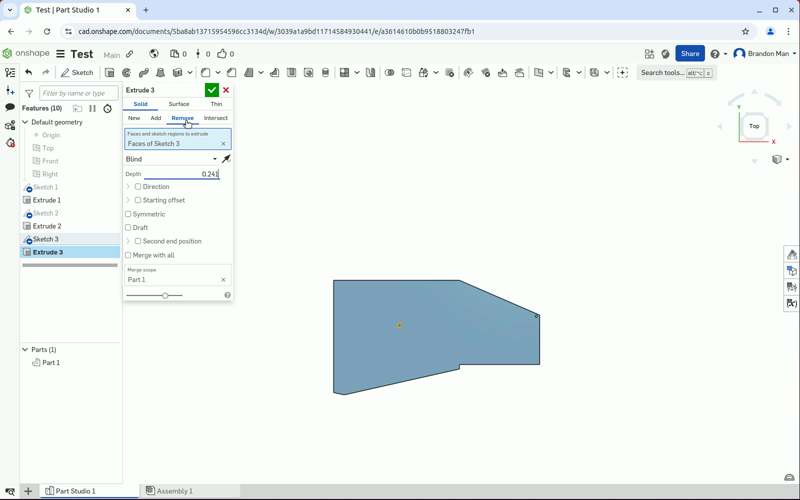
key(tab, 6)
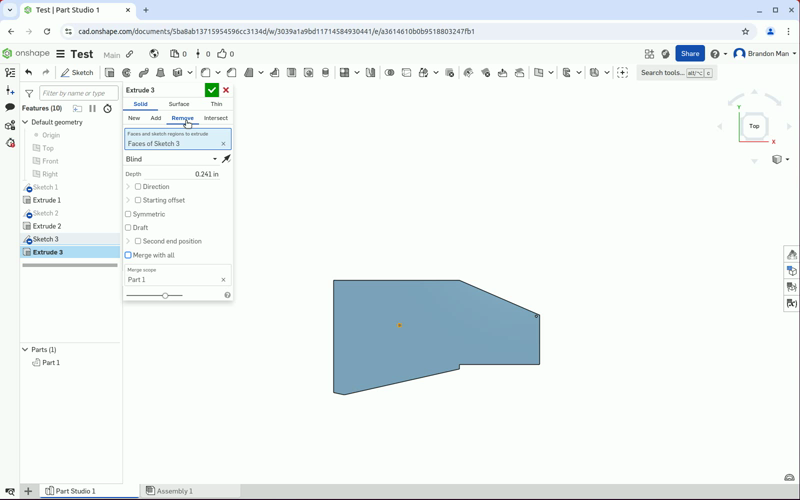
key(space)
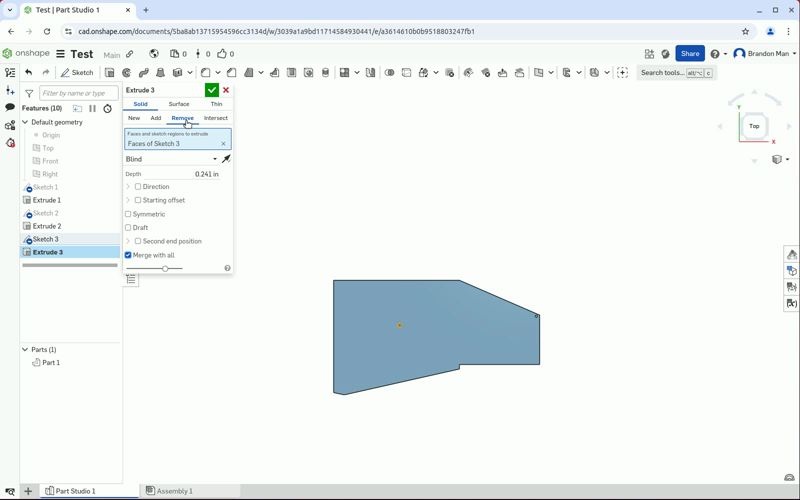
key(enter)
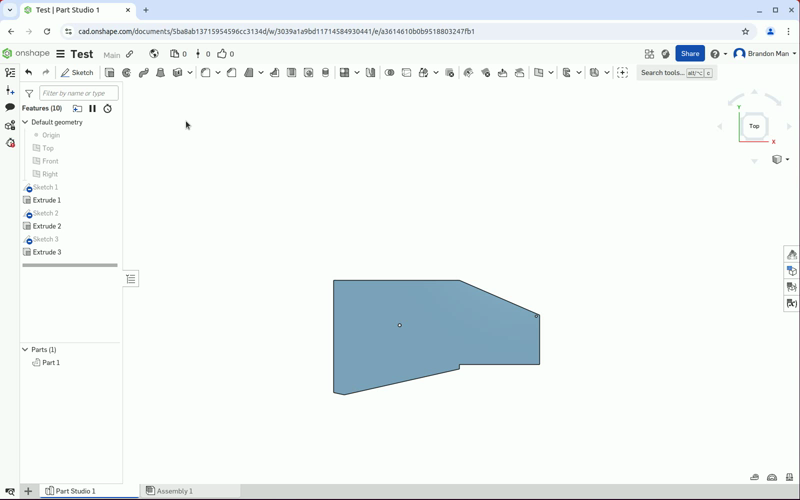
key(shift+h)
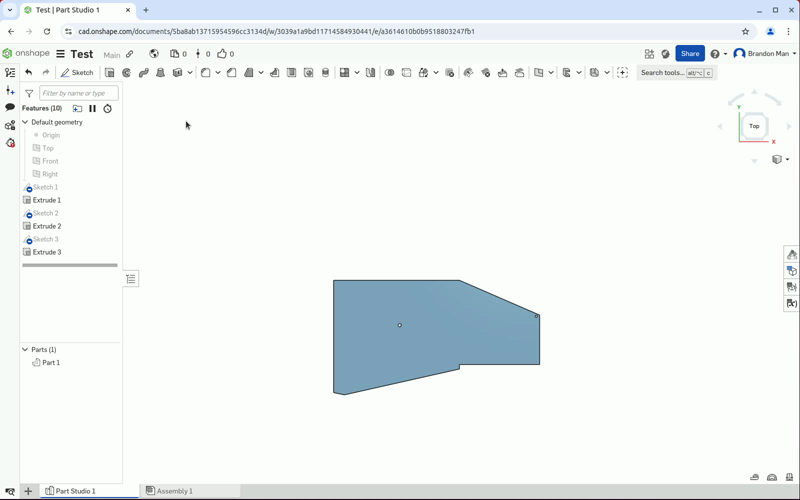
key(shift+h)
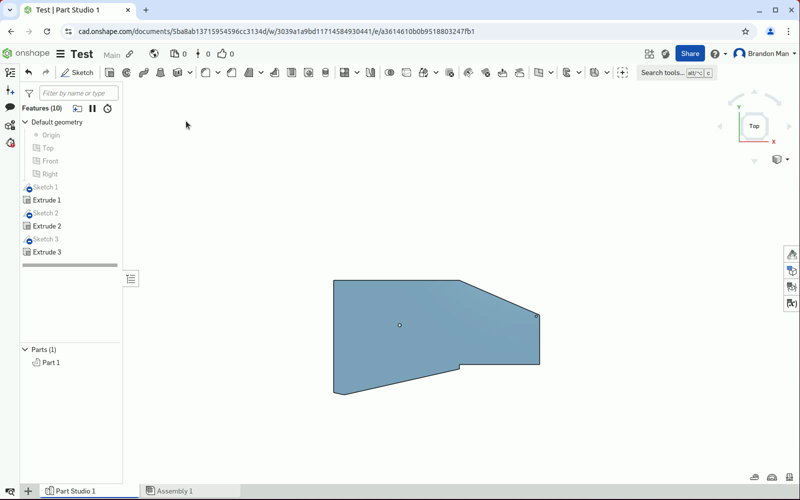
mouse_move(73, 189)
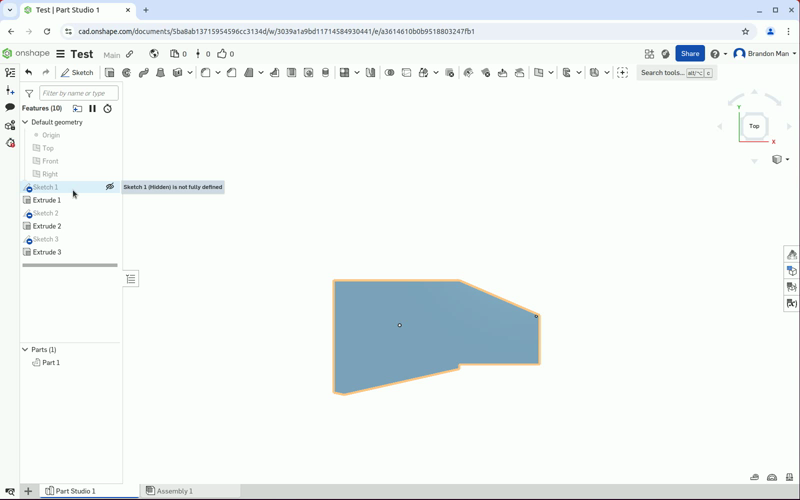
click(73, 189)
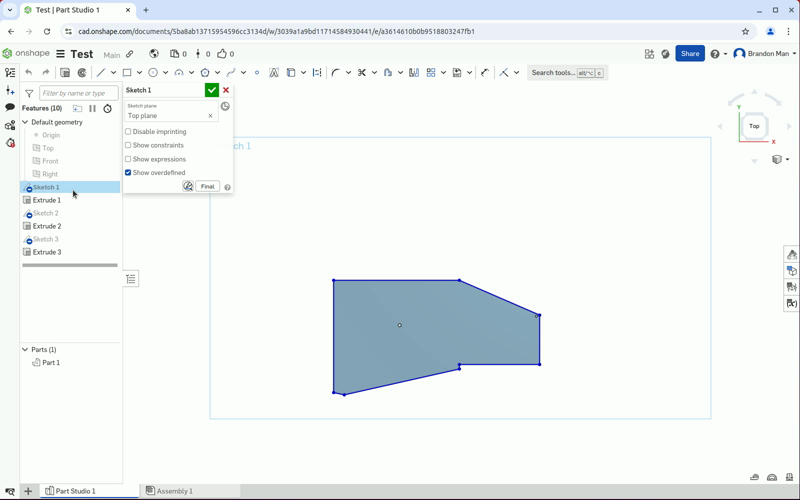
mouse_move(229, 92)
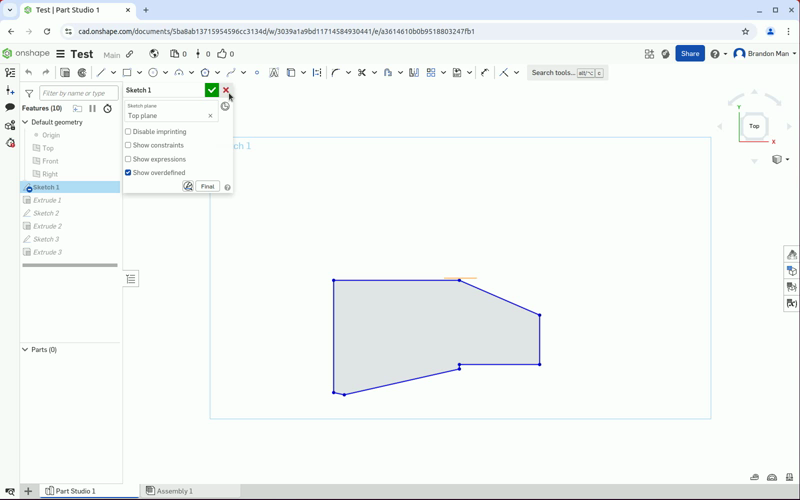
click(229, 92)
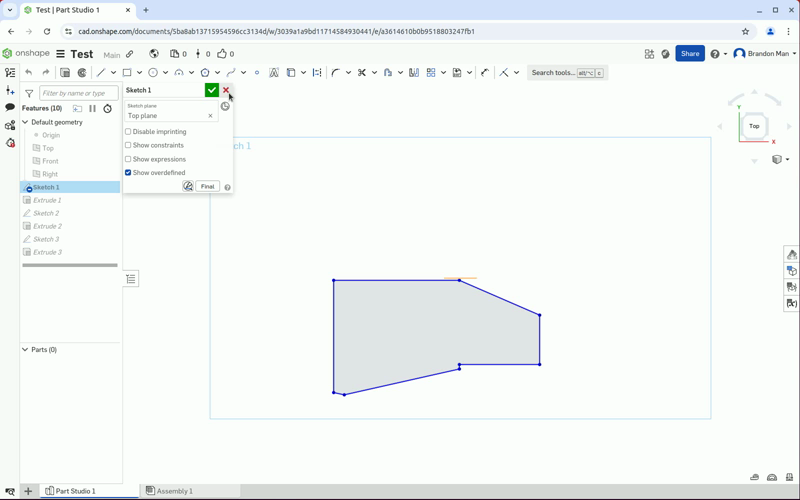
key(shift+s)
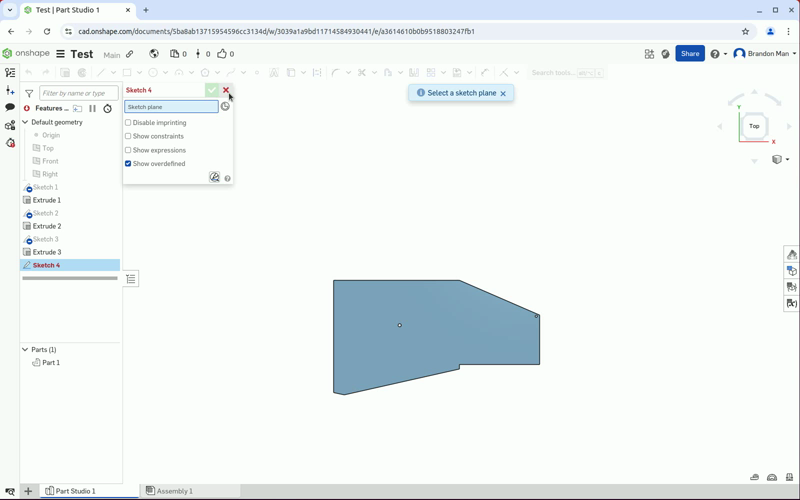
mouse_move(73, 150)
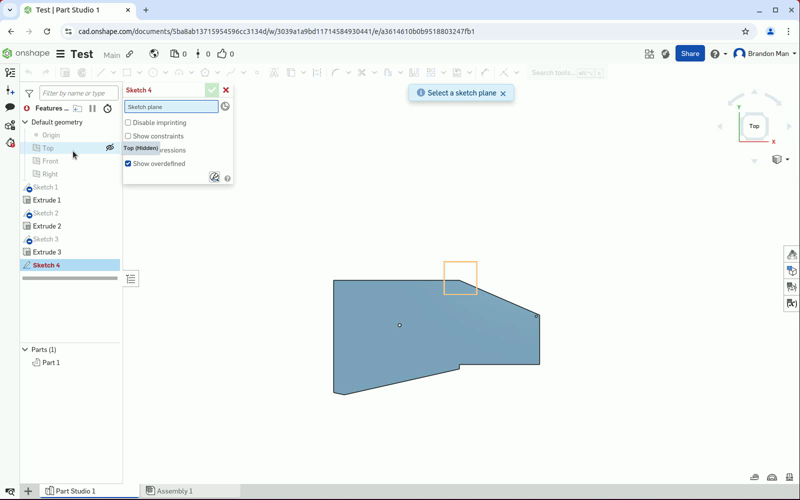
click(73, 150)
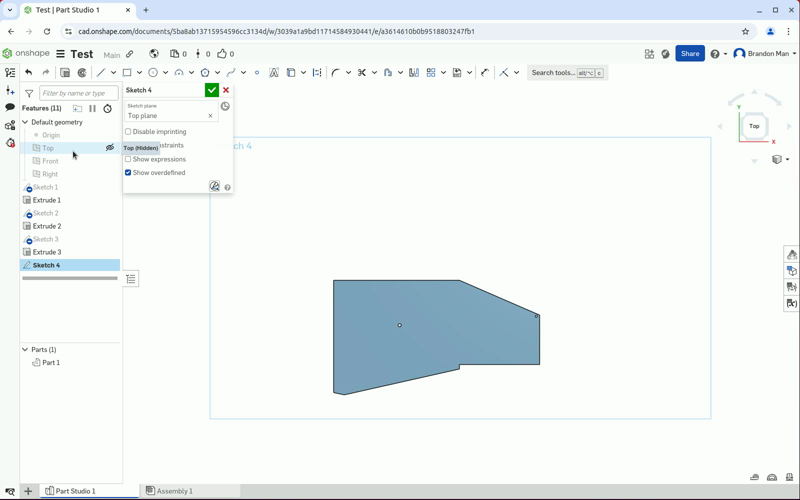
mouse_move(73, 352)
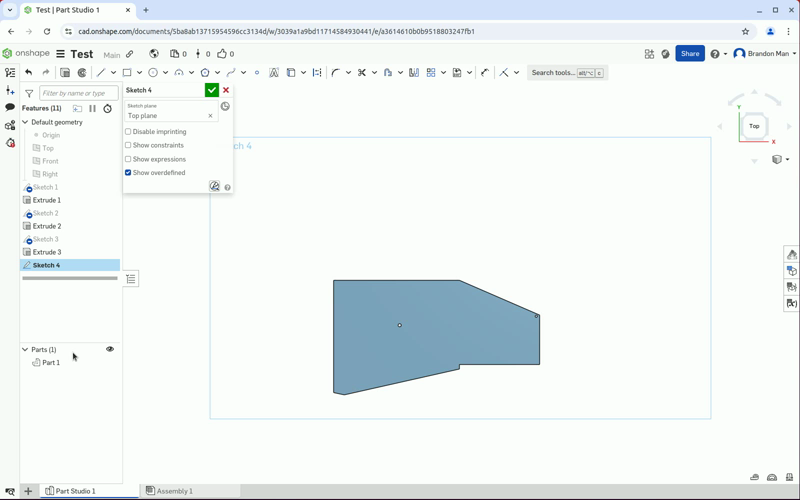
key(y)
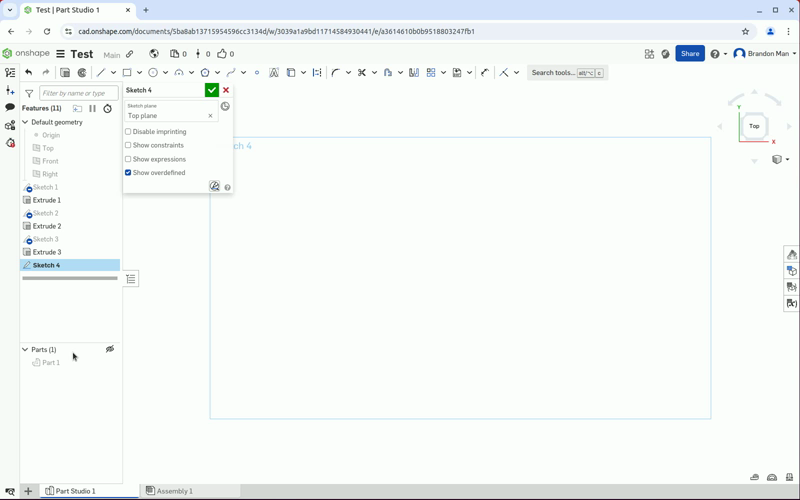
key(c)
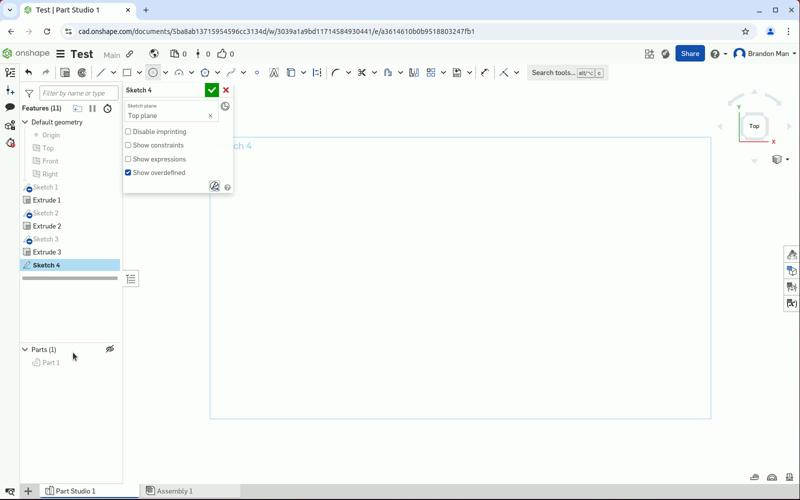
key_down(shift)
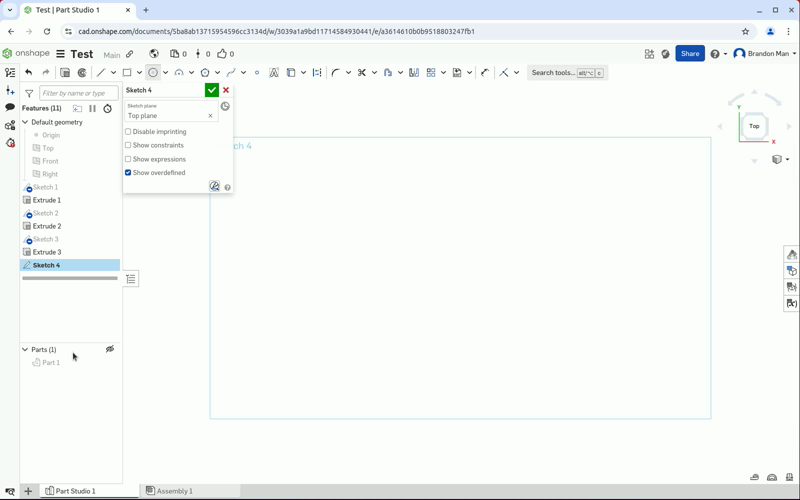
mouse_move(430, 322)
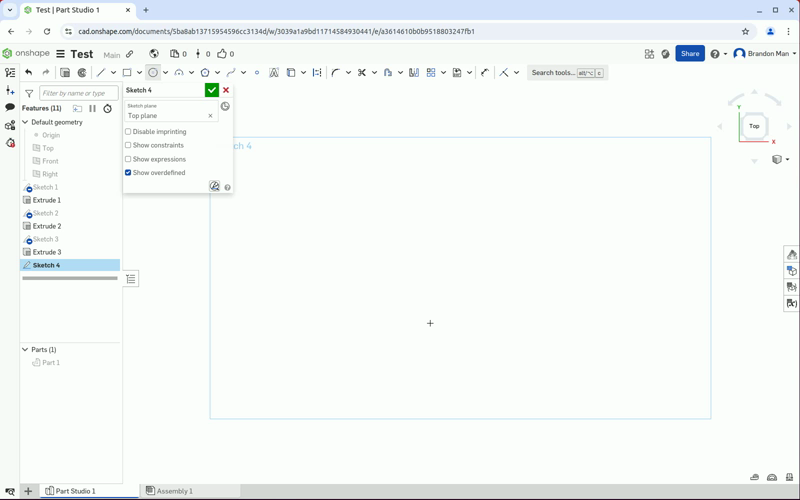
click(430, 322)
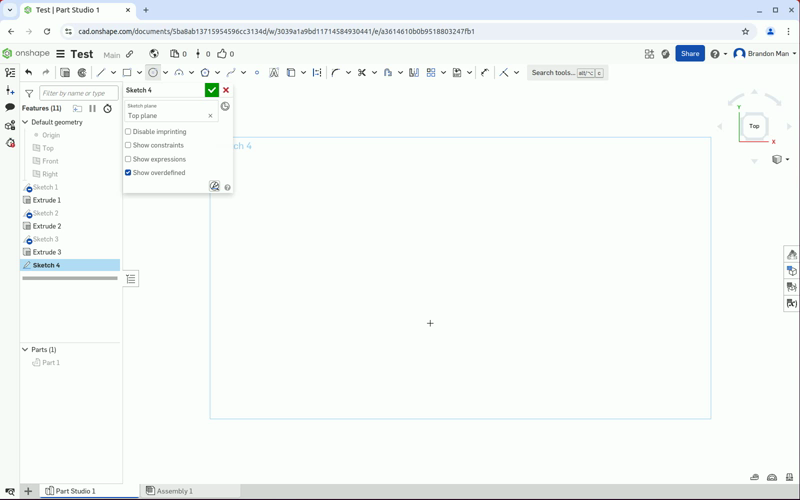
key_up(shift)
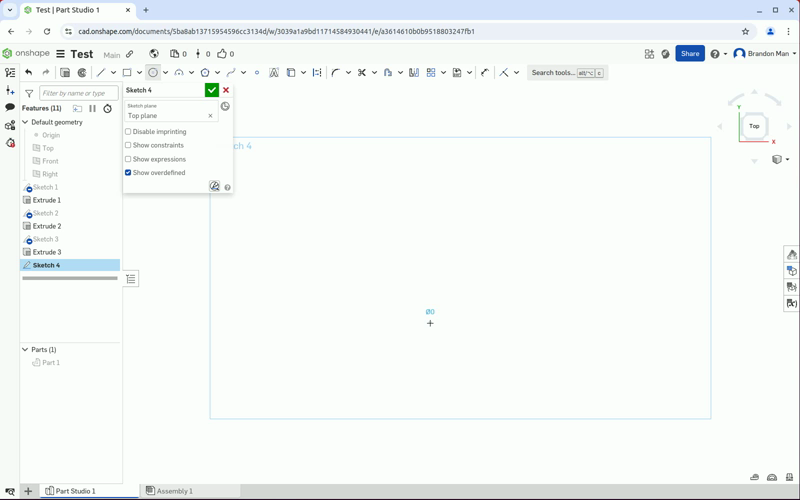
mouse_move(431, 322)
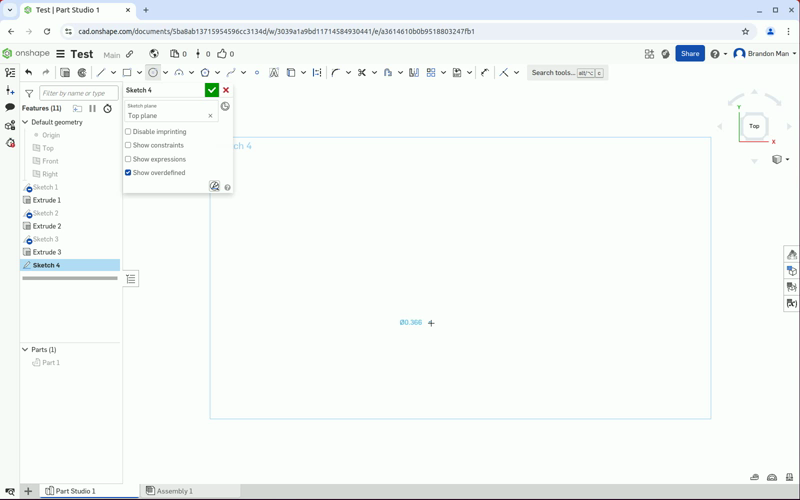
scroll(6)
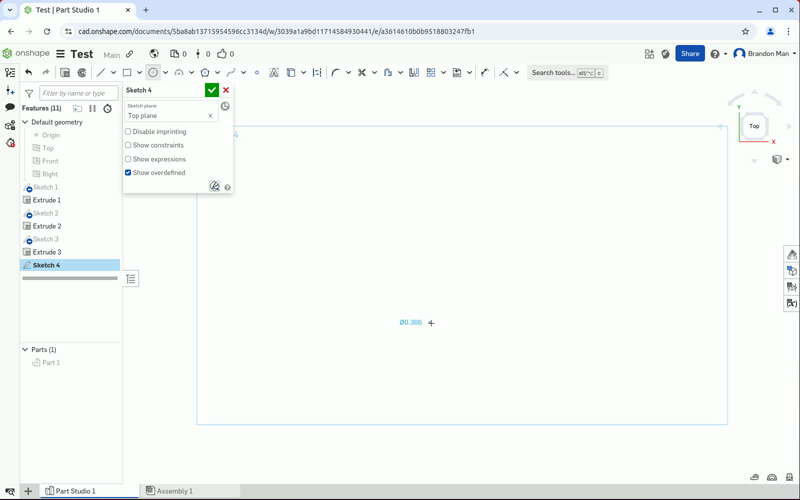
scroll(6)
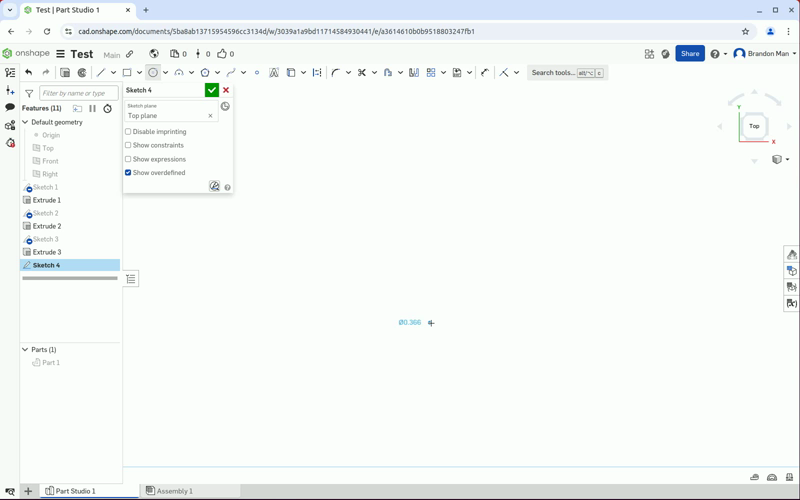
scroll(6)
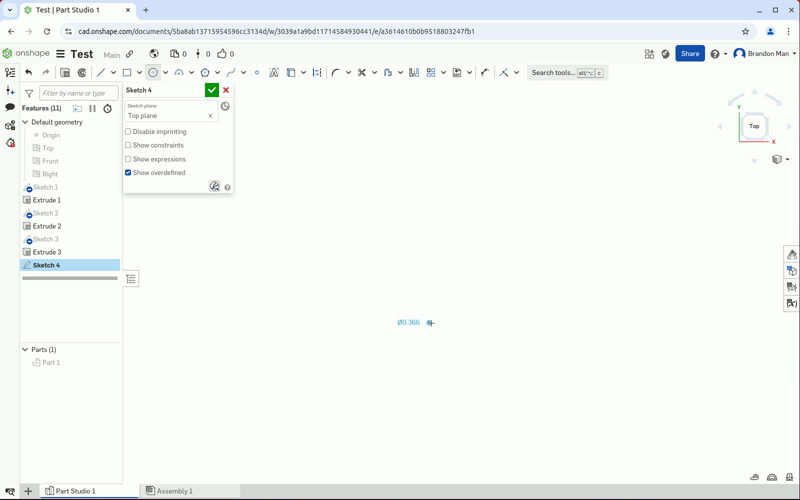
scroll(6)
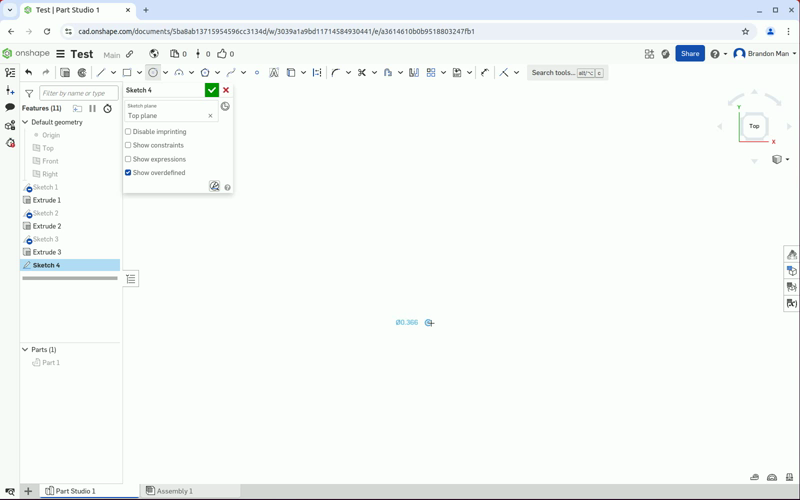
scroll(6)
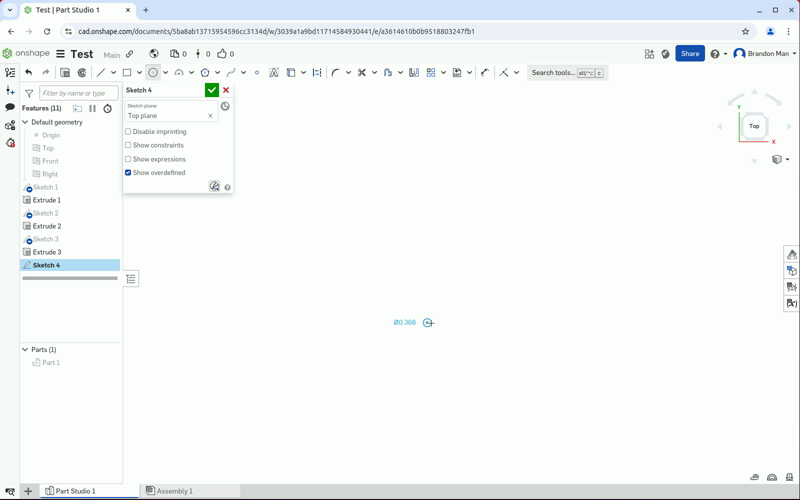
scroll(6)
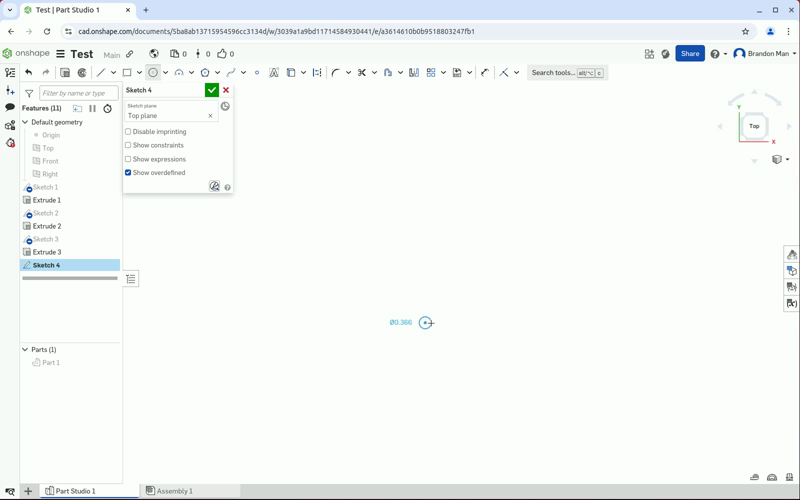
scroll(6)
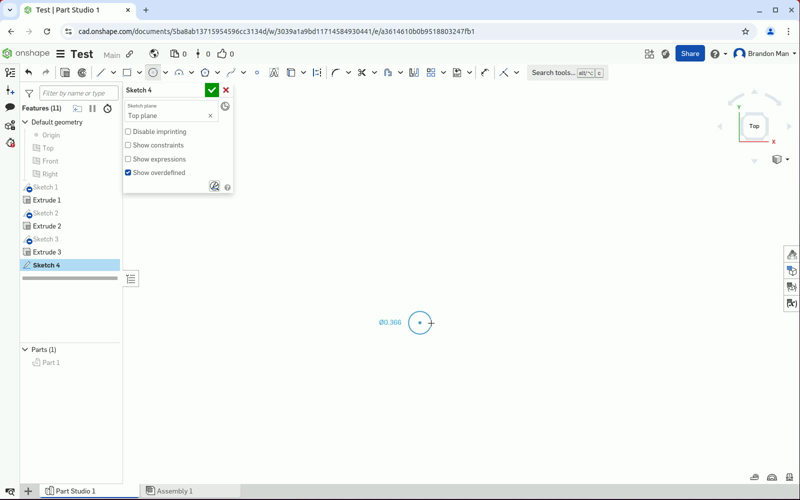
click(431, 322)
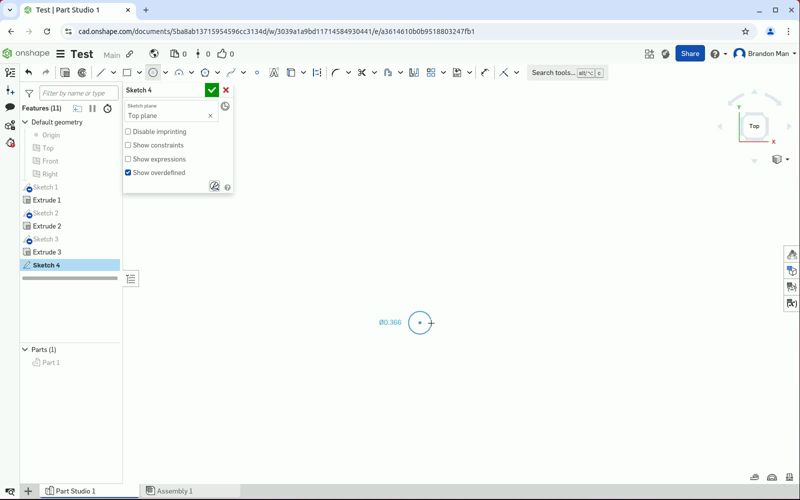
scroll(-6)
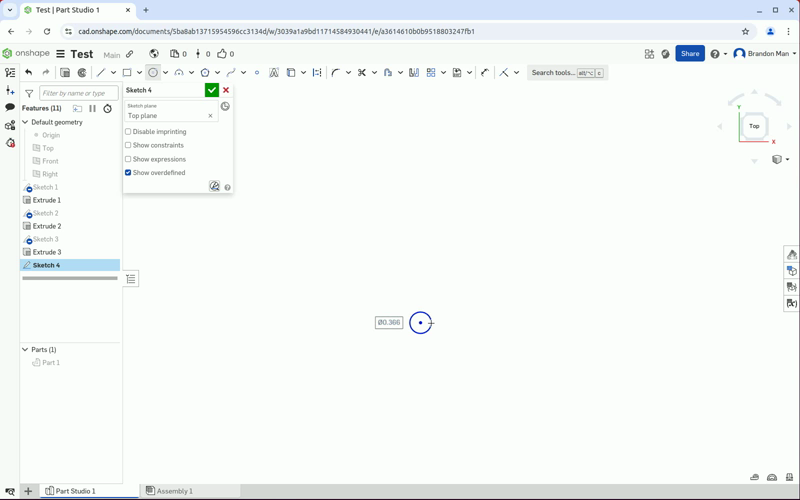
scroll(-6)
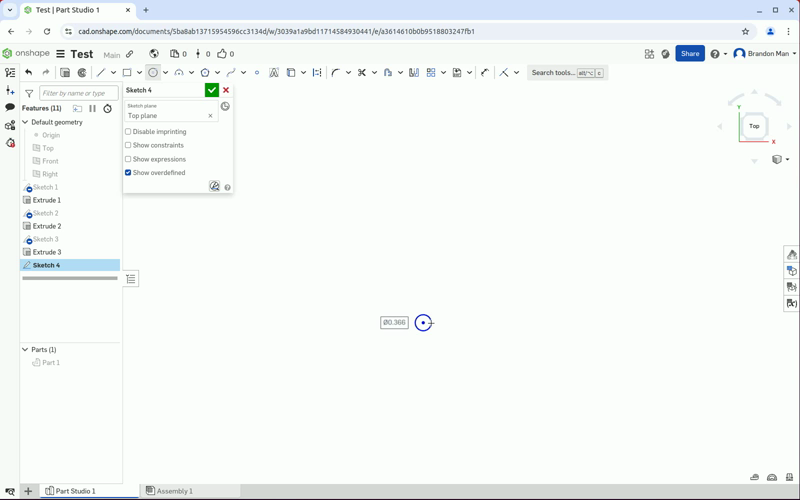
scroll(-6)
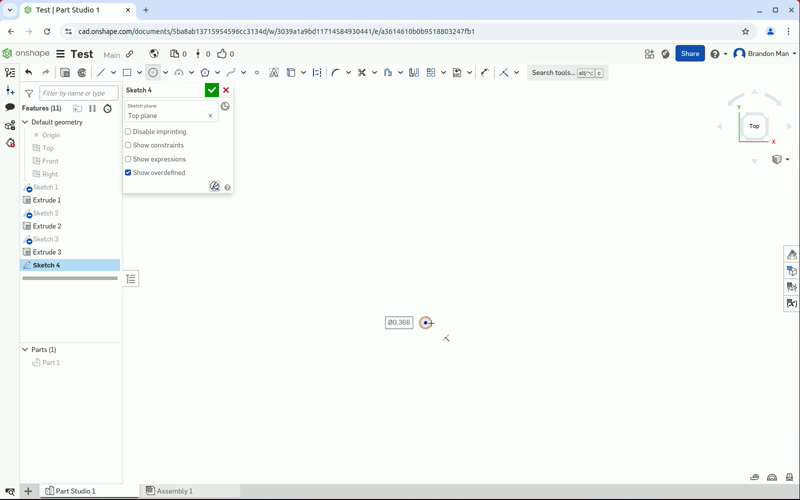
scroll(-6)
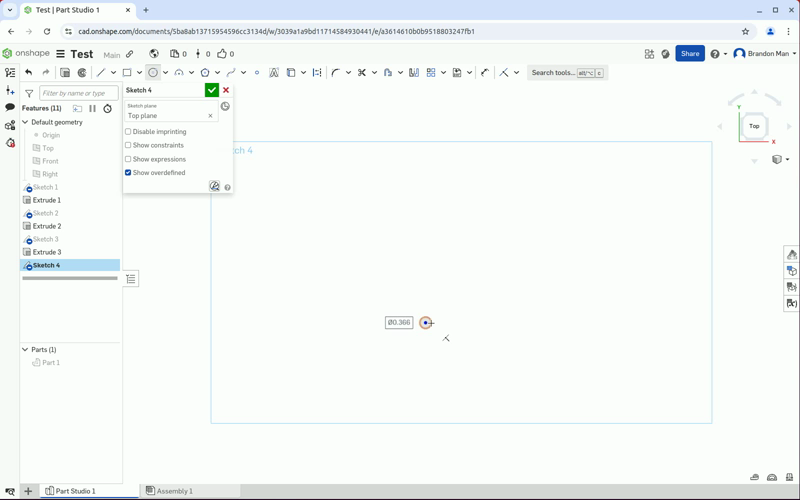
scroll(-6)
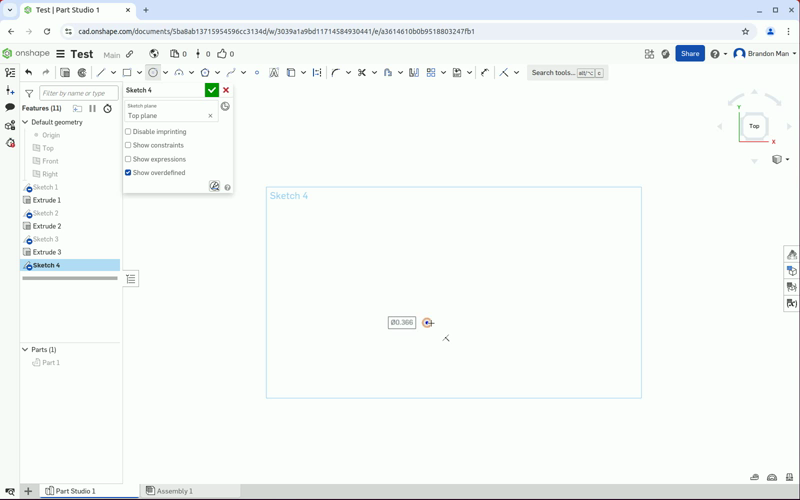
scroll(-6)
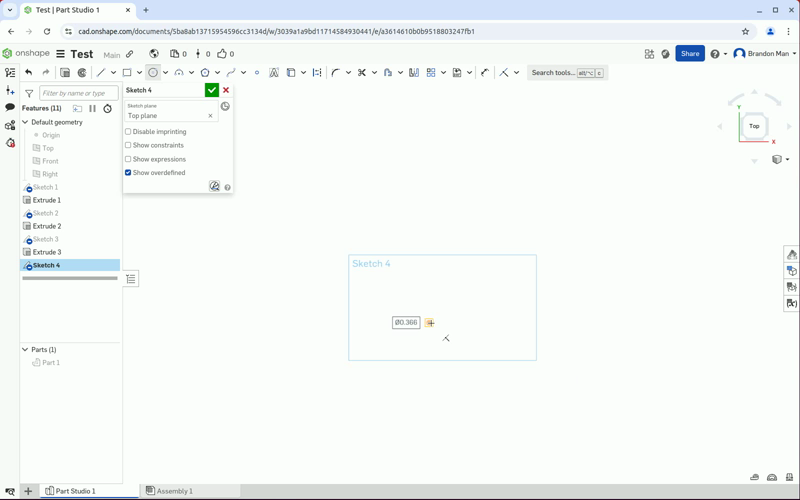
scroll(-6)
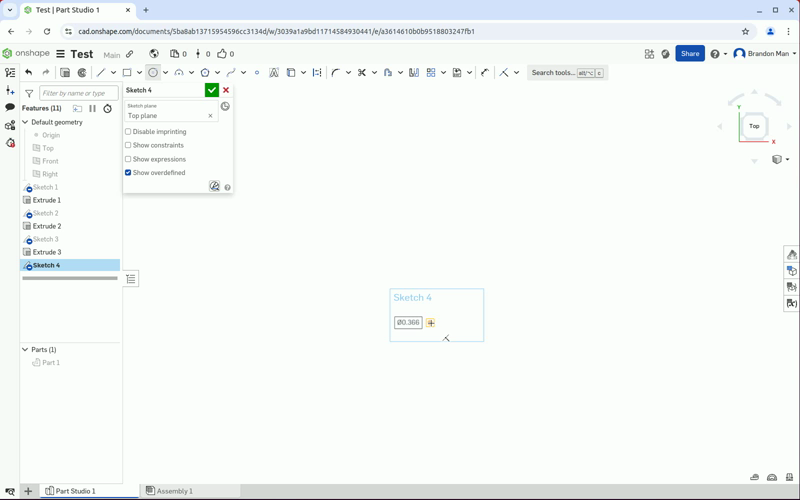
key(esc)
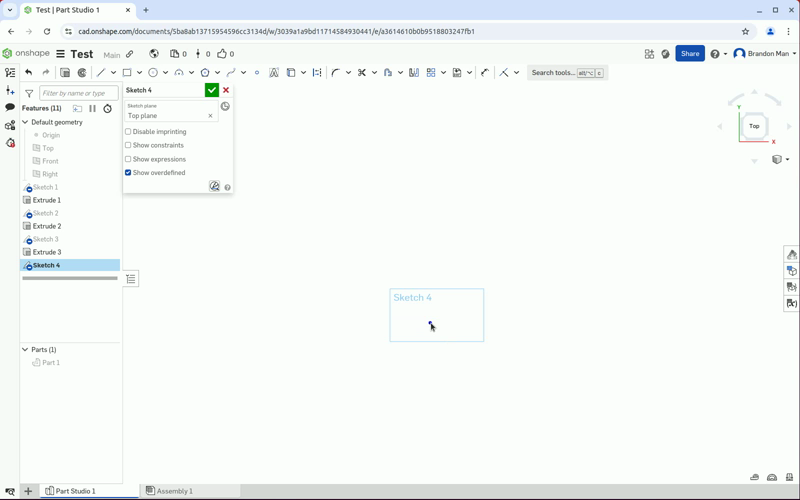
mouse_move(429, 322)
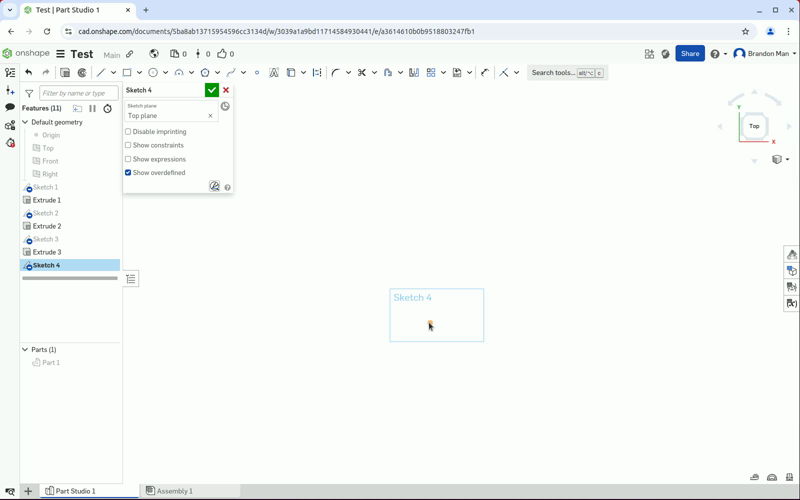
scroll(6)
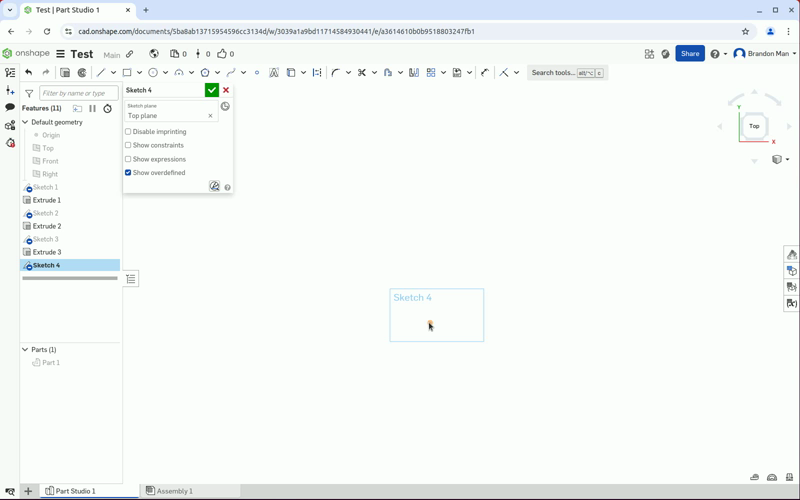
scroll(6)
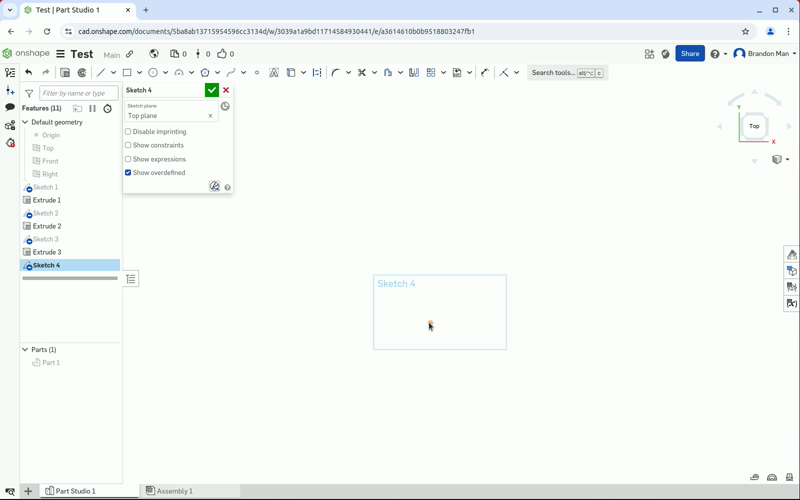
scroll(6)
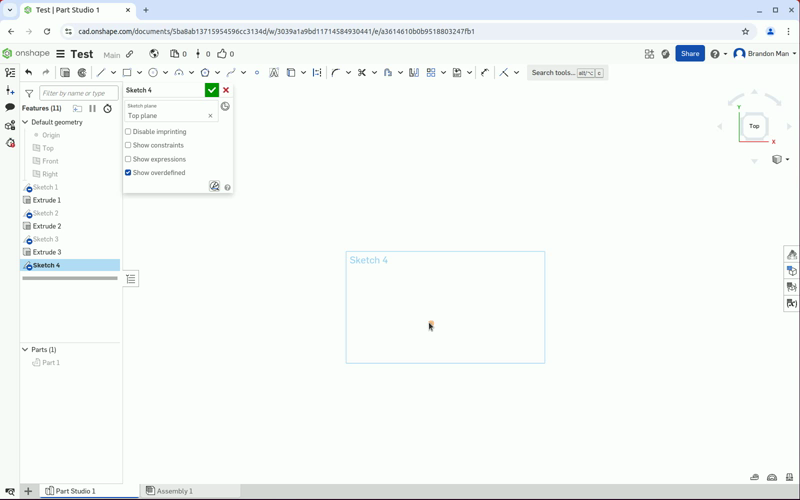
scroll(6)
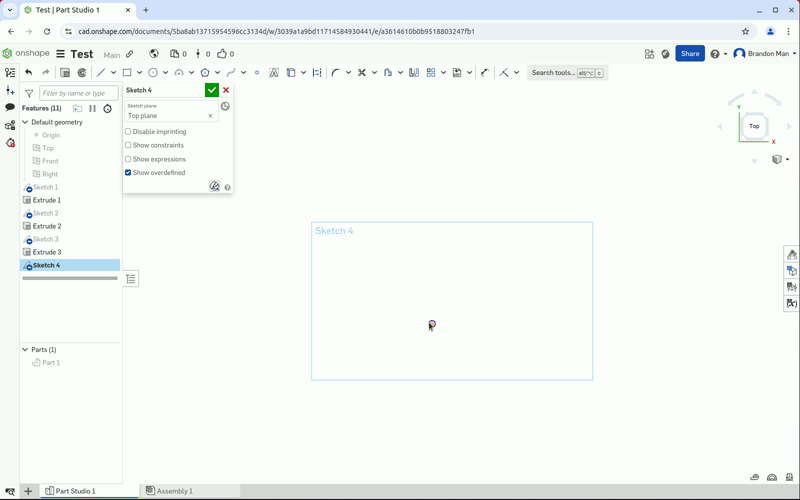
scroll(6)
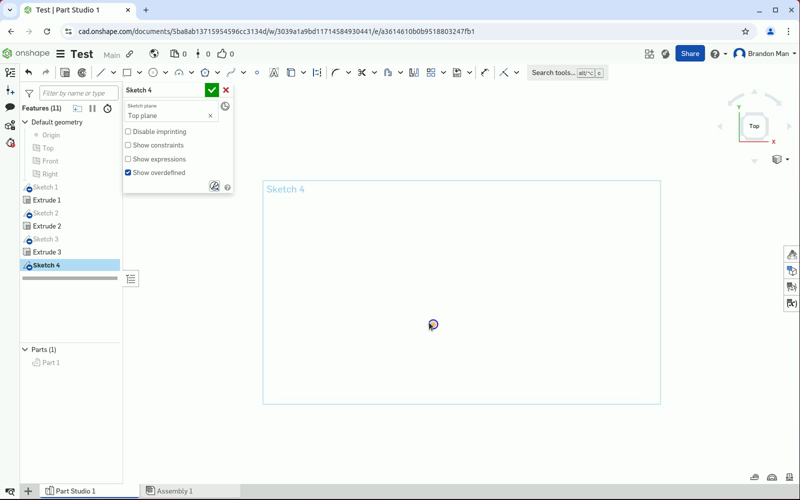
scroll(6)
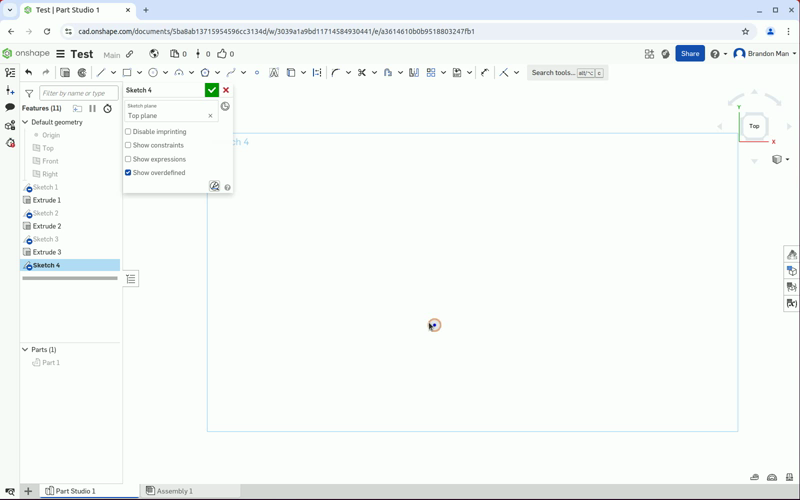
scroll(6)
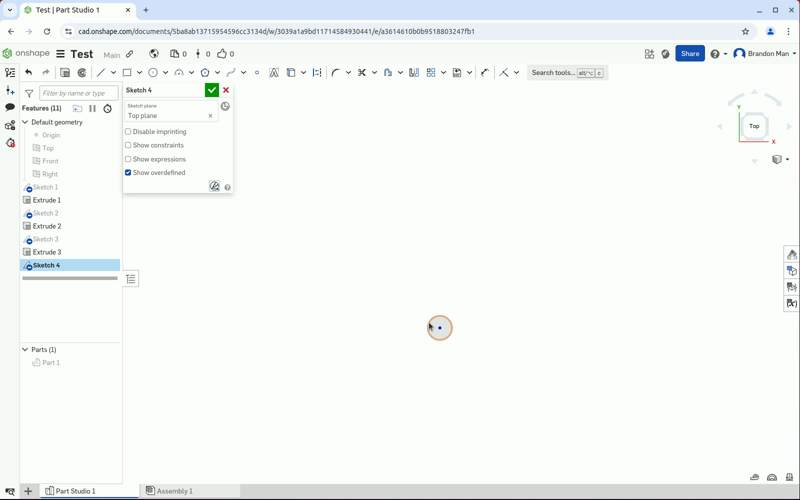
click(429, 322)
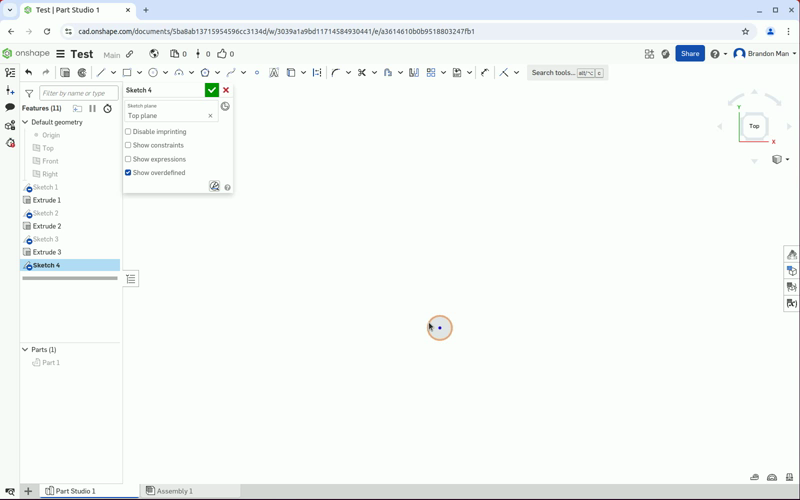
scroll(-6)
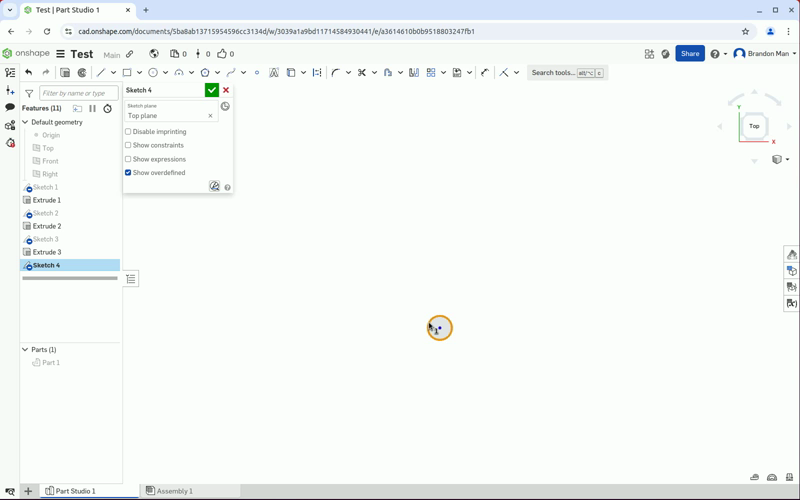
scroll(-6)
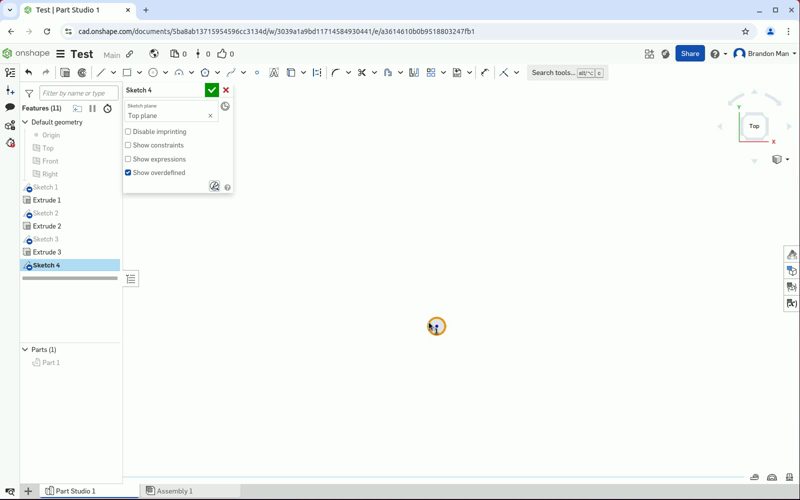
scroll(-6)
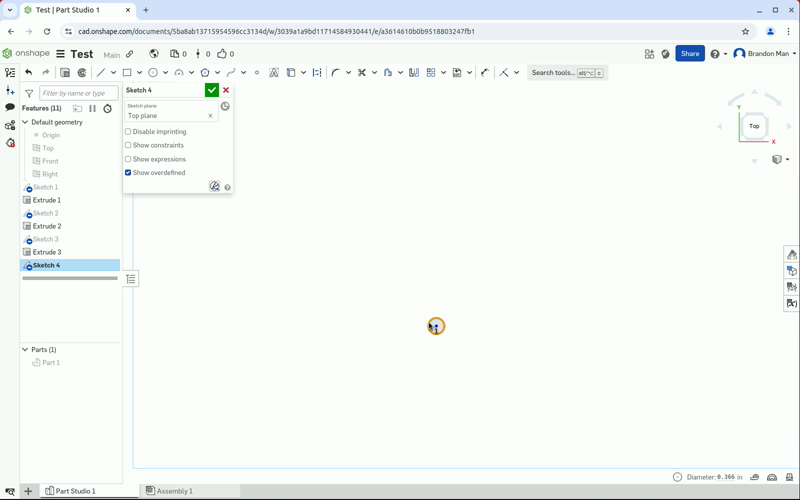
scroll(-6)
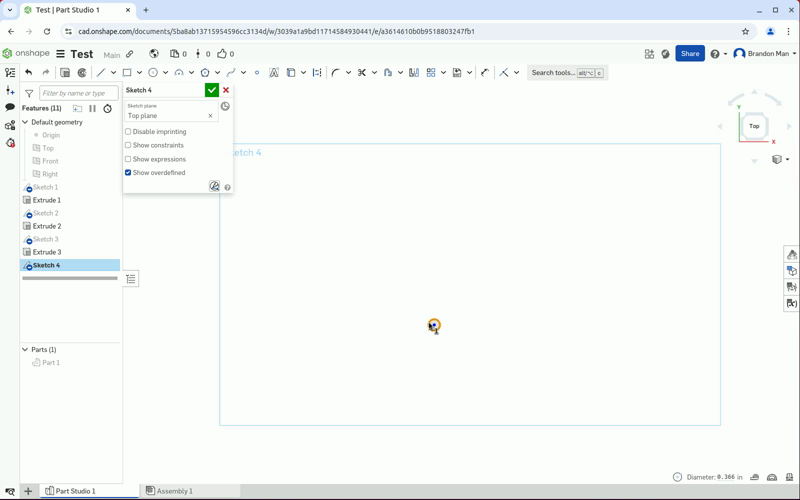
scroll(-6)
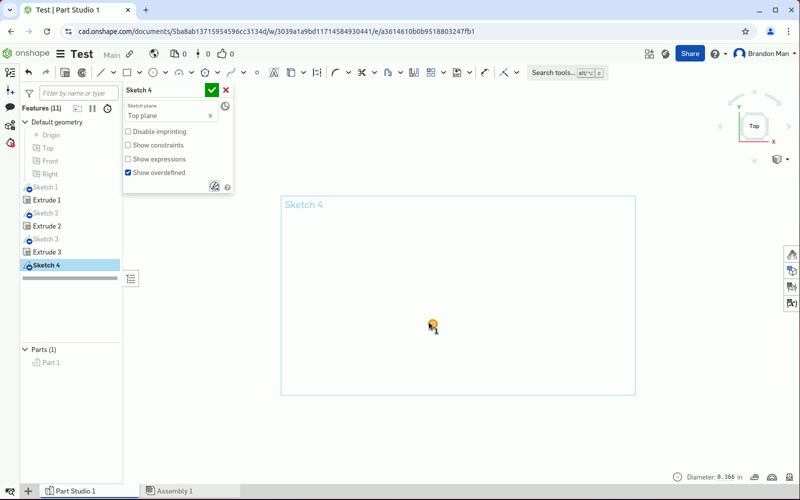
scroll(-6)
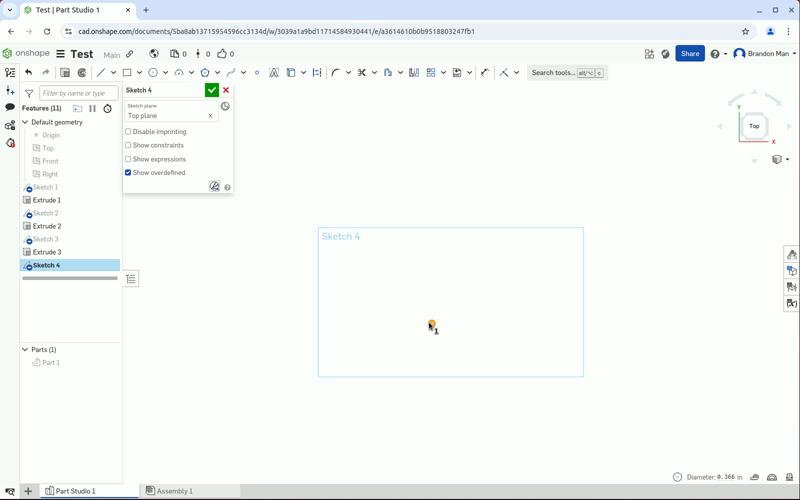
scroll(-6)
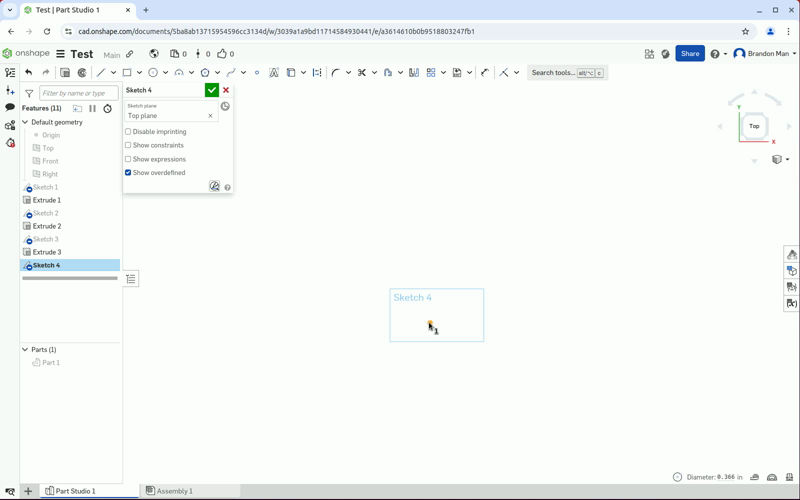
mouse_move(73, 352)
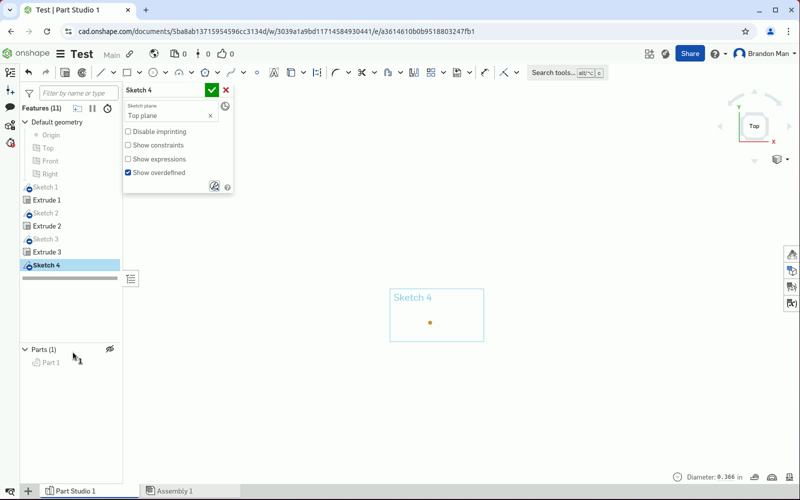
key(shift+y)
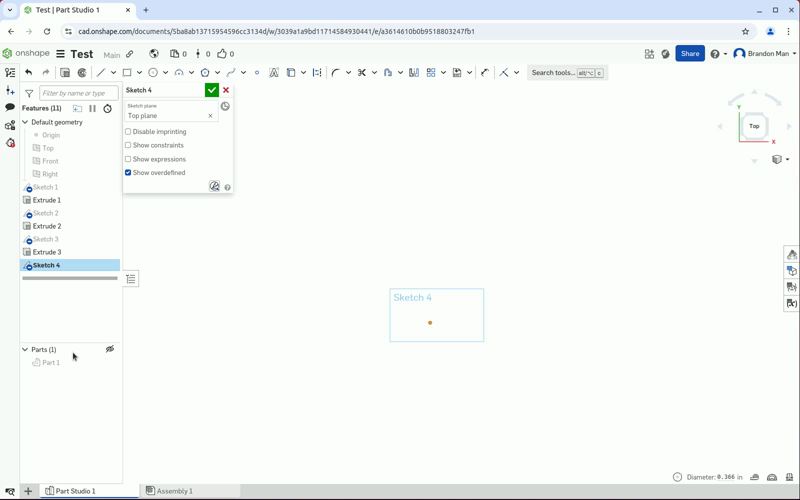
key(shift+e)
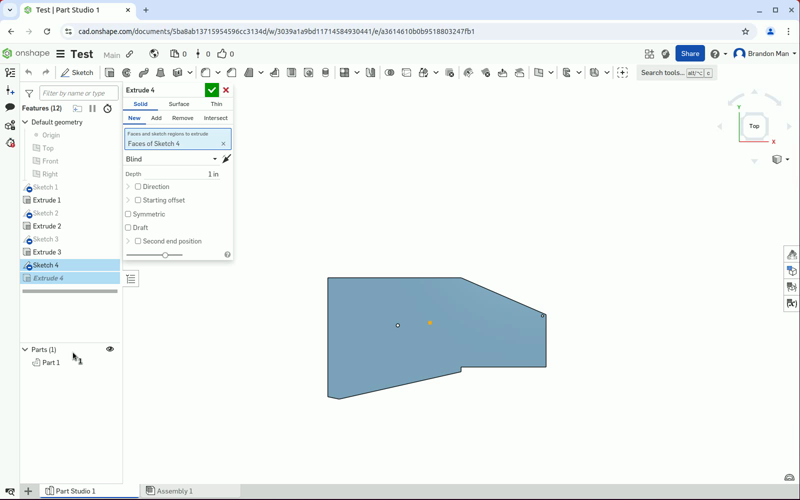
mouse_move(143, 106)
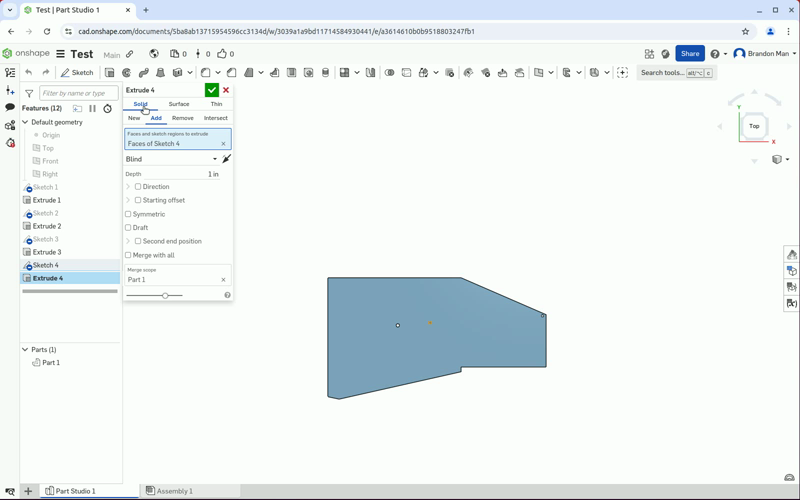
click(143, 106)
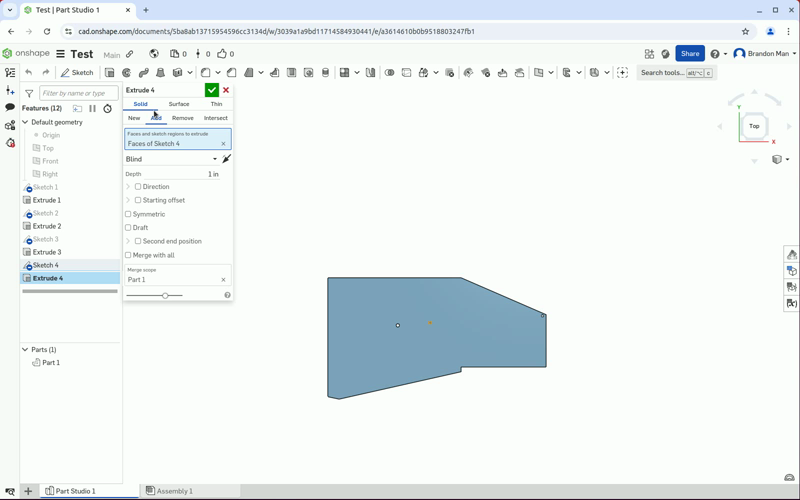
mouse_move(186, 120)
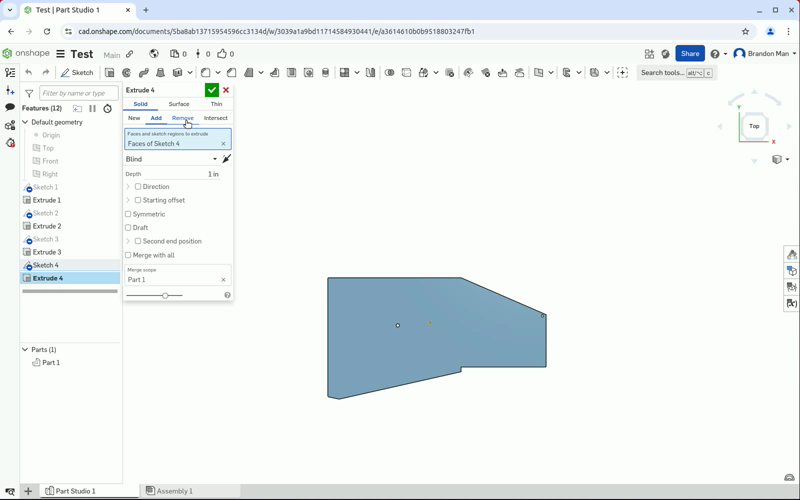
click(186, 120)
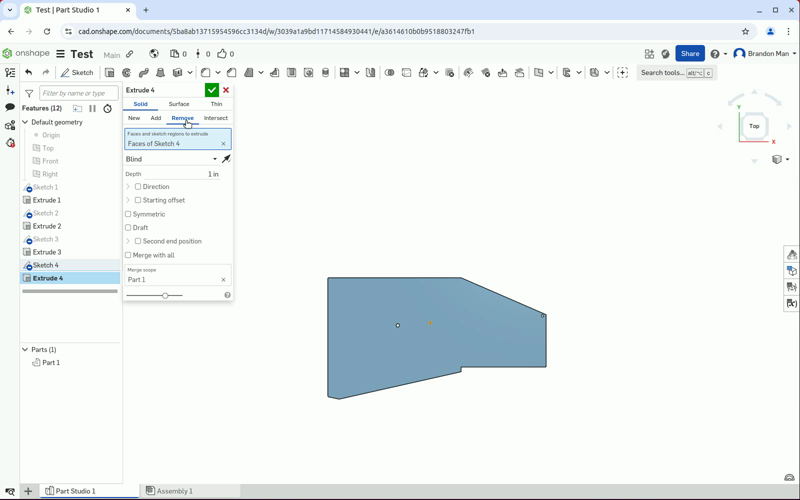
key(tab, 4)
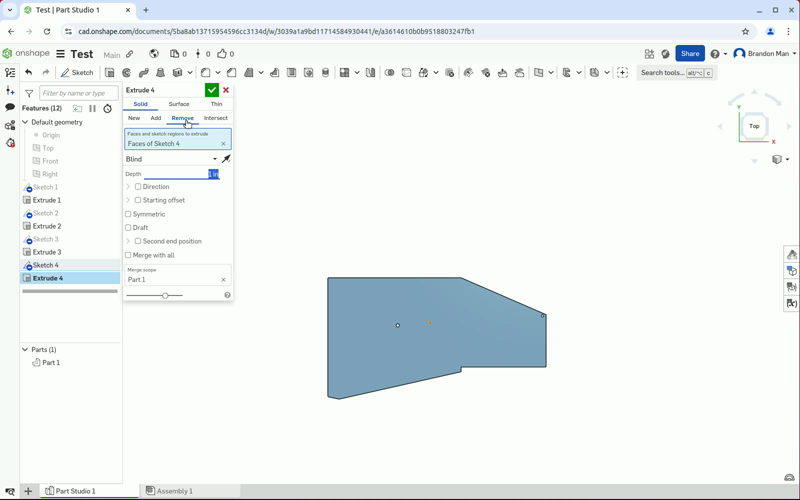
text(0.241)
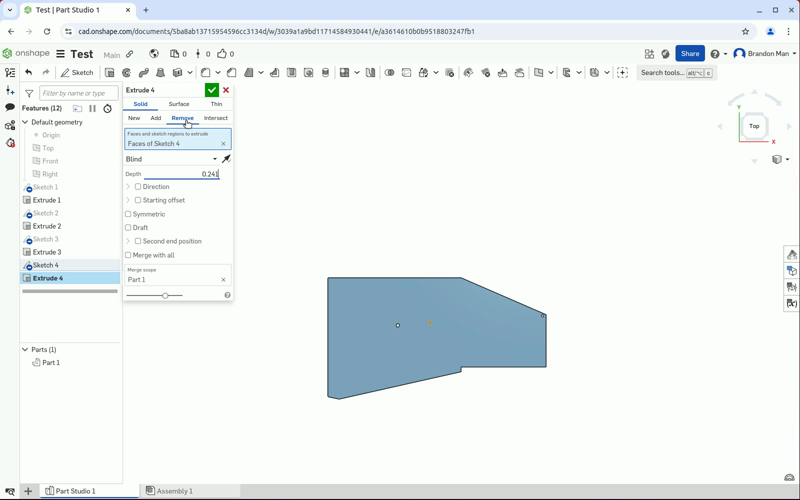
key(tab, 6)
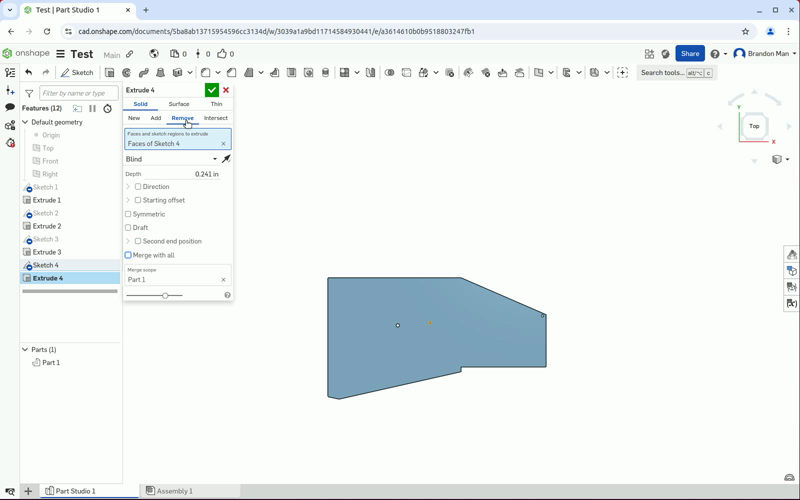
key(space)
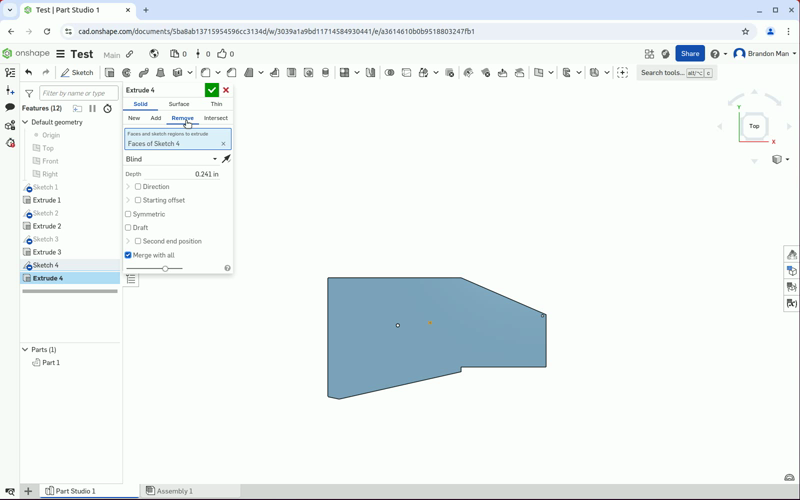
key(enter)
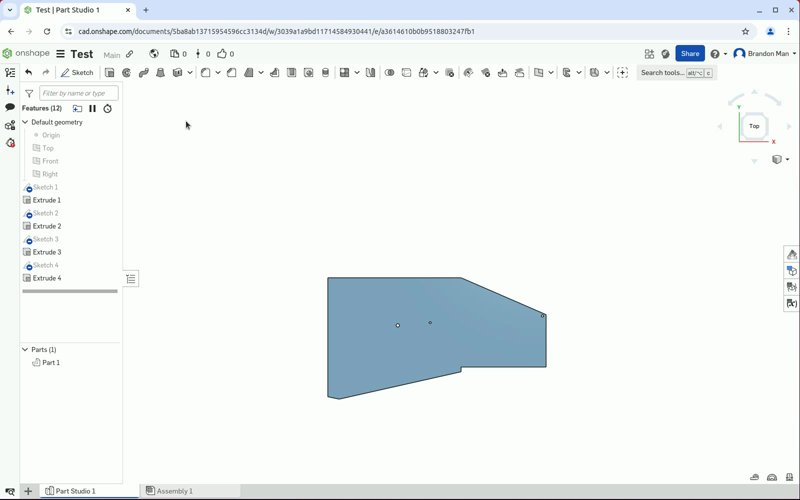
key(shift+h)
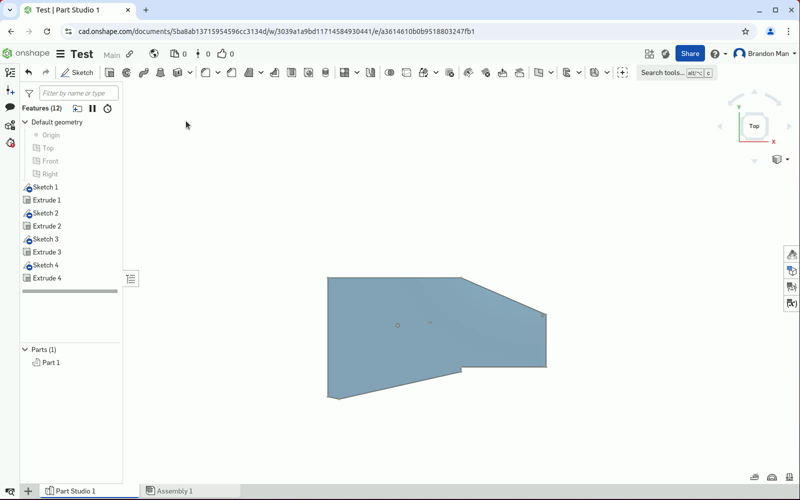
key(shift+h)
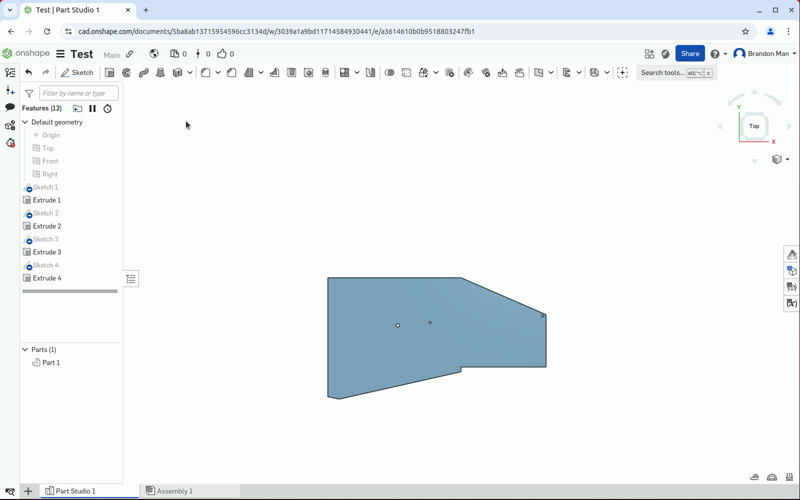
mouse_move(73, 189)
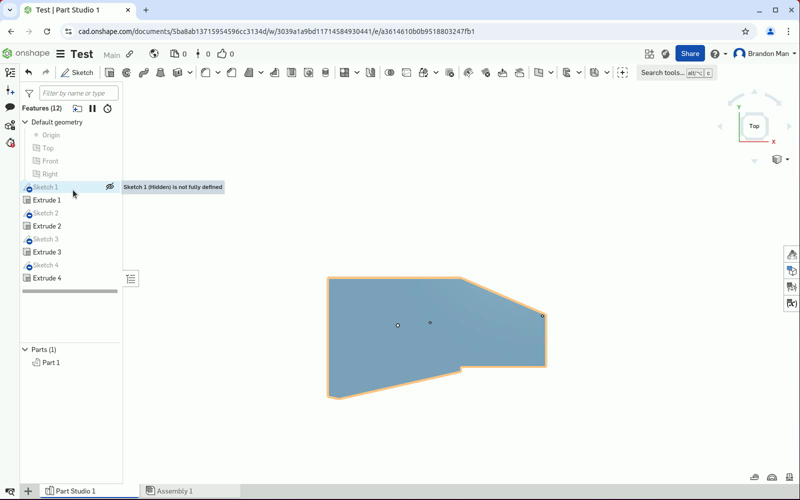
click(73, 189)
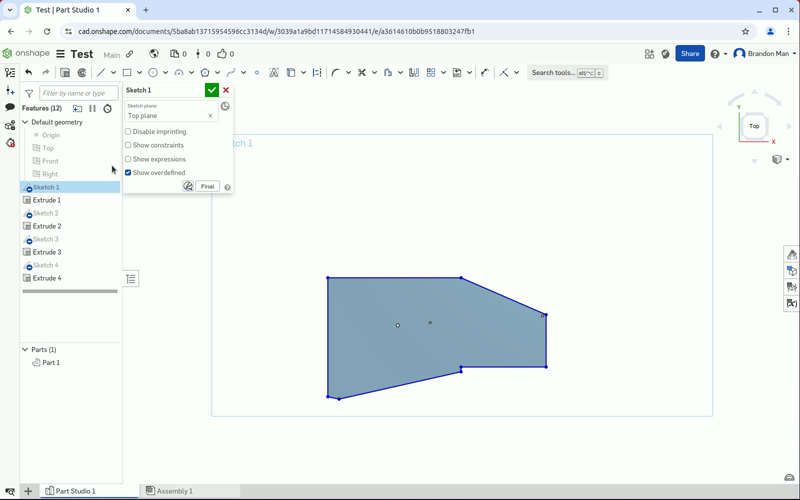
mouse_move(229, 92)
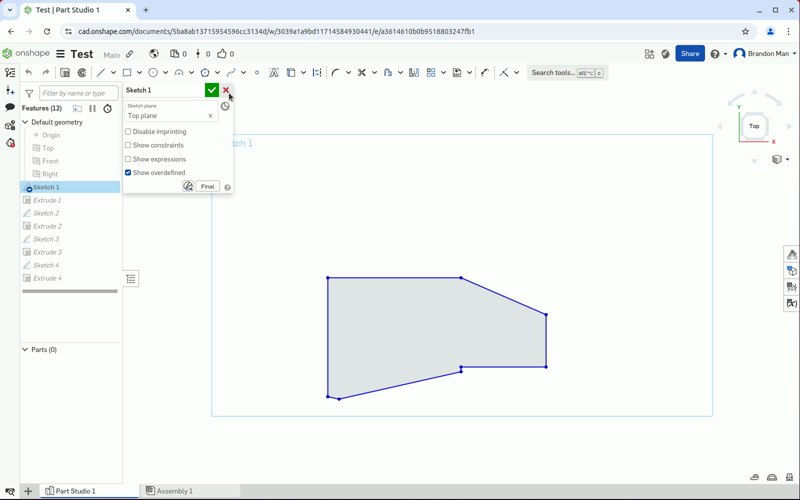
click(229, 92)
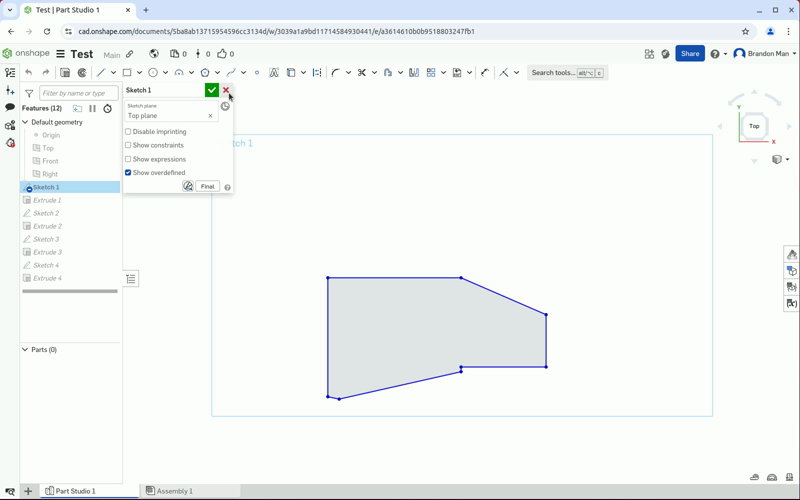
key(shift+s)
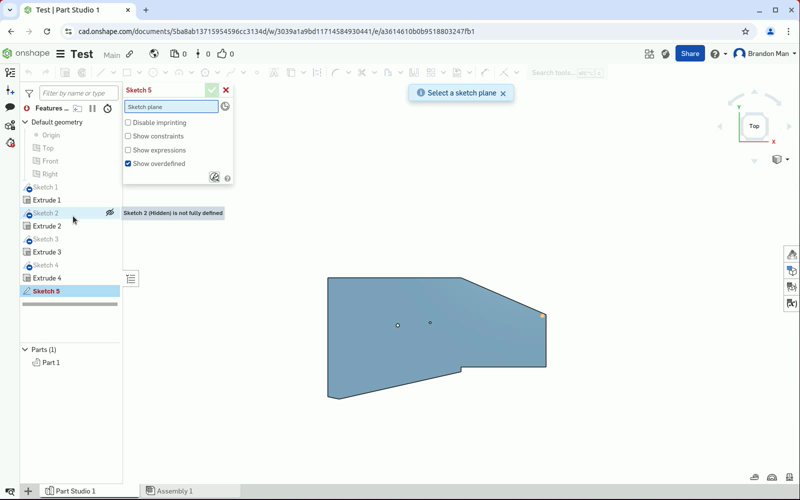
scroll(3)
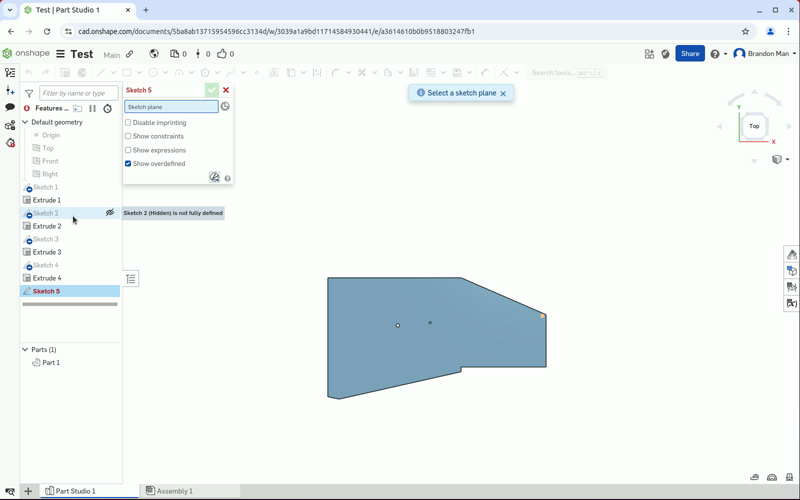
mouse_move(73, 150)
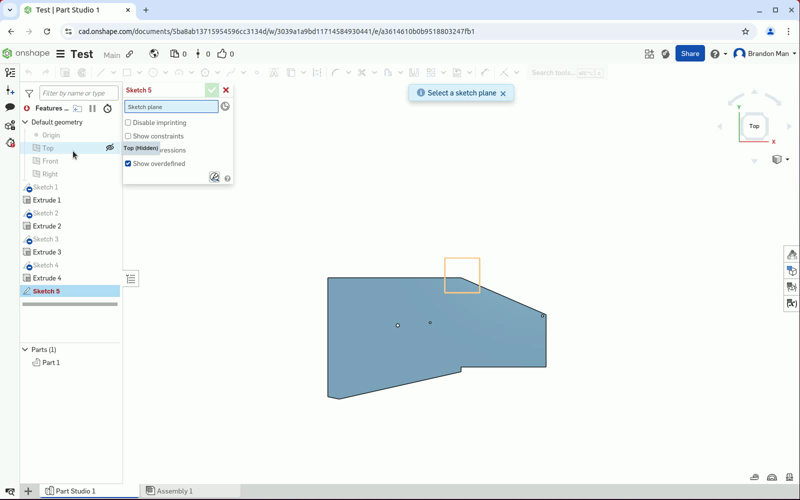
click(73, 150)
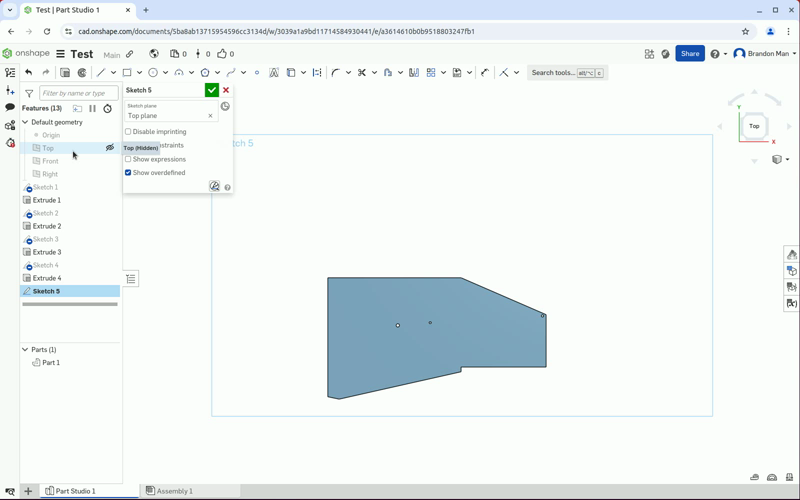
mouse_move(73, 352)
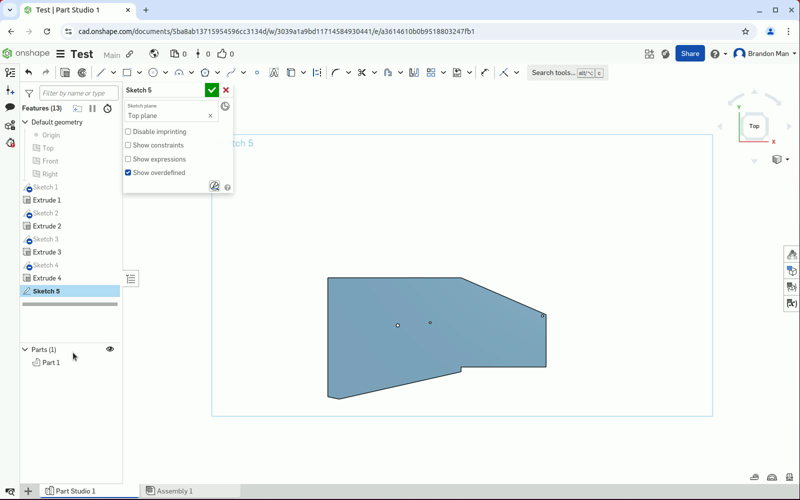
key(y)
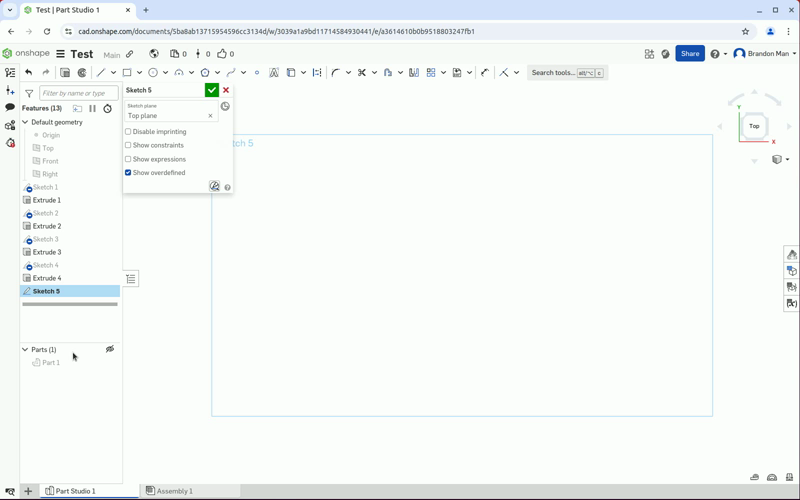
key(c)
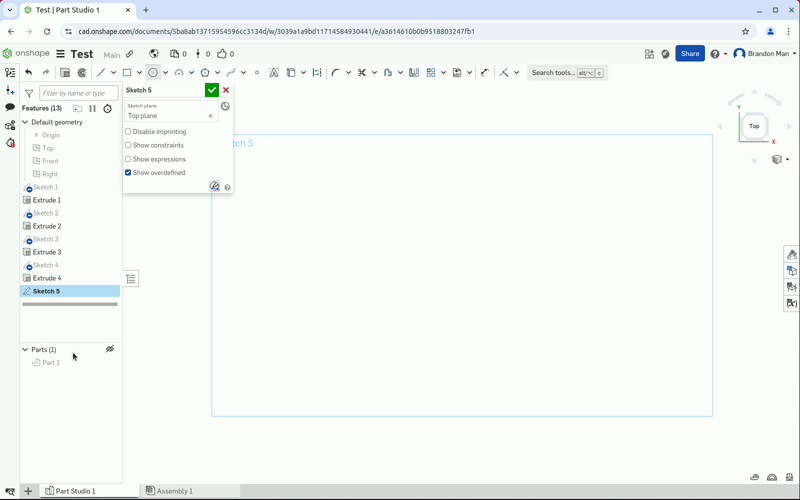
key_down(shift)
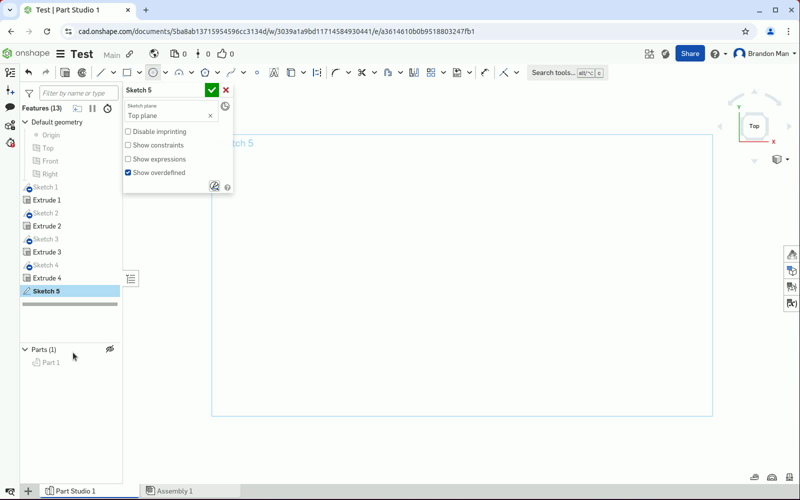
mouse_move(355, 327)
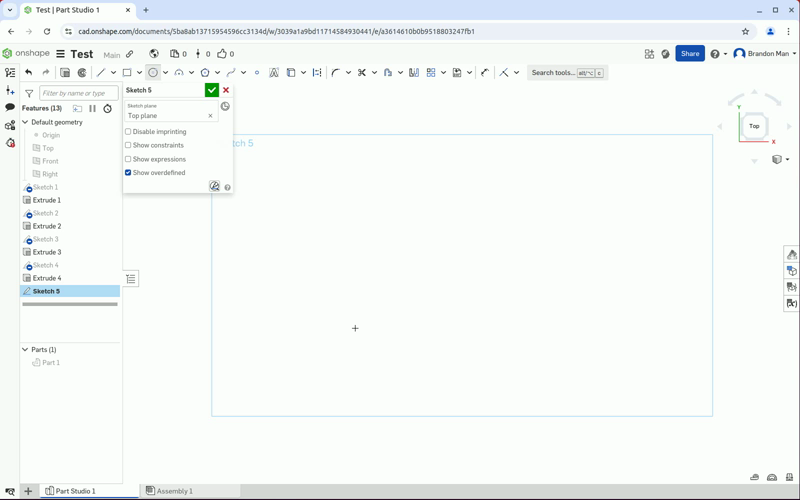
click(355, 327)
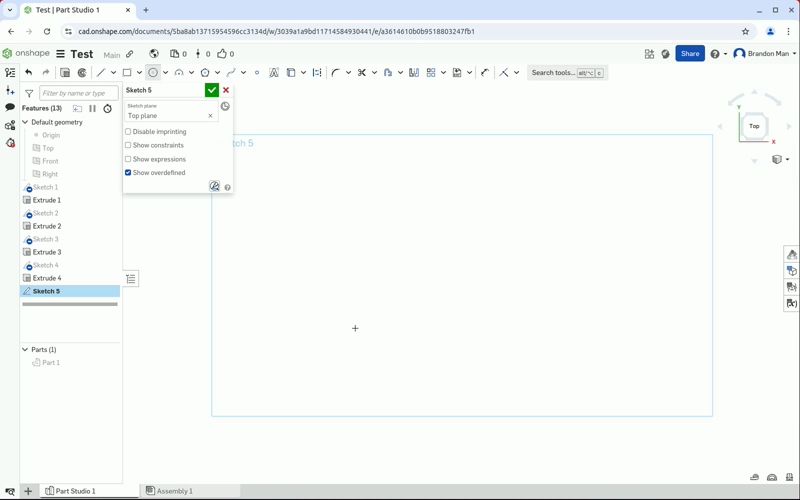
key_up(shift)
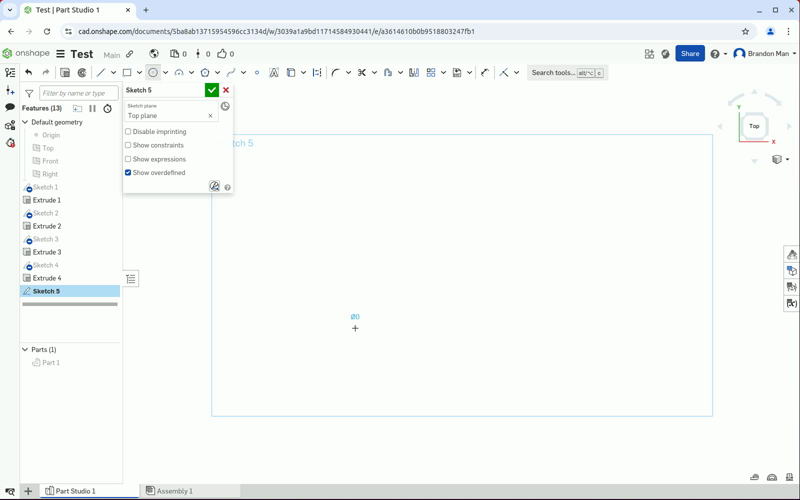
mouse_move(356, 327)
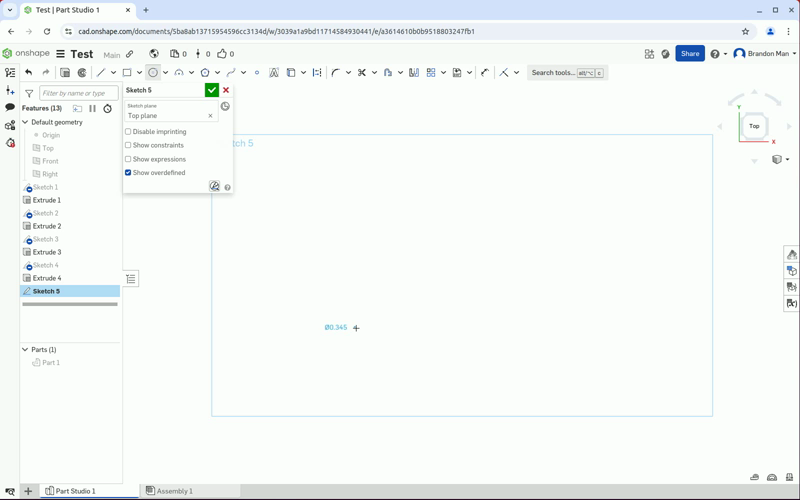
scroll(6)
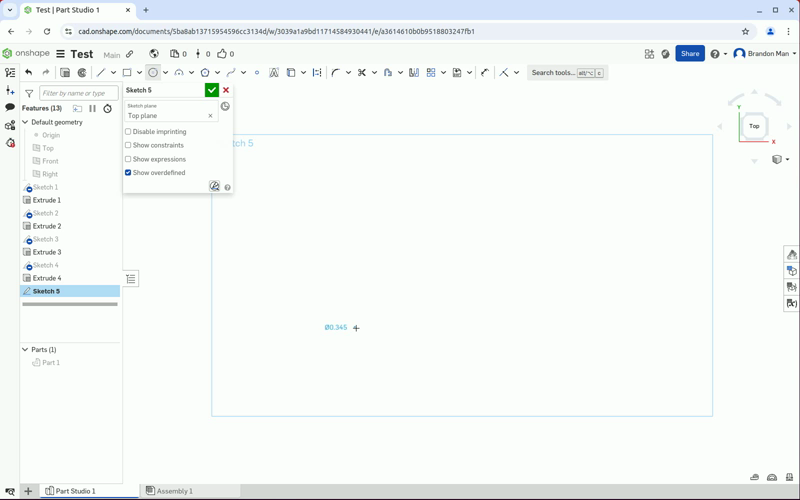
scroll(6)
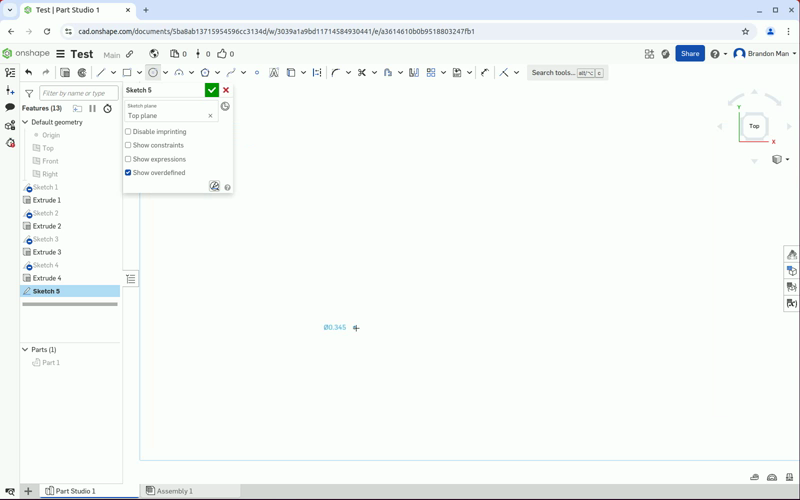
scroll(6)
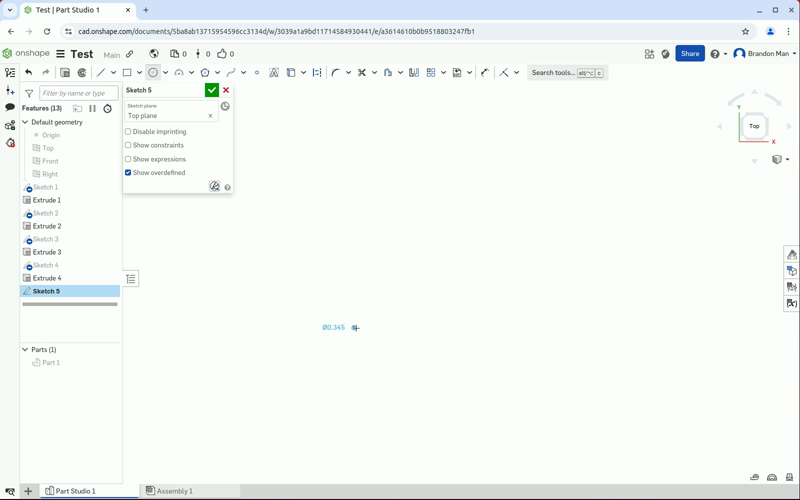
scroll(6)
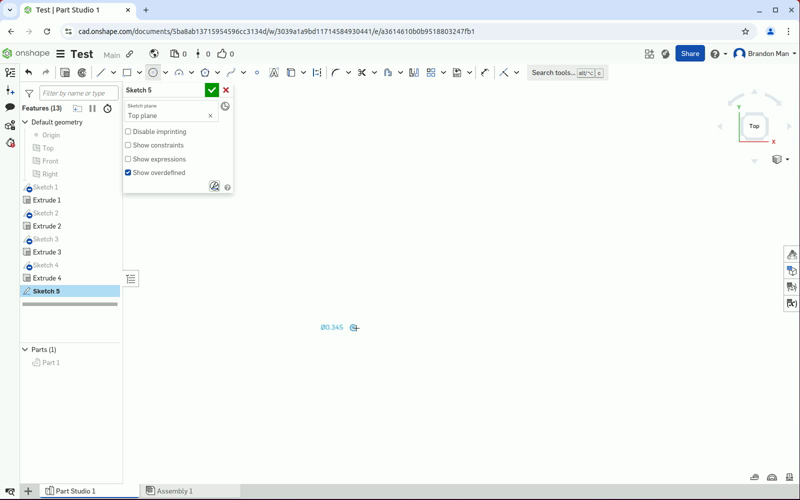
scroll(6)
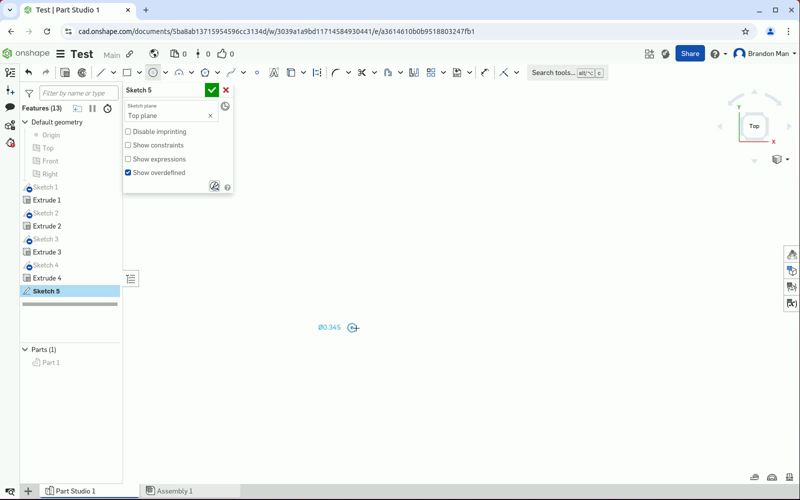
scroll(6)
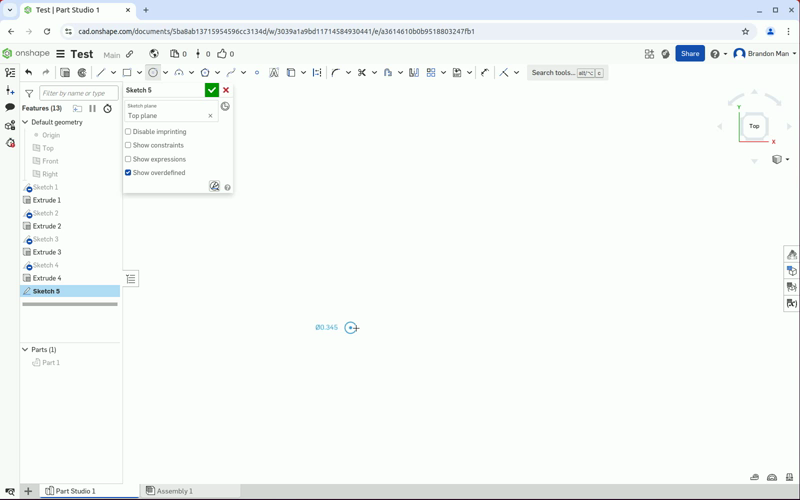
scroll(6)
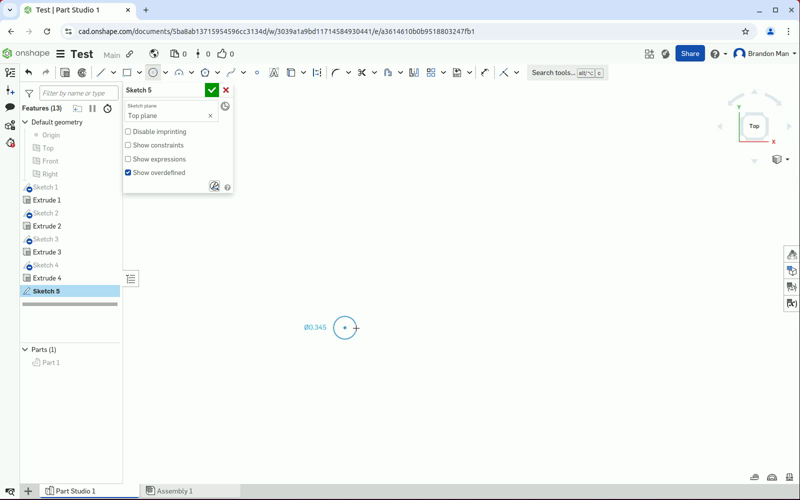
click(356, 327)
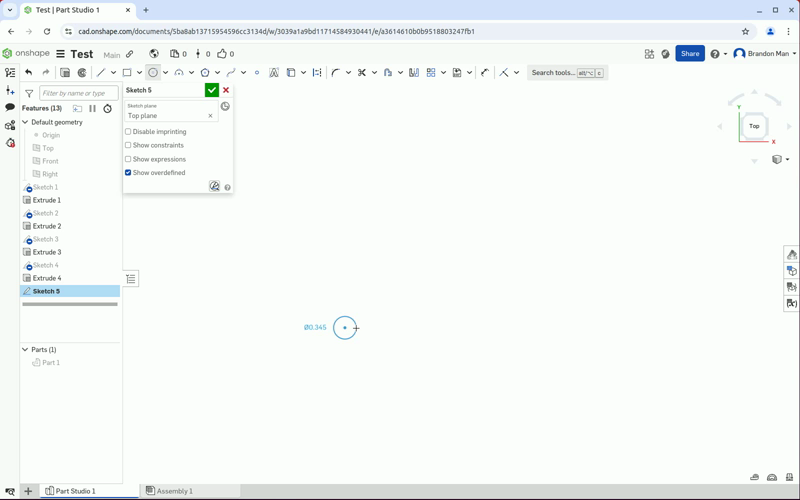
scroll(-6)
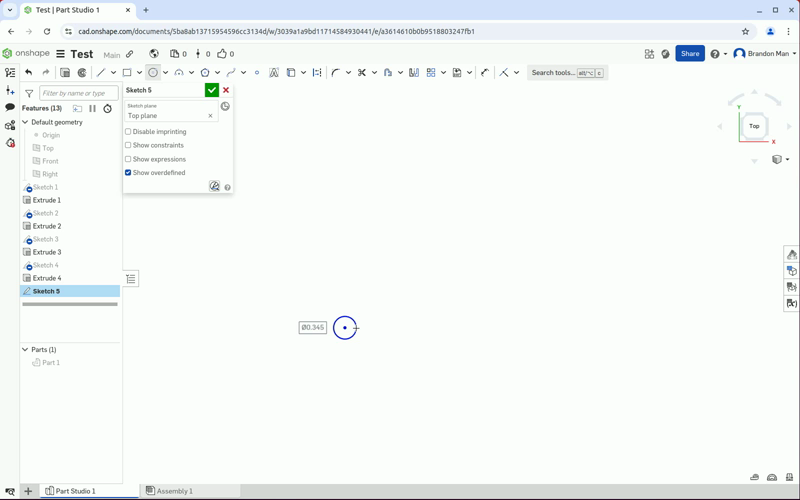
scroll(-6)
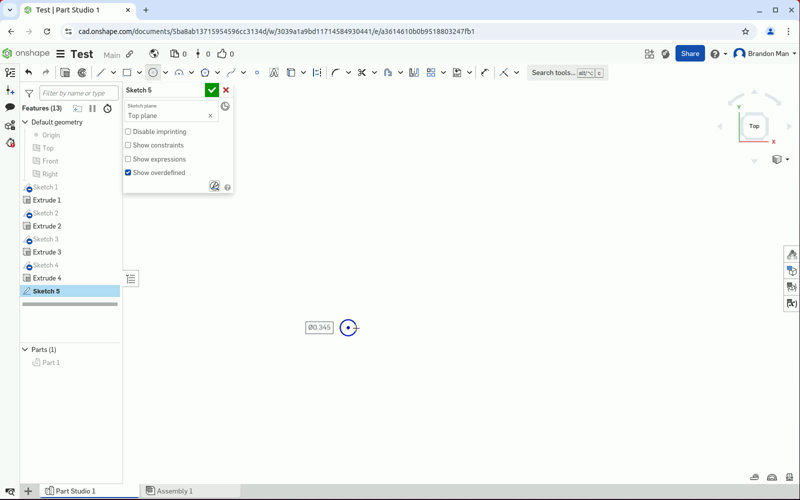
scroll(-6)
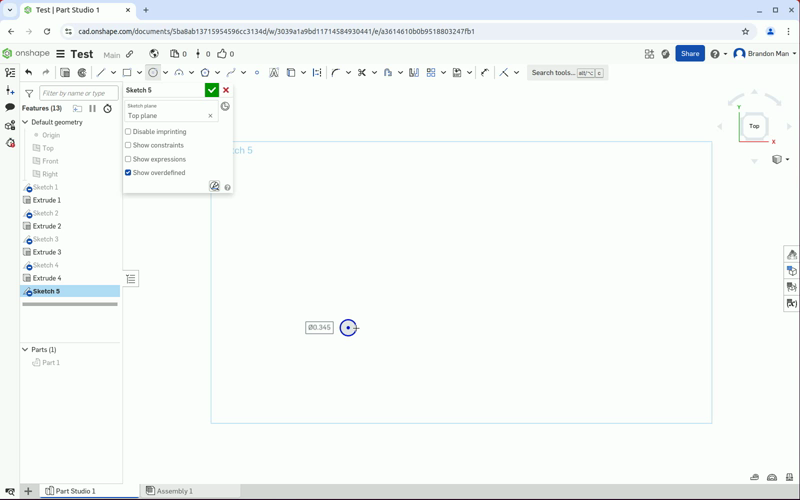
scroll(-6)
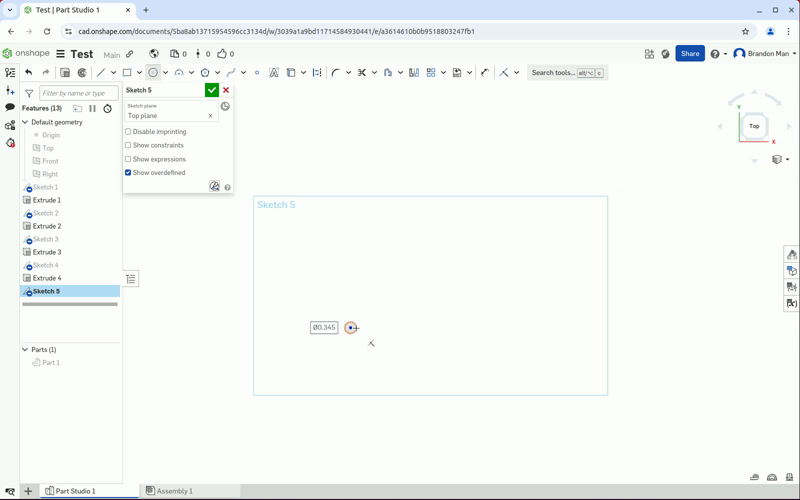
scroll(-6)
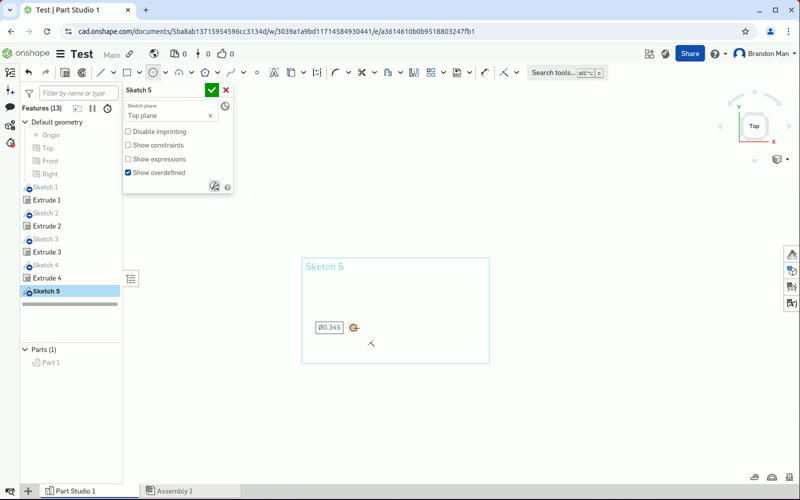
scroll(-6)
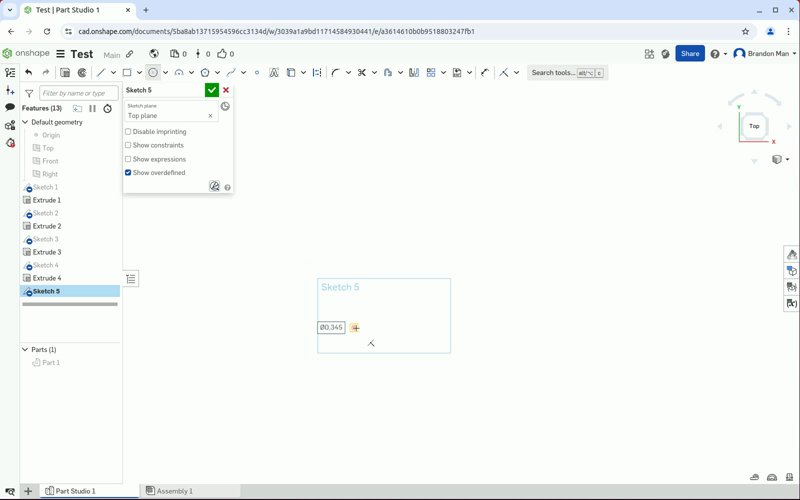
scroll(-6)
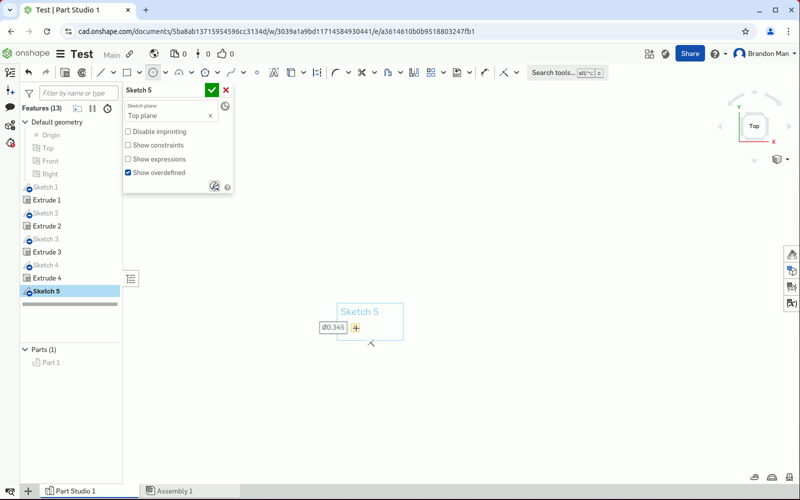
key(esc)
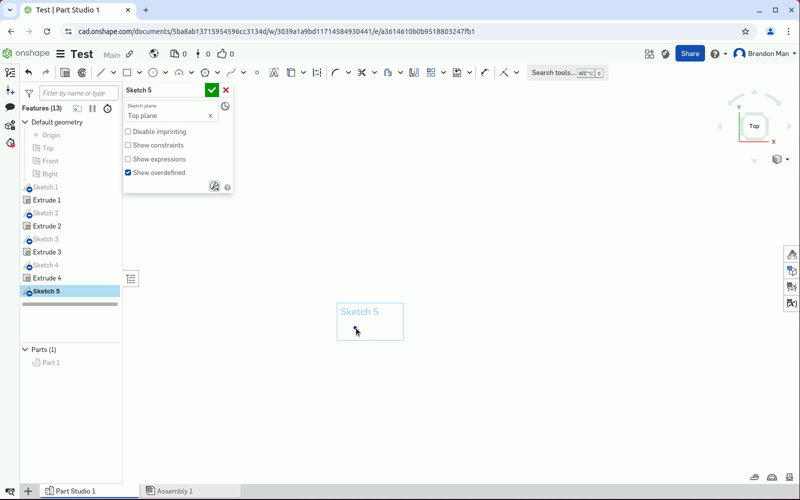
mouse_move(354, 327)
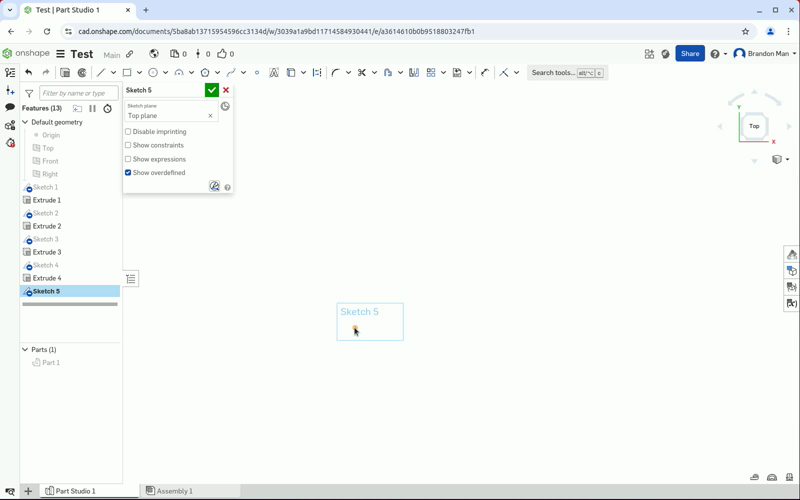
scroll(6)
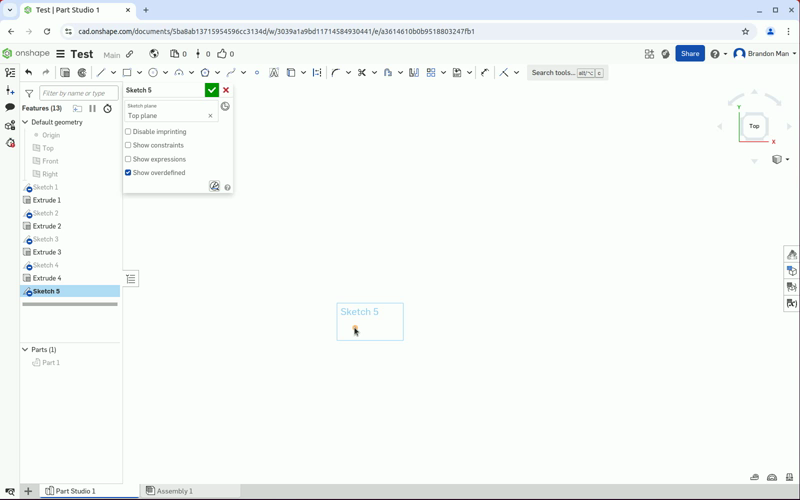
scroll(6)
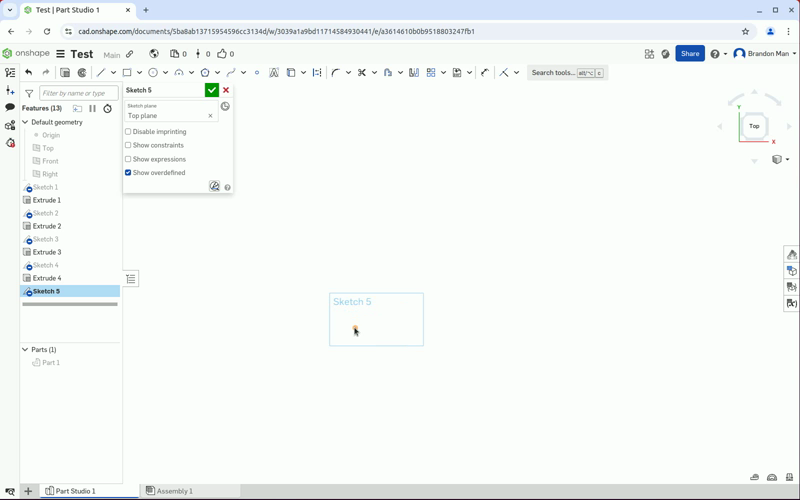
scroll(6)
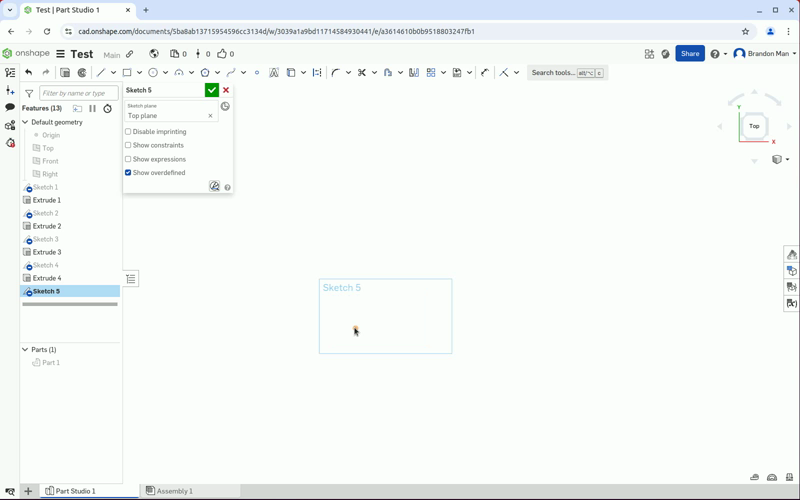
scroll(6)
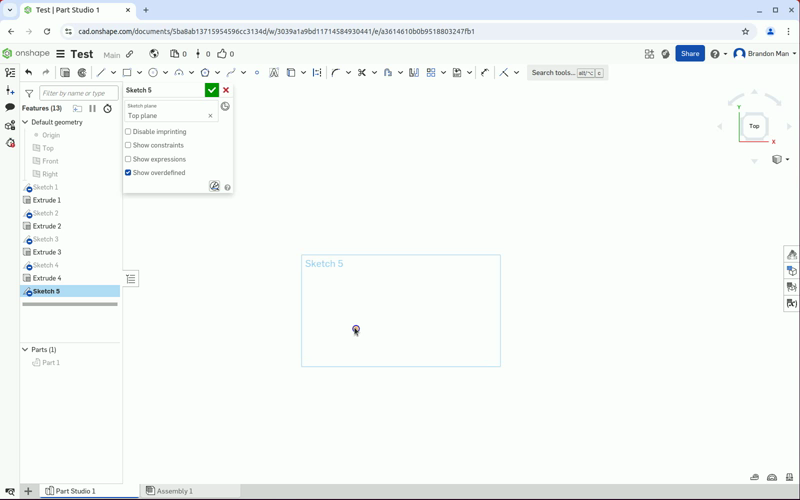
scroll(6)
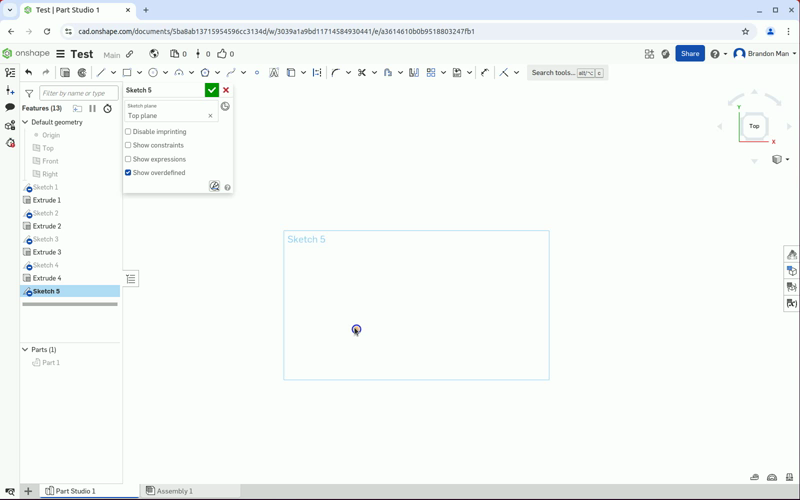
scroll(6)
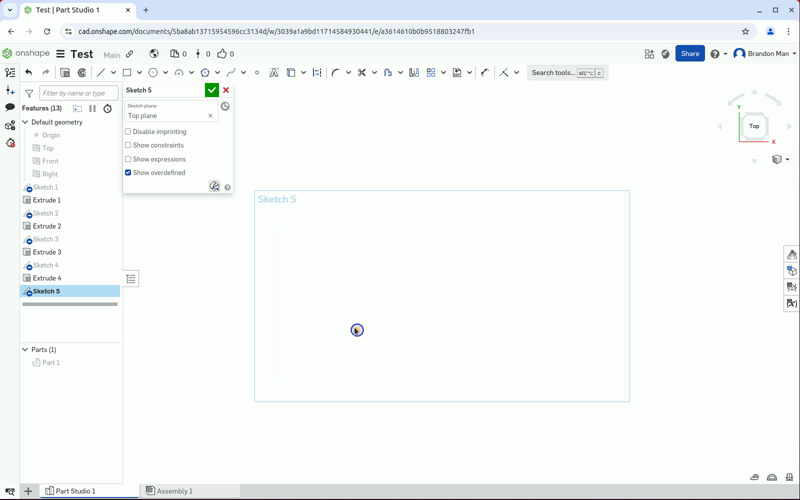
scroll(6)
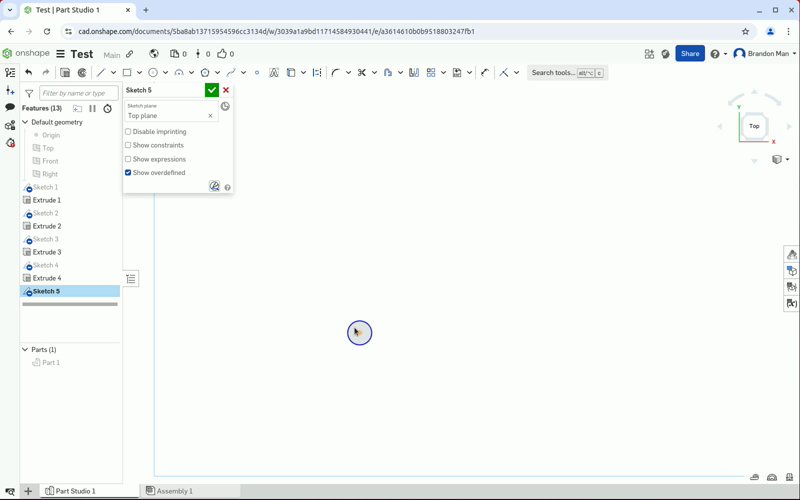
click(354, 327)
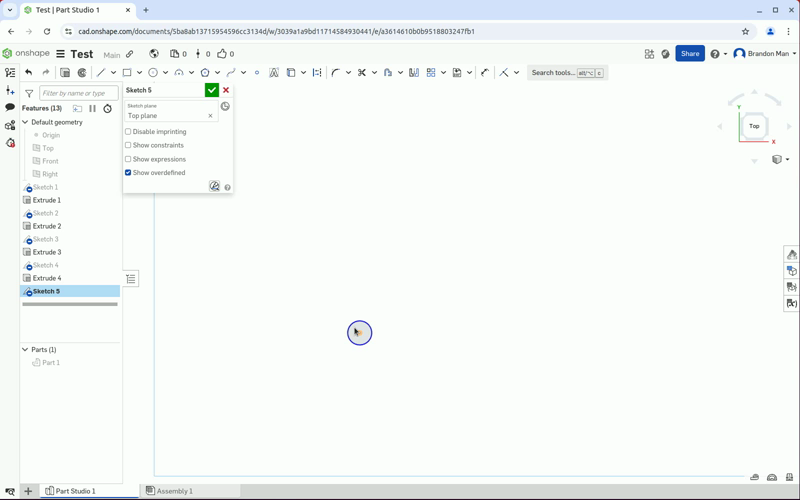
scroll(-6)
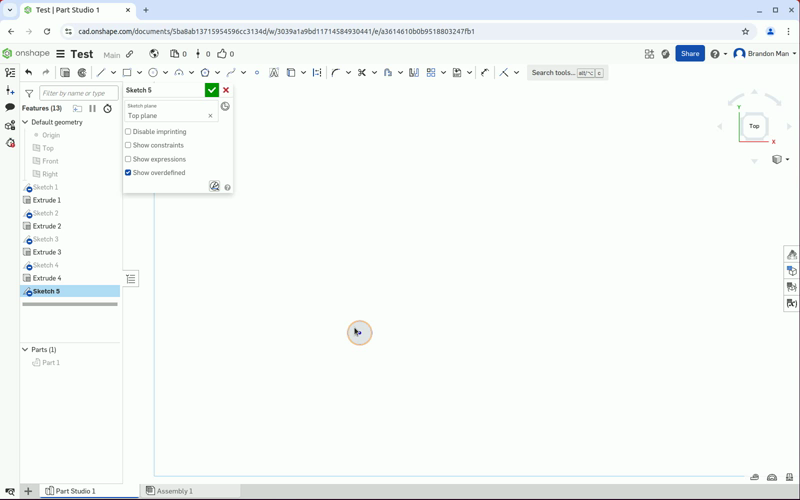
scroll(-6)
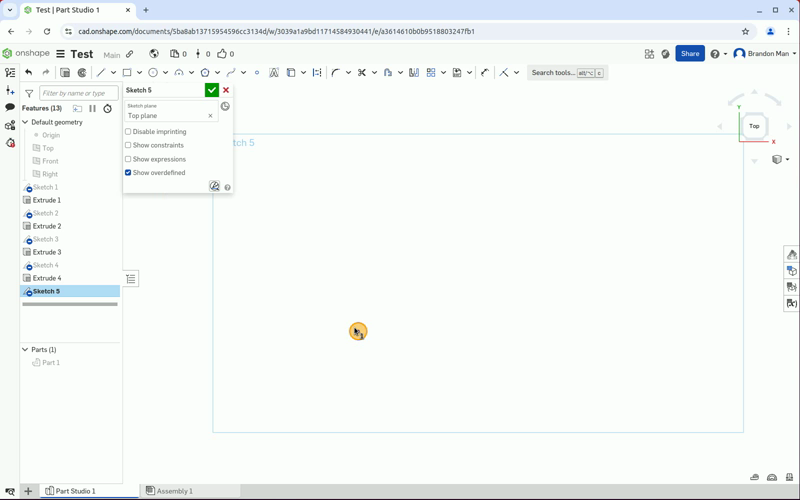
scroll(-6)
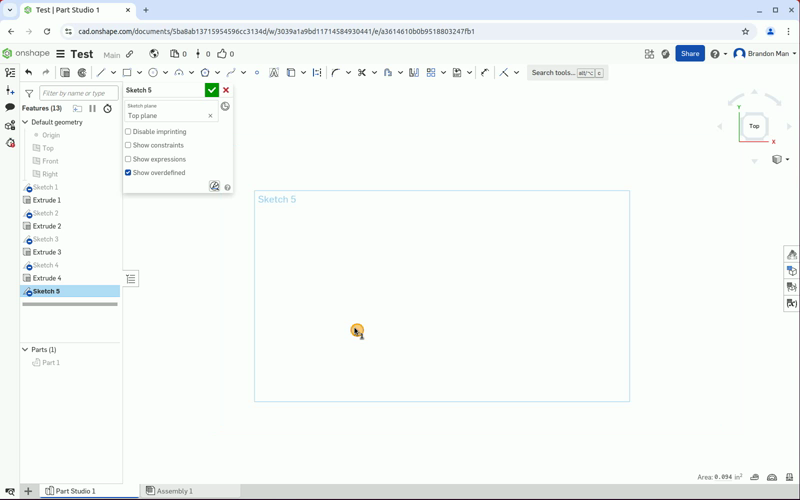
scroll(-6)
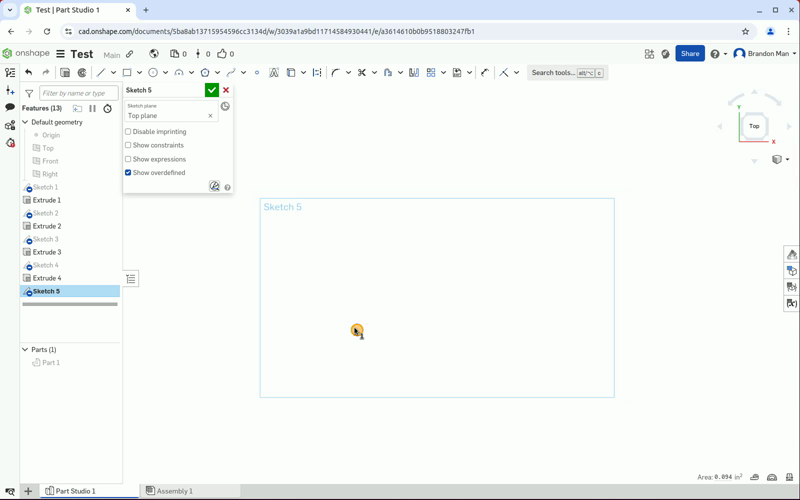
scroll(-6)
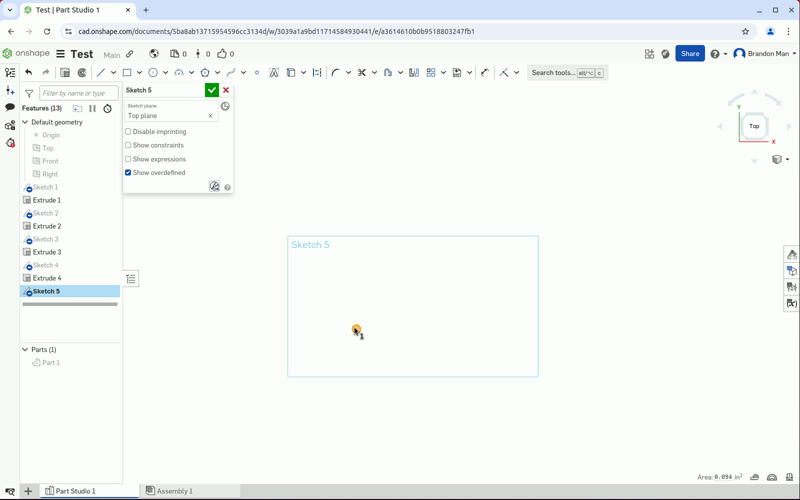
scroll(-6)
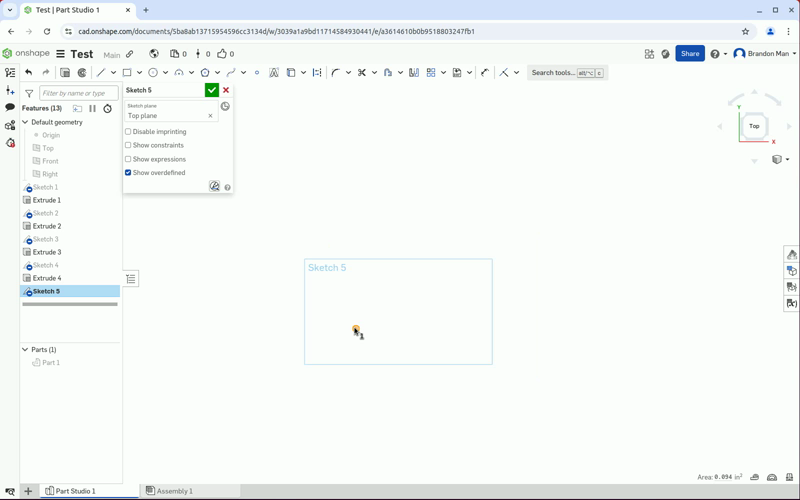
scroll(-6)
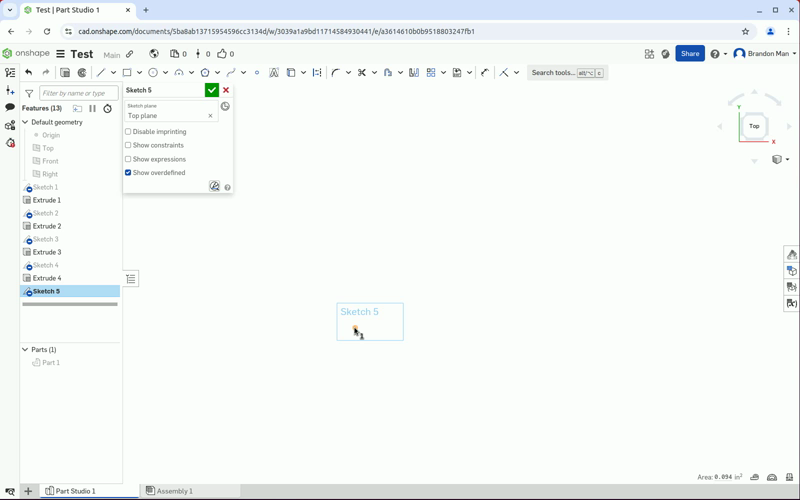
mouse_move(73, 352)
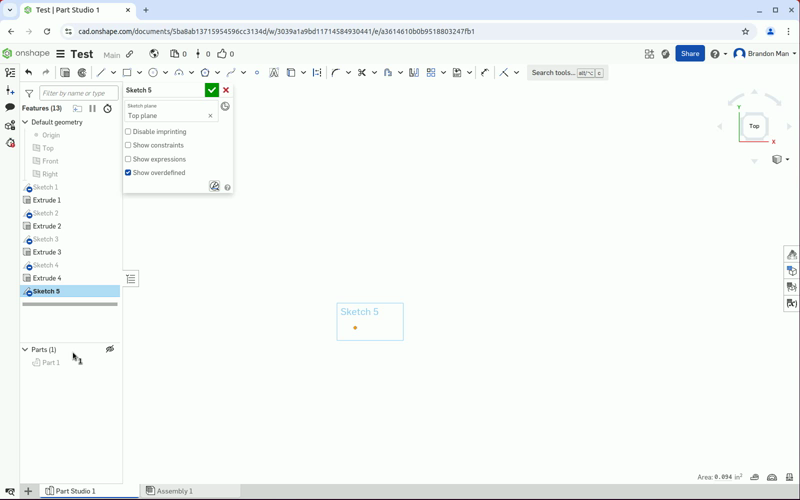
key(shift+y)
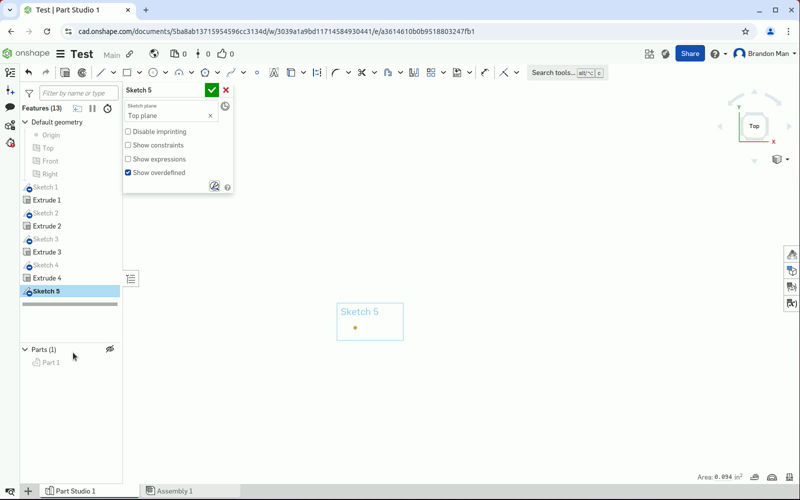
key(shift+e)
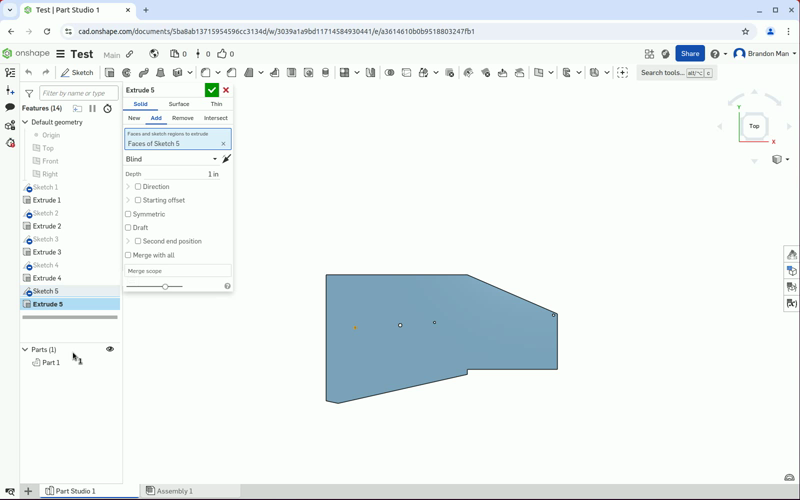
mouse_move(143, 106)
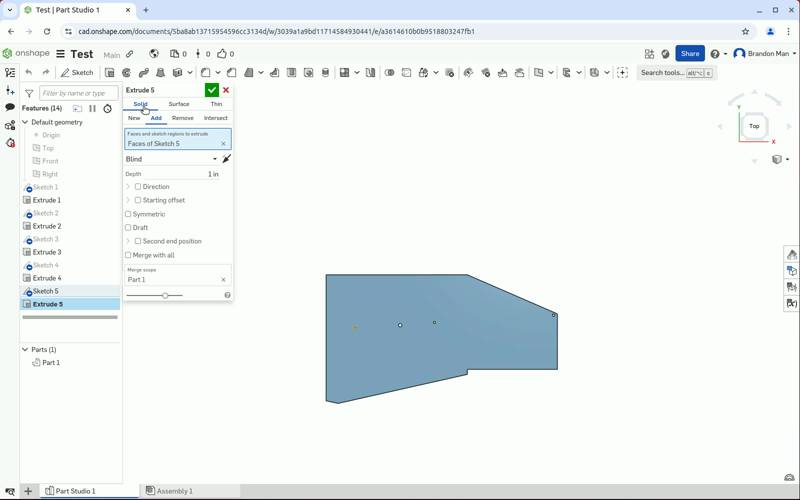
click(143, 106)
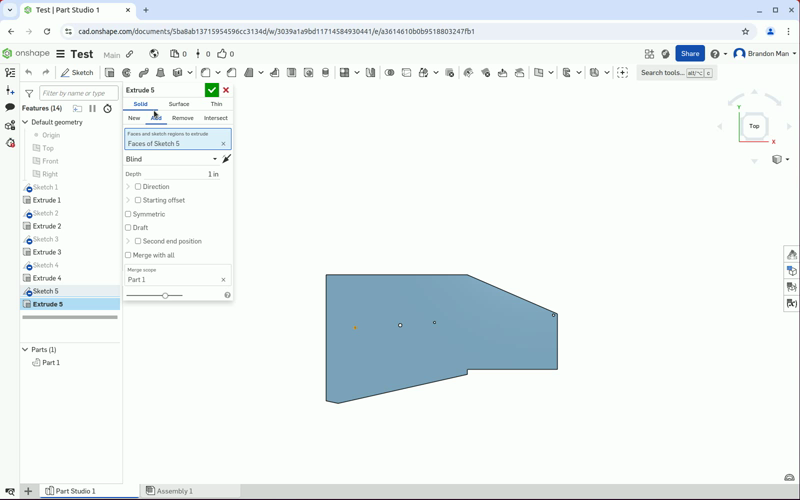
mouse_move(186, 120)
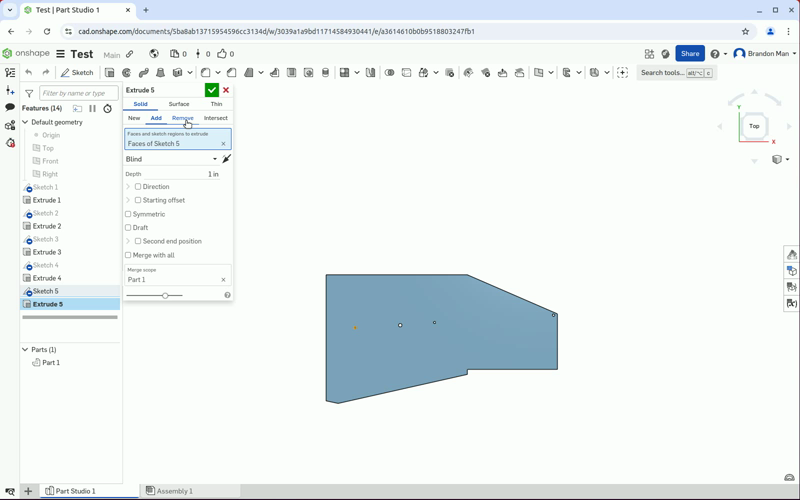
click(186, 120)
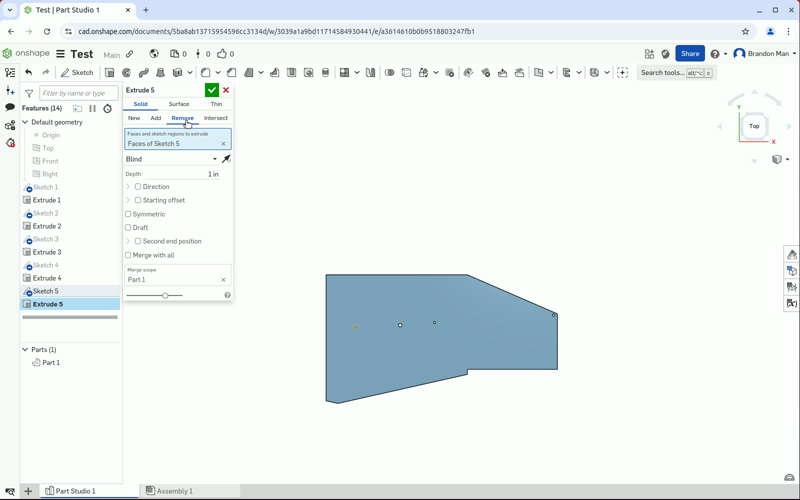
key(tab, 4)
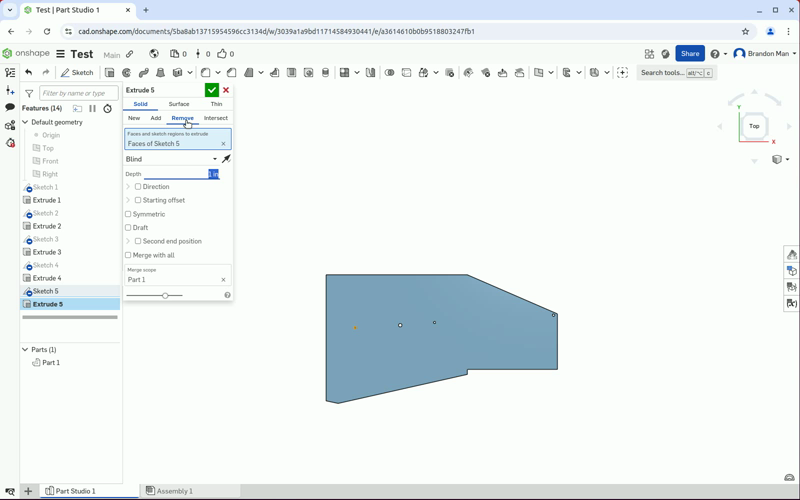
text(0.241)
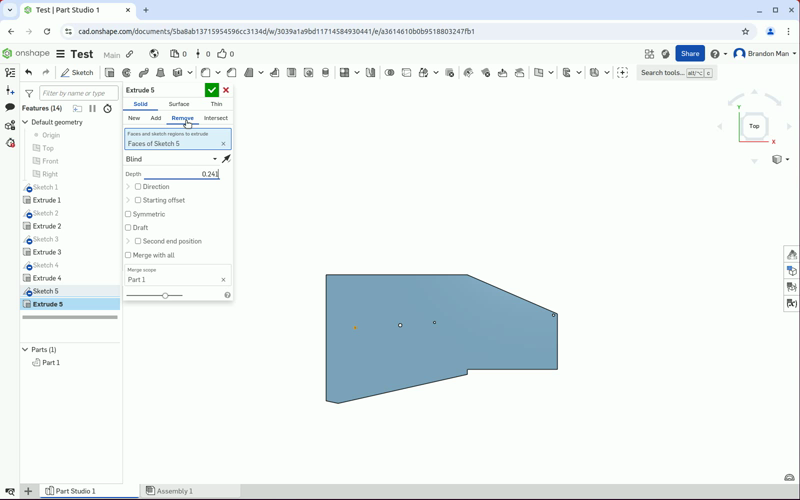
key(tab, 6)
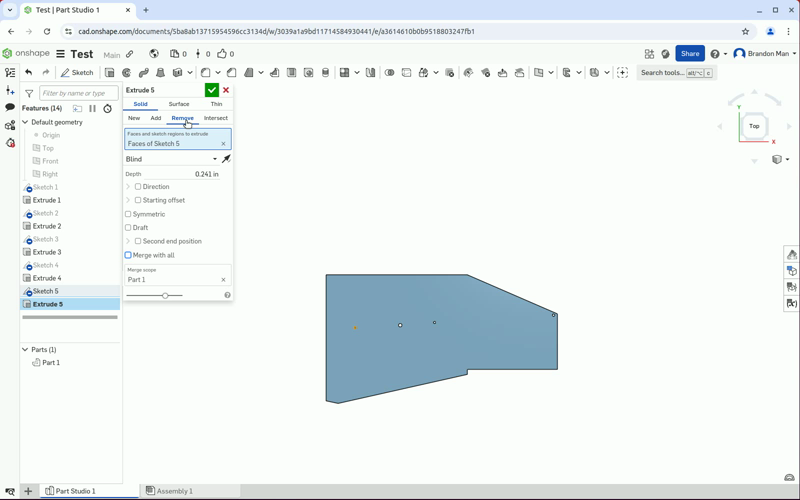
key(space)
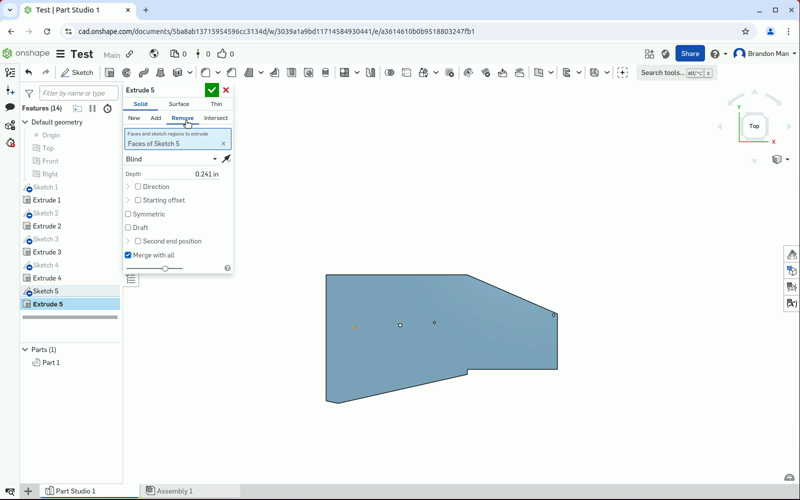
key(enter)
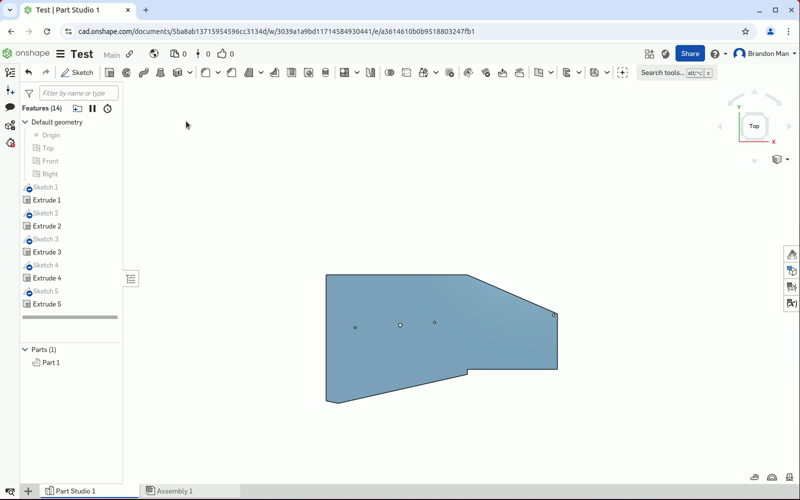
key(shift+h)
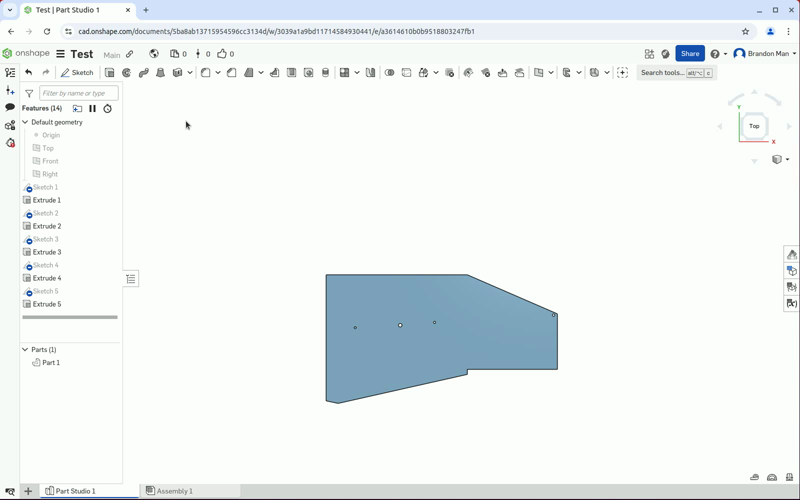
key(shift+h)
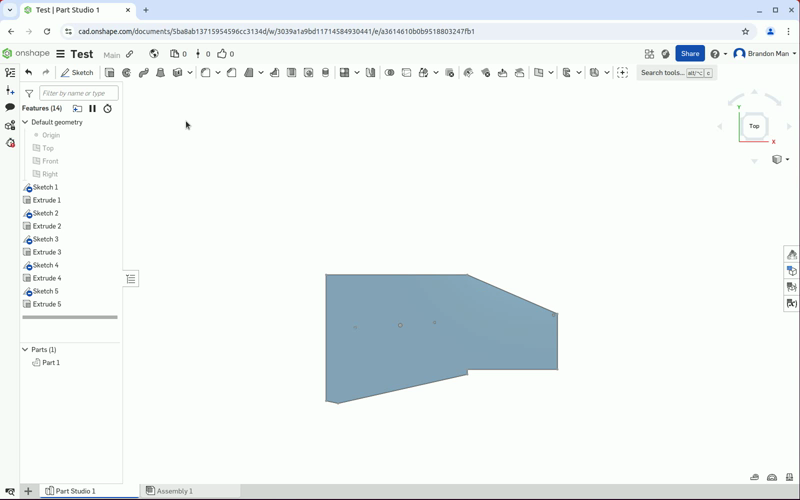
key(shift+7)
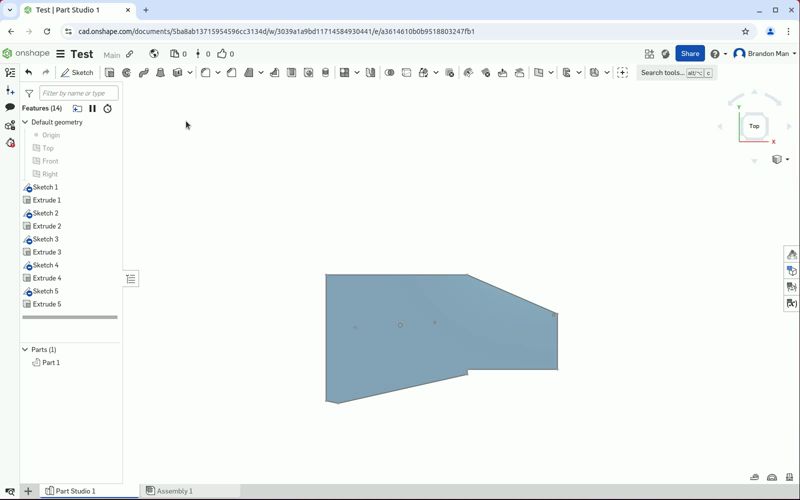
key(up, 3)
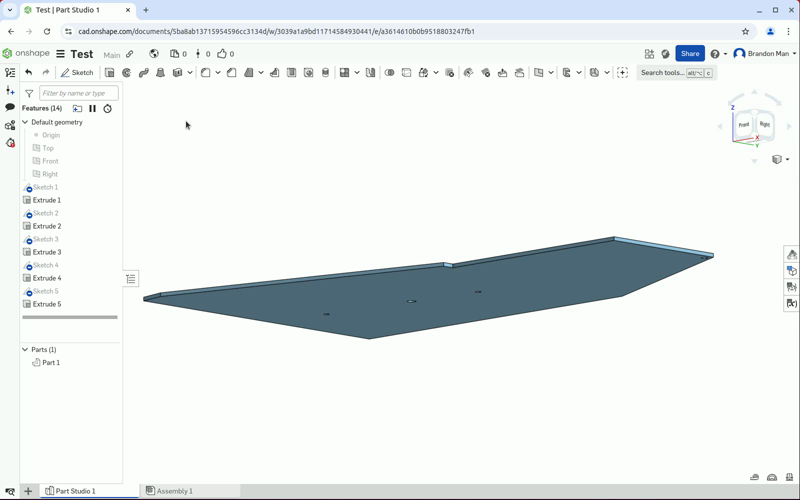
key(left, 3)
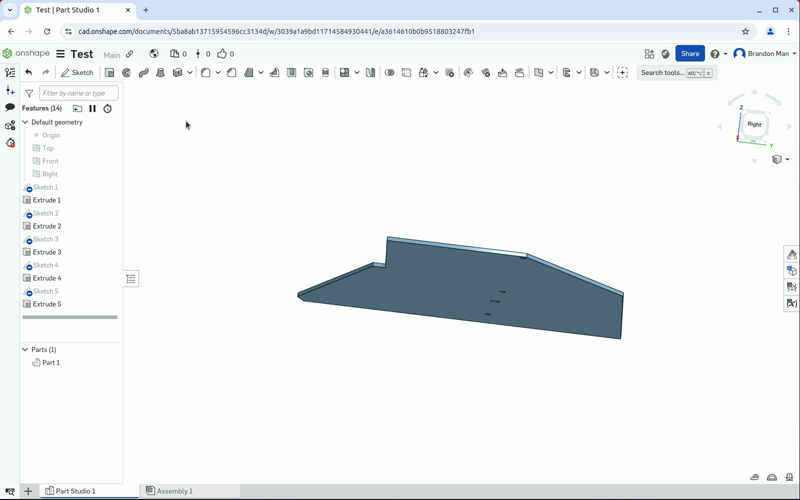
key(right, 3)
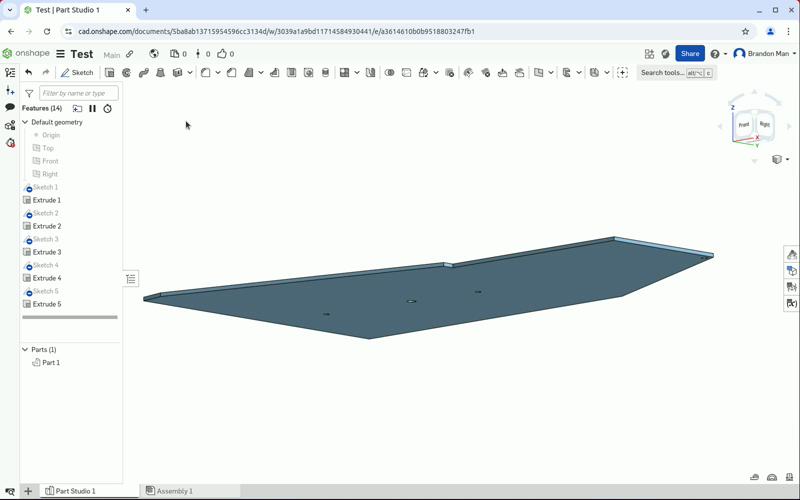
key(down, 3)
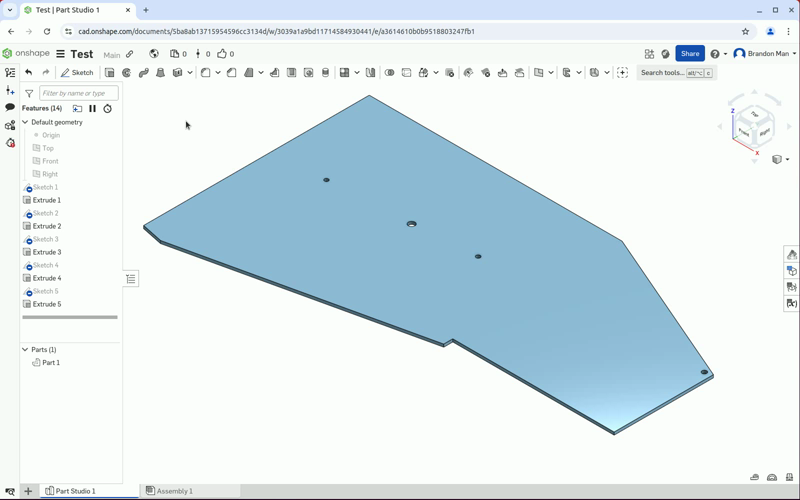
mouse_move(73, 189)
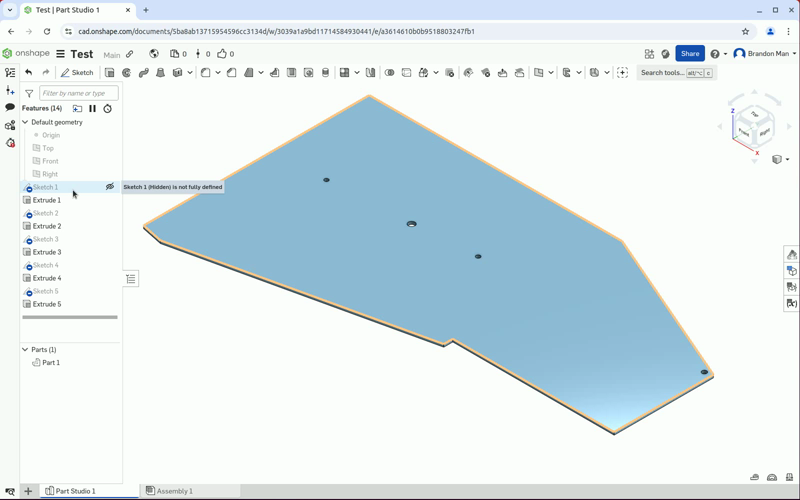
click(73, 189)